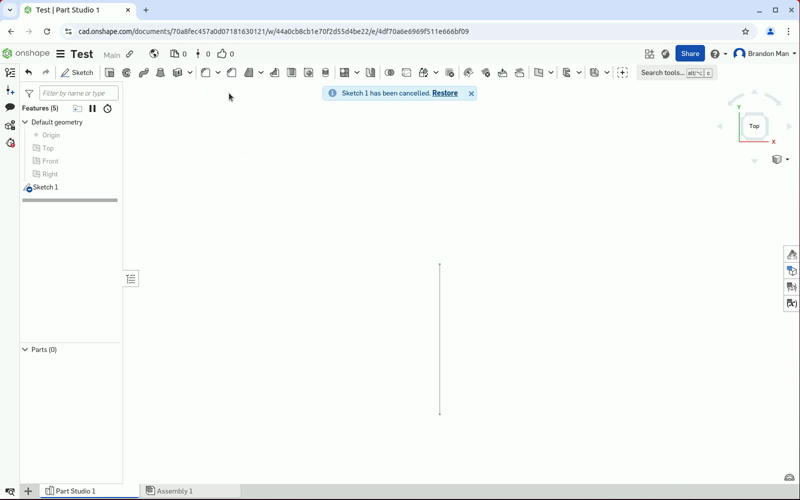
key(shift+h)
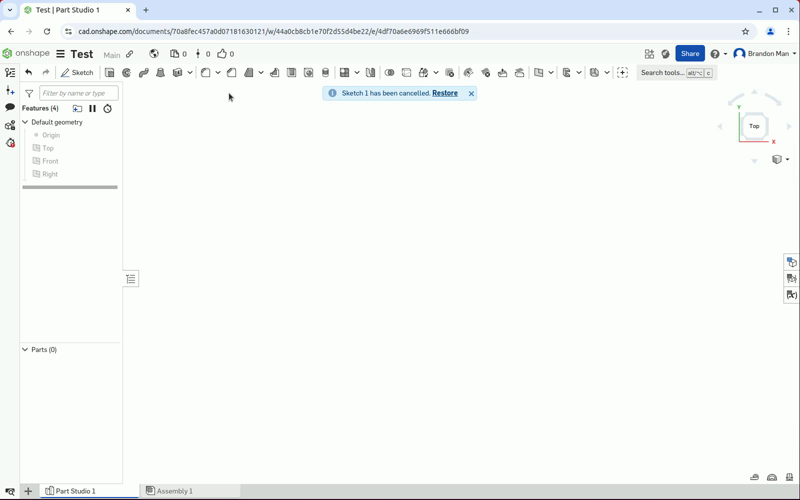
mouse_move(73, 352)
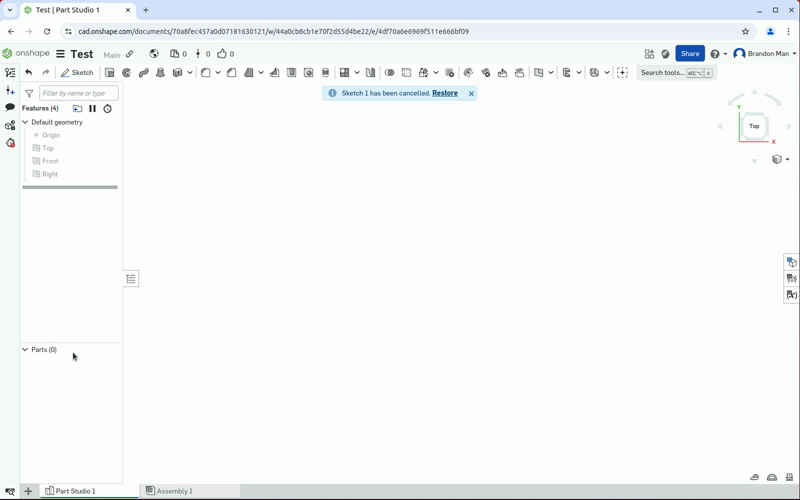
key(y)
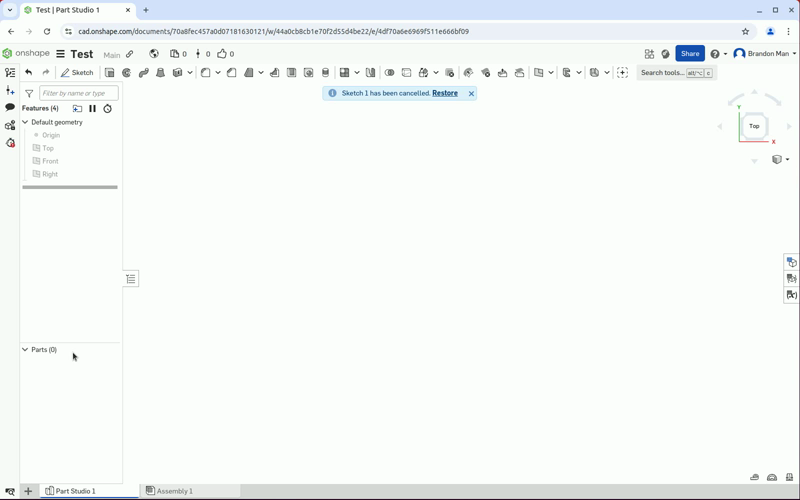
key(shift+p)
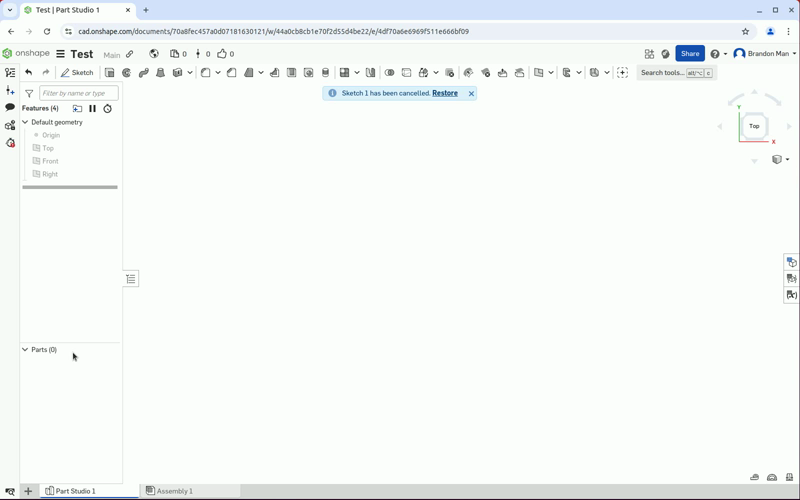
key(space)
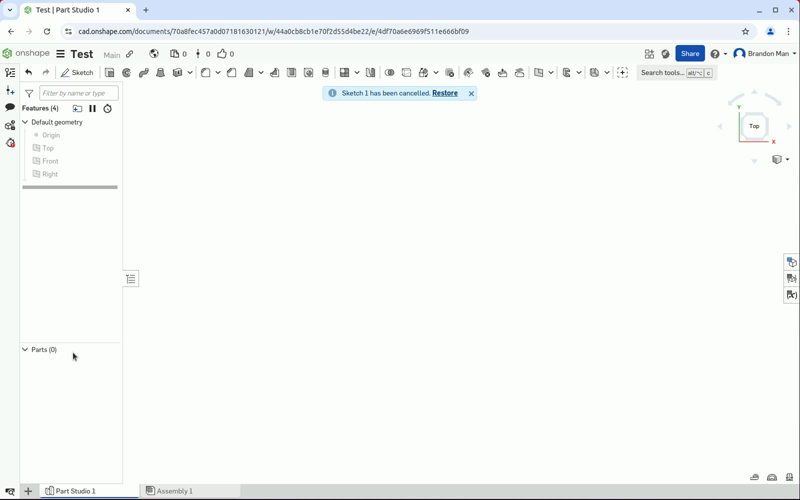
key_down(shift)
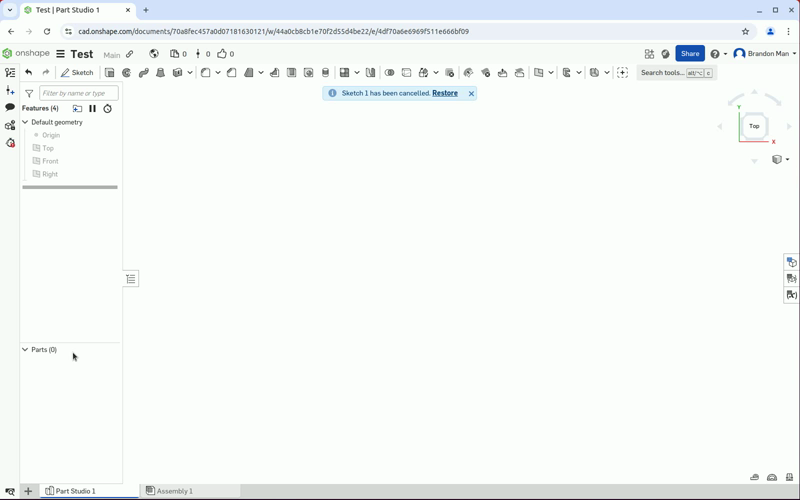
key(up)
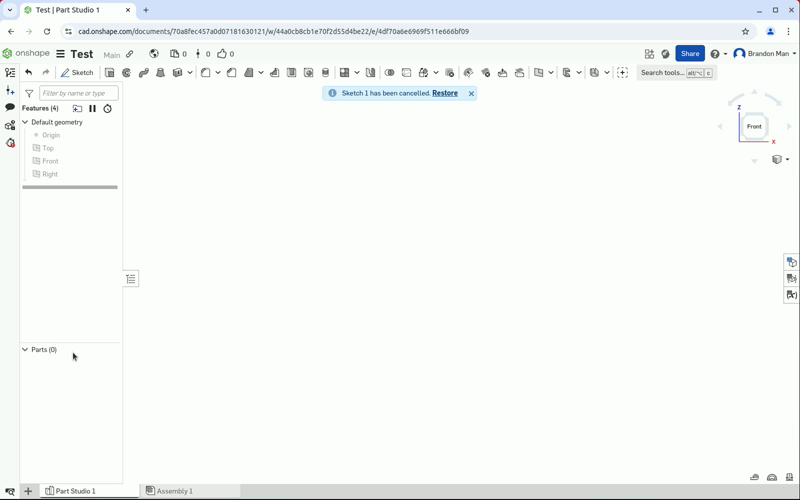
key_up(shift)
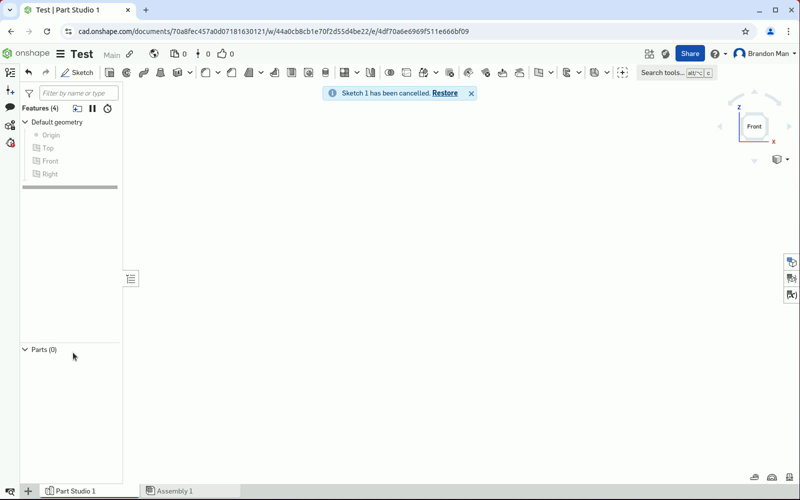
mouse_move(73, 352)
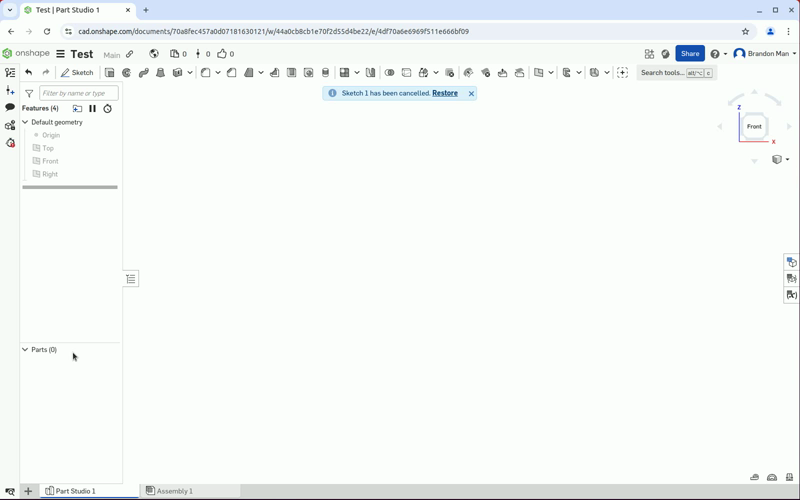
key(shift+y)
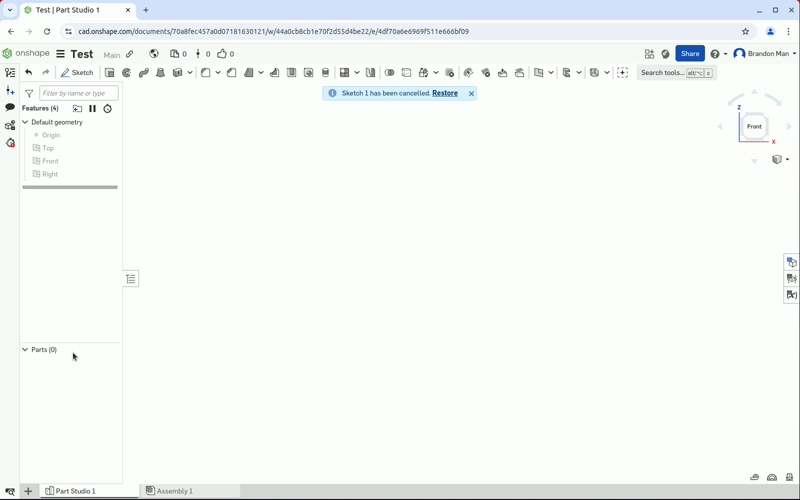
key(shift+s)
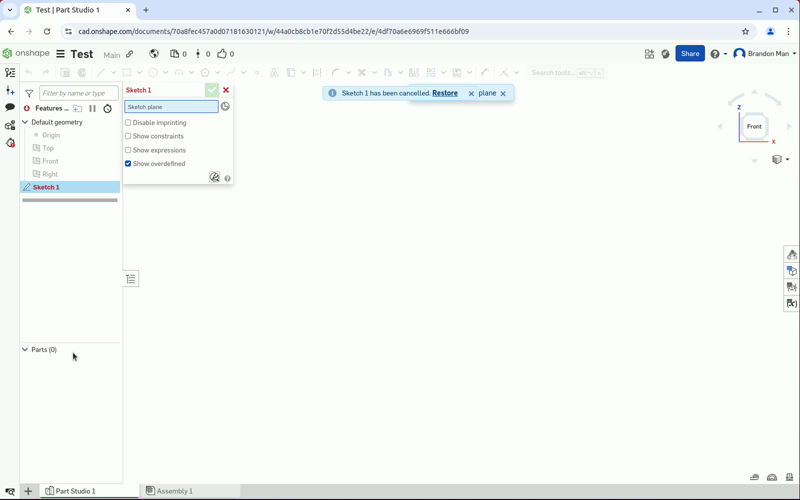
mouse_move(73, 163)
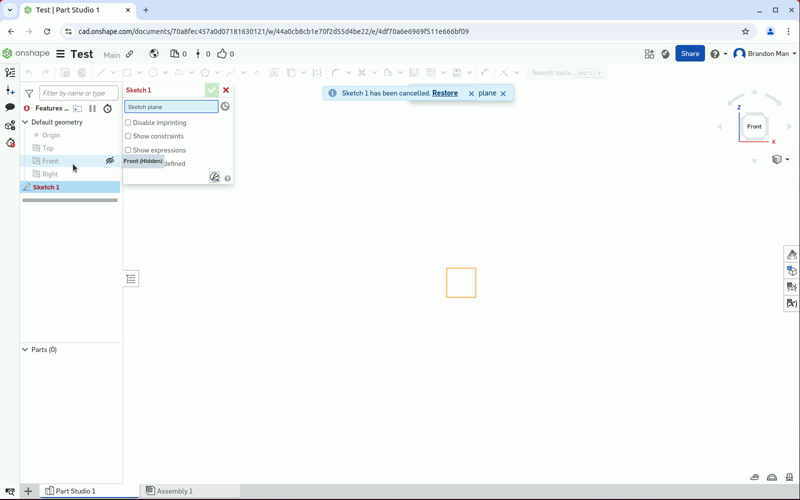
click(73, 163)
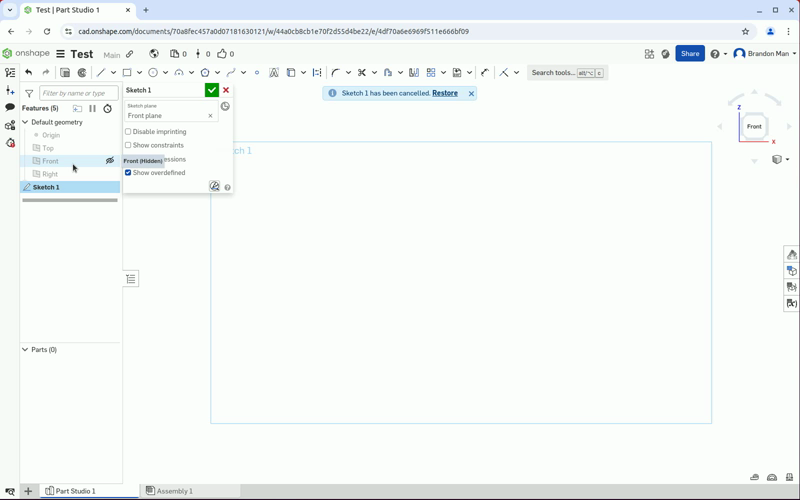
mouse_move(73, 352)
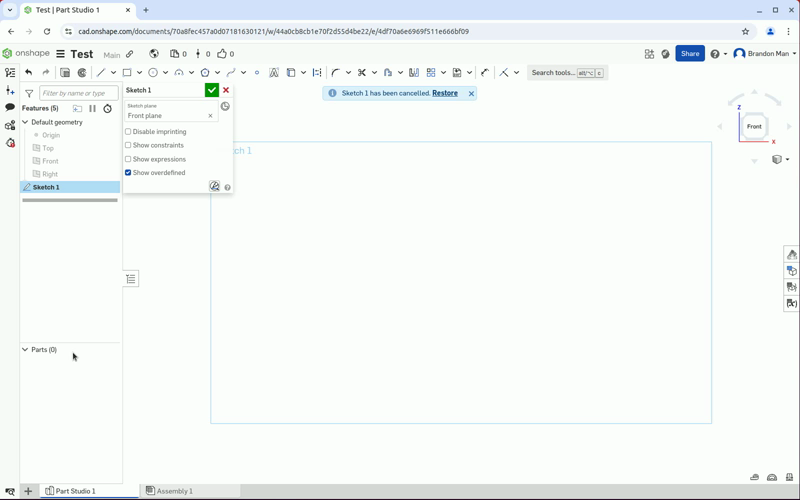
key(y)
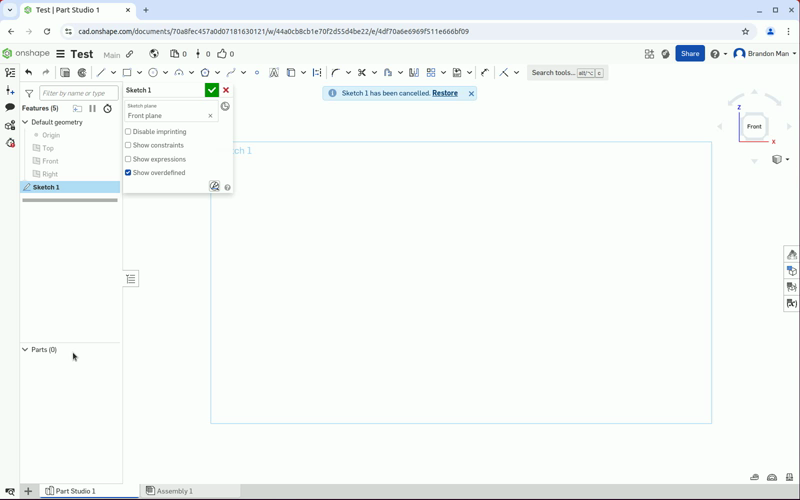
key(l)
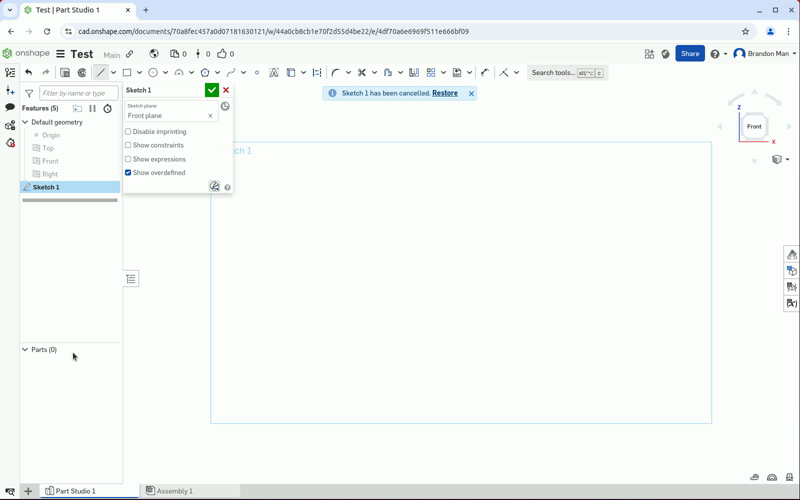
key_down(shift)
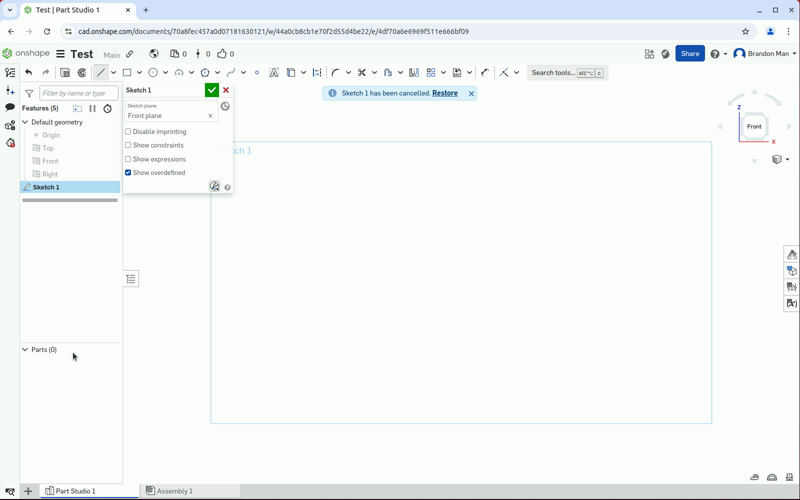
mouse_move(348, 357)
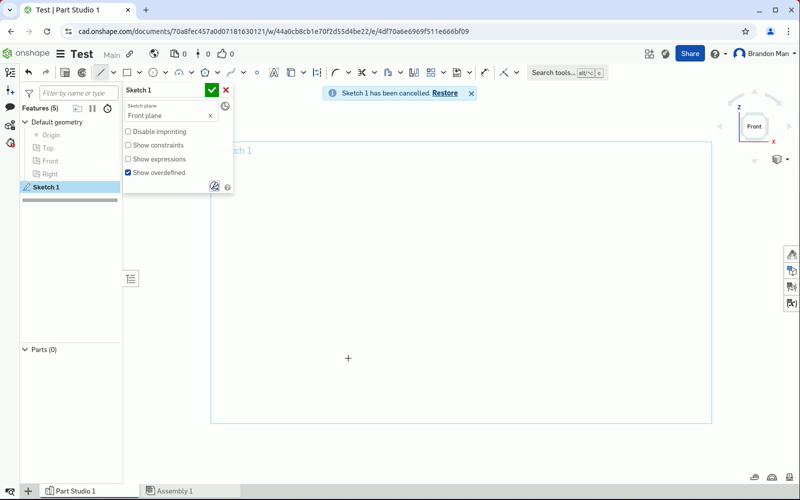
click(348, 357)
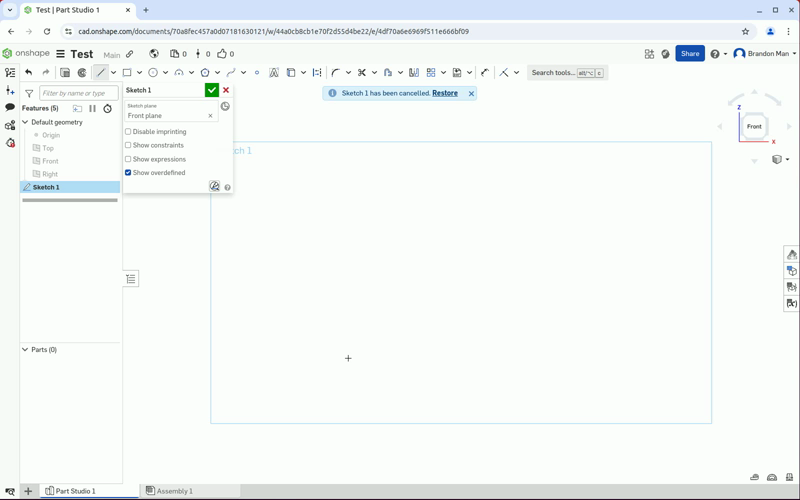
key_up(shift)
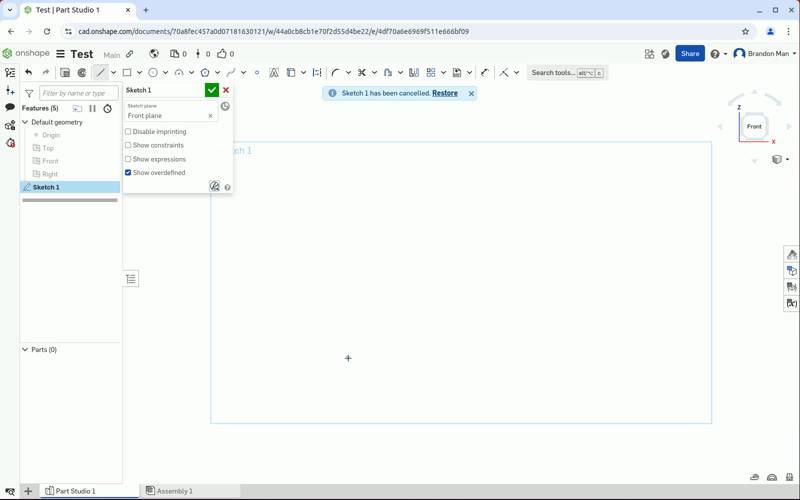
key_down(shift)
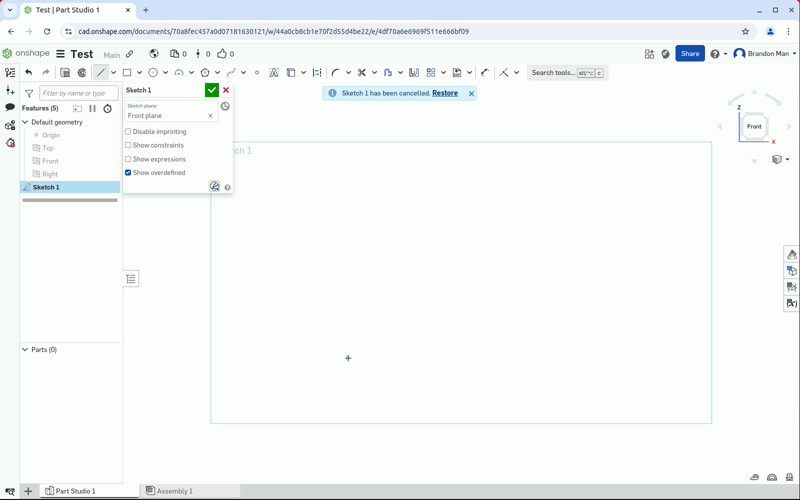
mouse_move(378, 357)
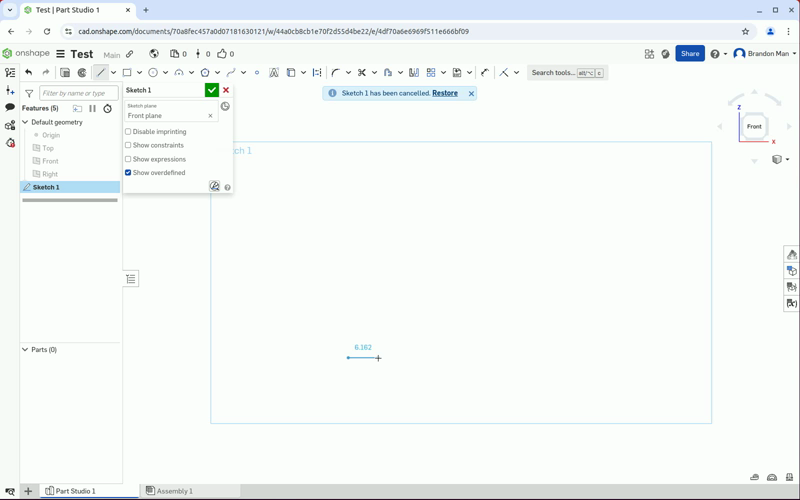
mouse_move(386, 357)
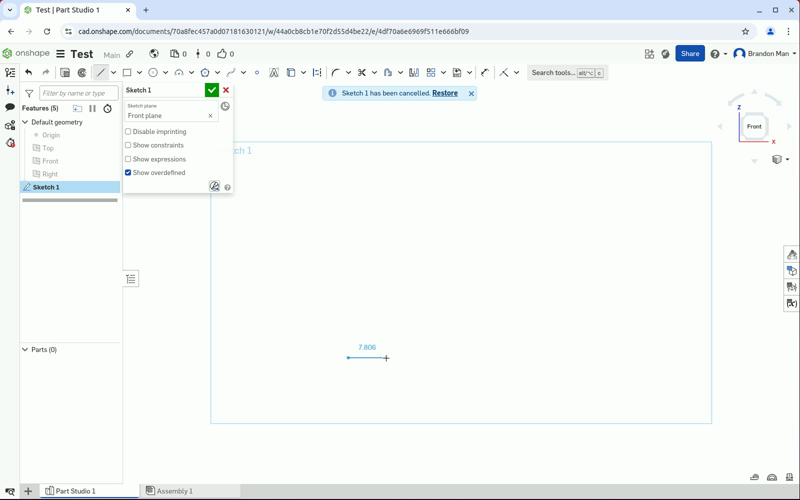
click(386, 357)
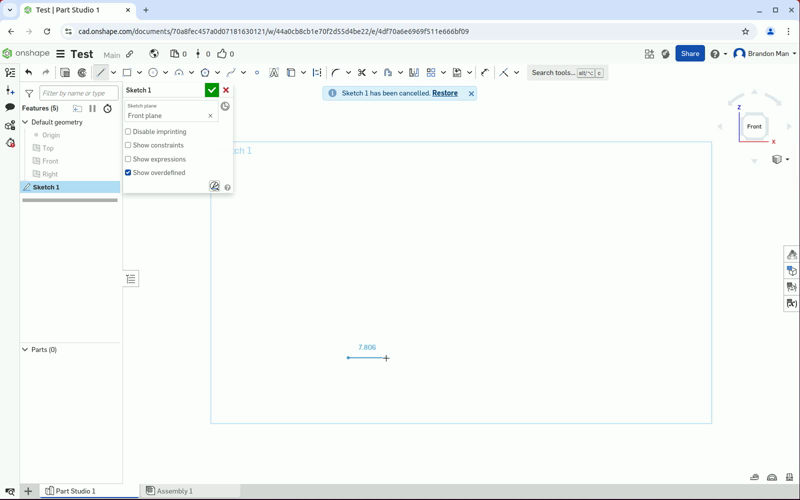
key_up(shift)
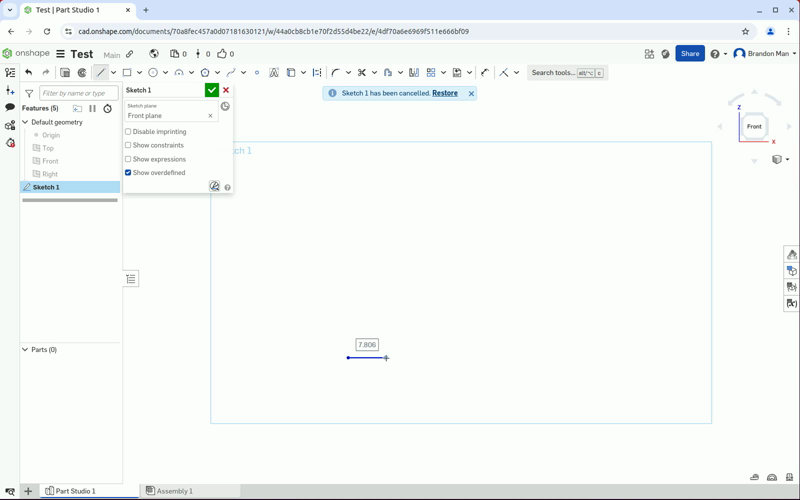
key_down(shift)
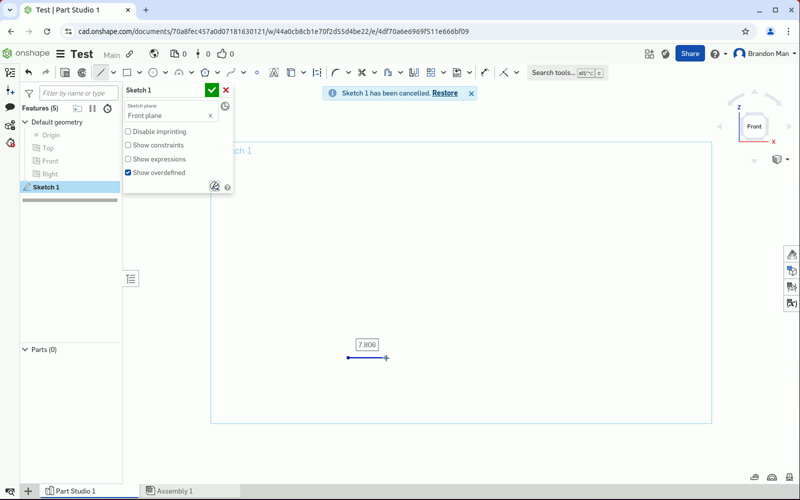
mouse_move(416, 357)
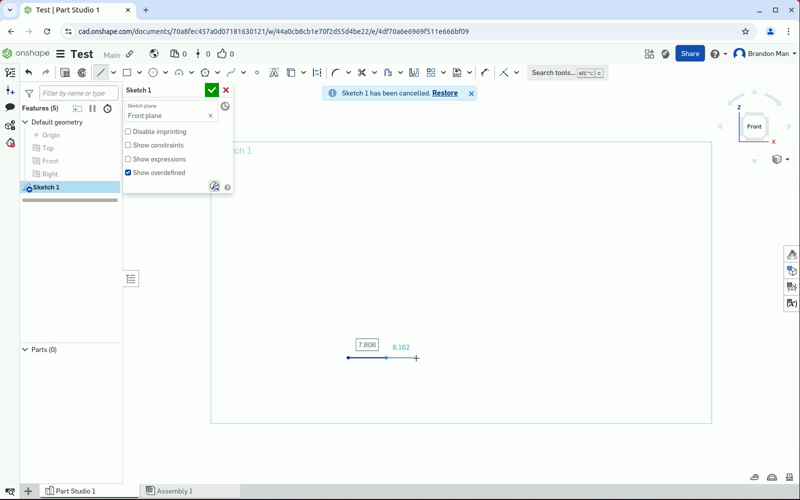
mouse_move(386, 320)
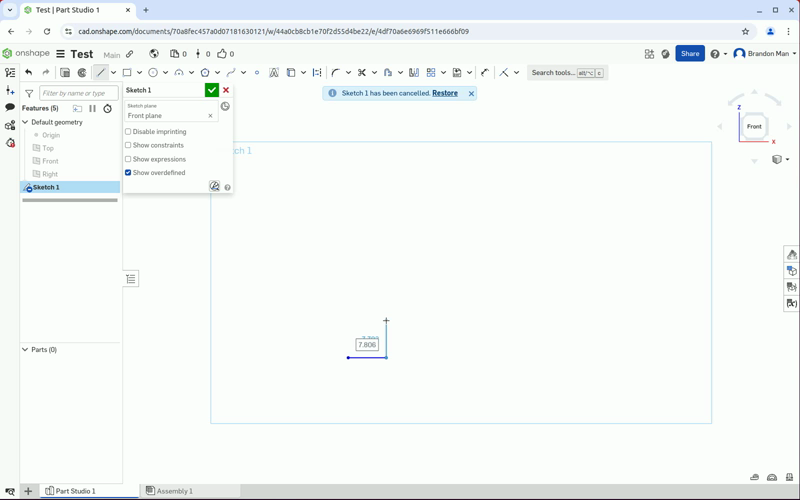
click(386, 320)
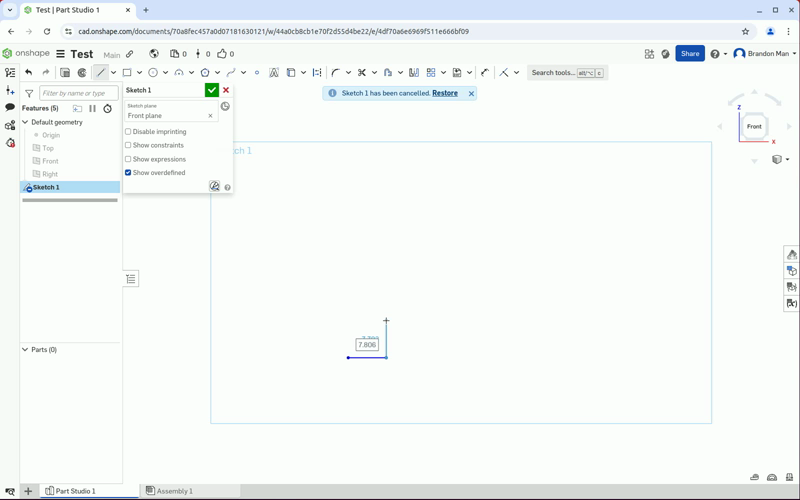
key_up(shift)
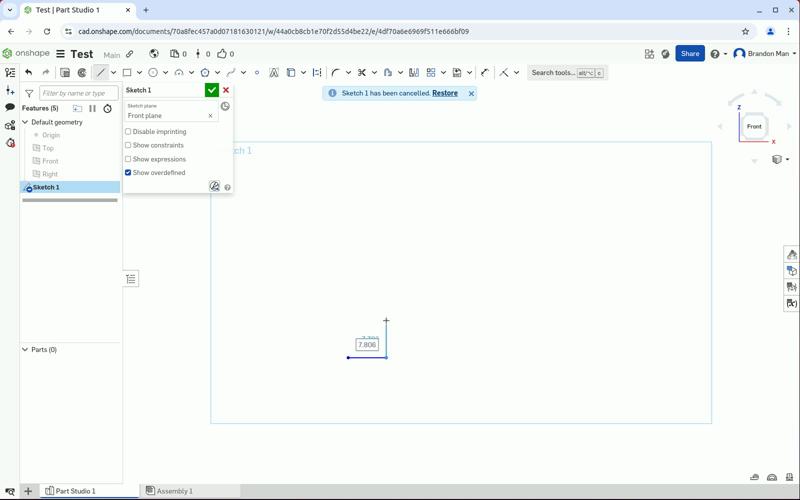
key_down(shift)
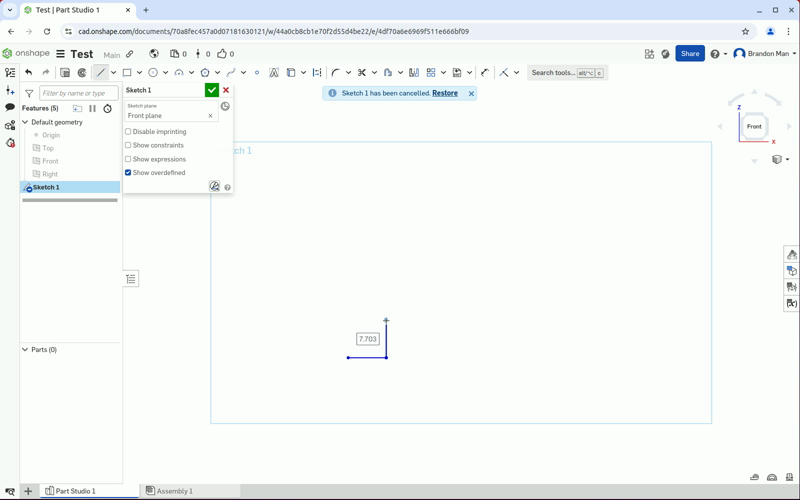
mouse_move(572, 320)
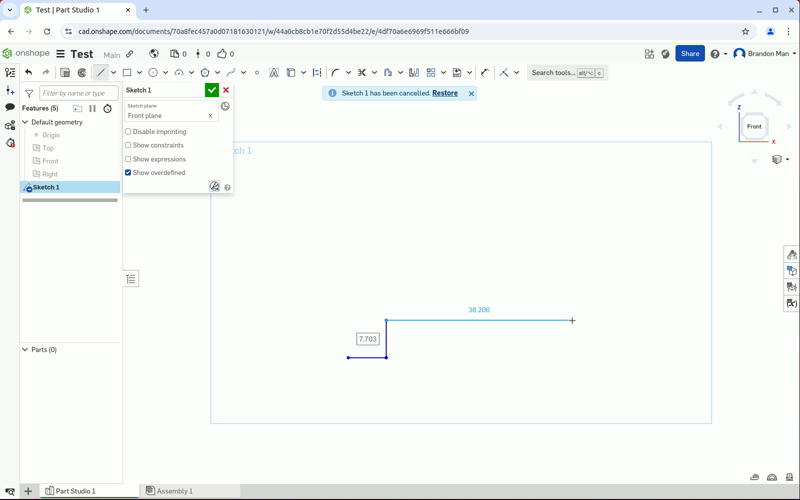
click(572, 320)
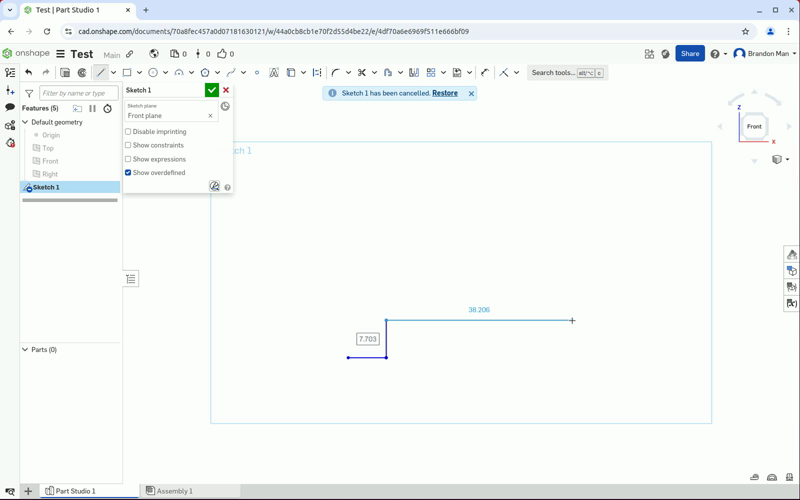
key_up(shift)
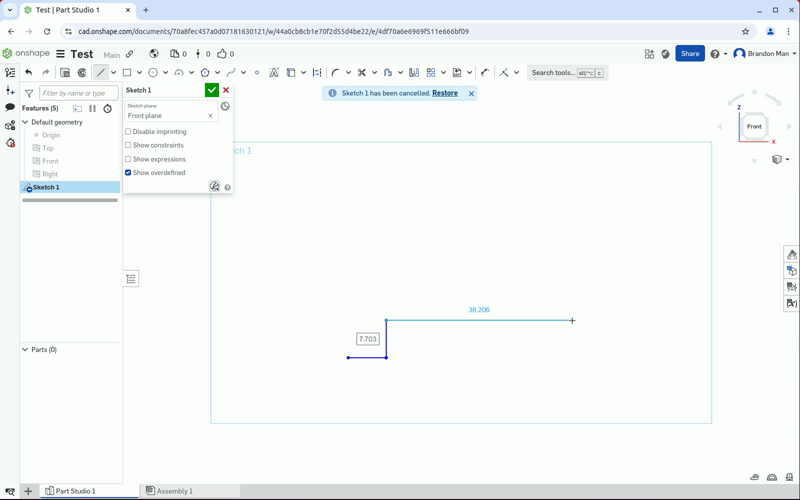
key_down(shift)
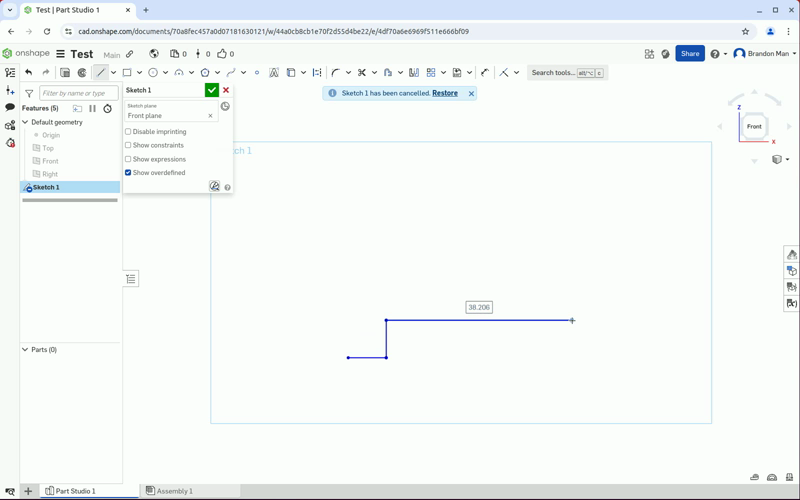
mouse_move(572, 209)
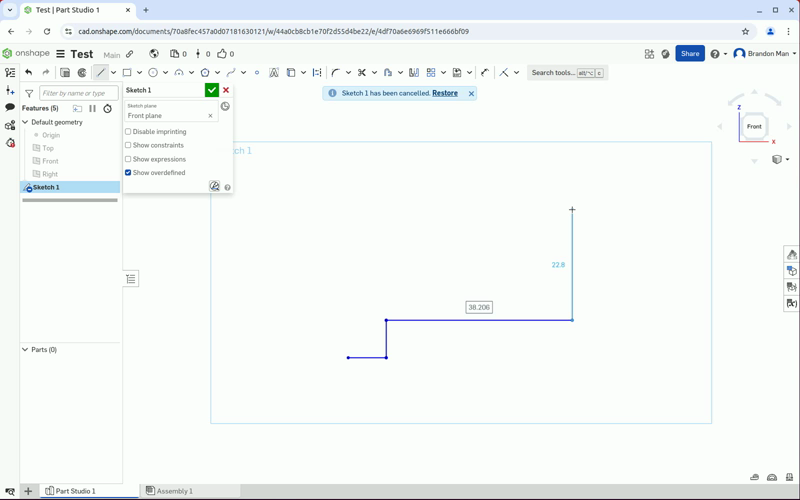
click(572, 209)
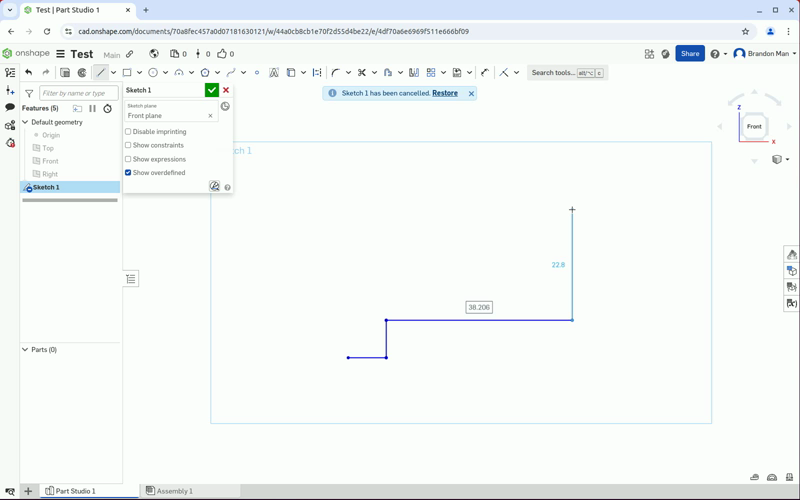
key_up(shift)
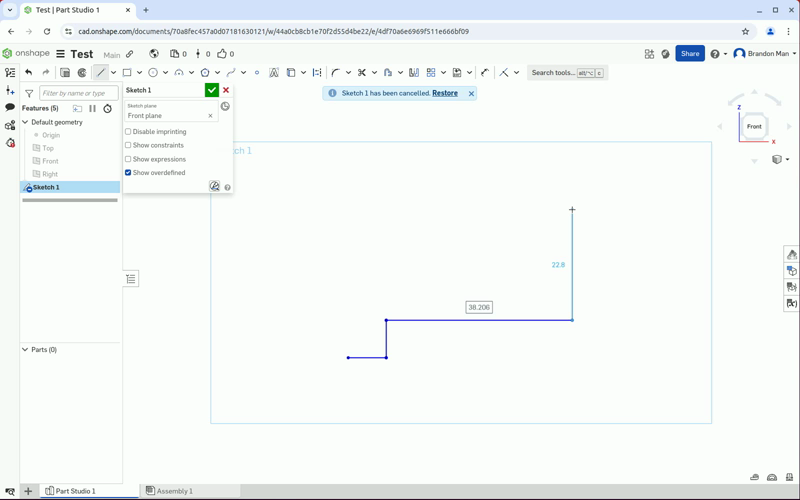
key_down(shift)
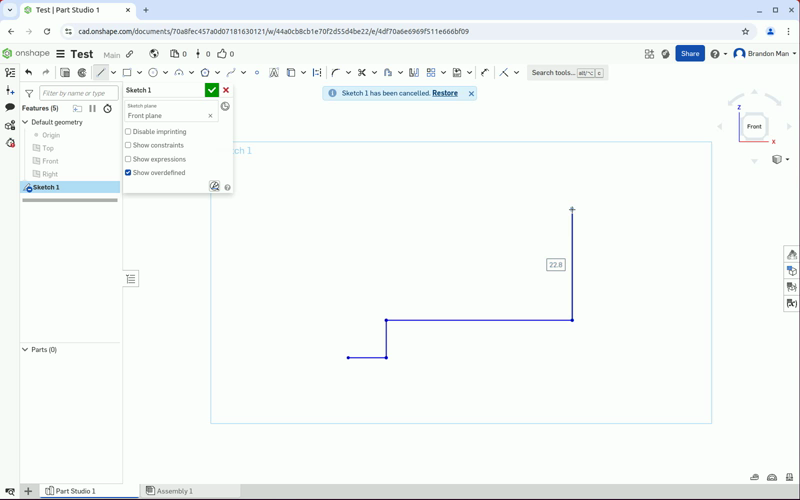
mouse_move(461, 209)
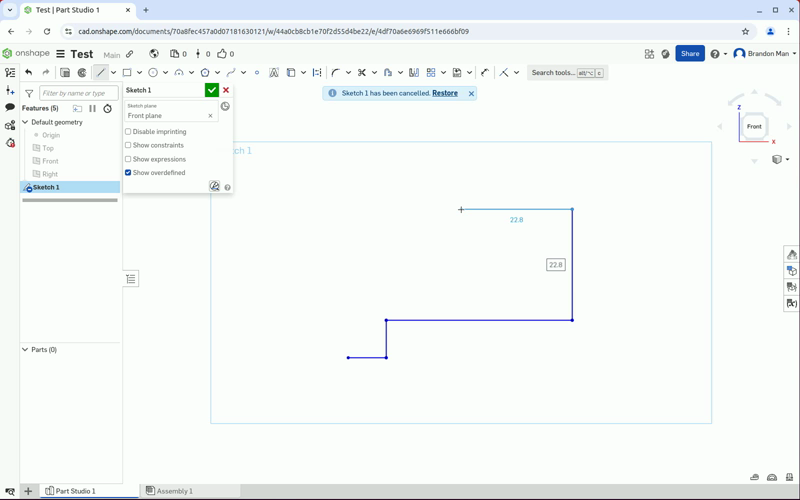
click(461, 209)
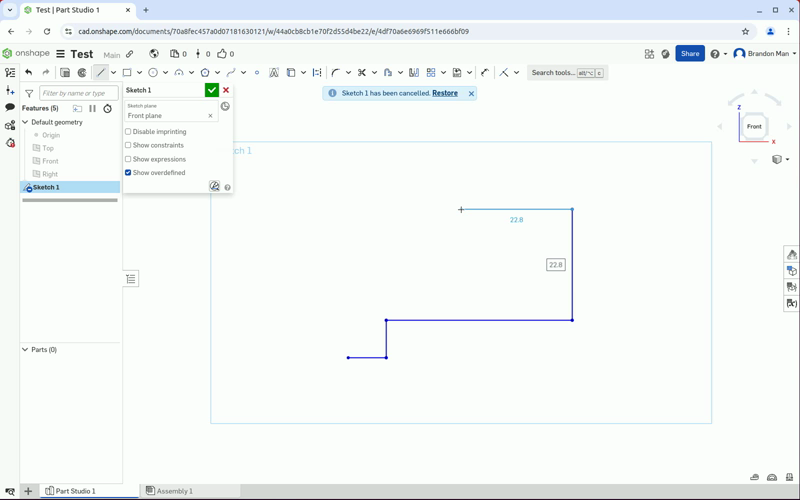
key_up(shift)
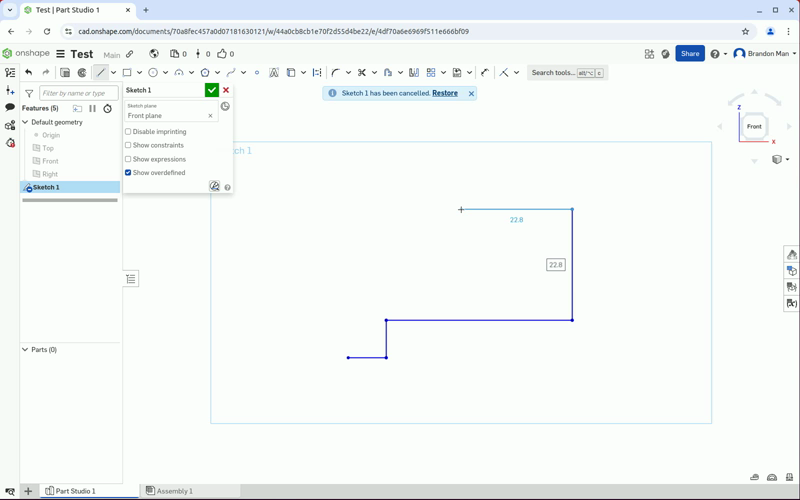
key_down(shift)
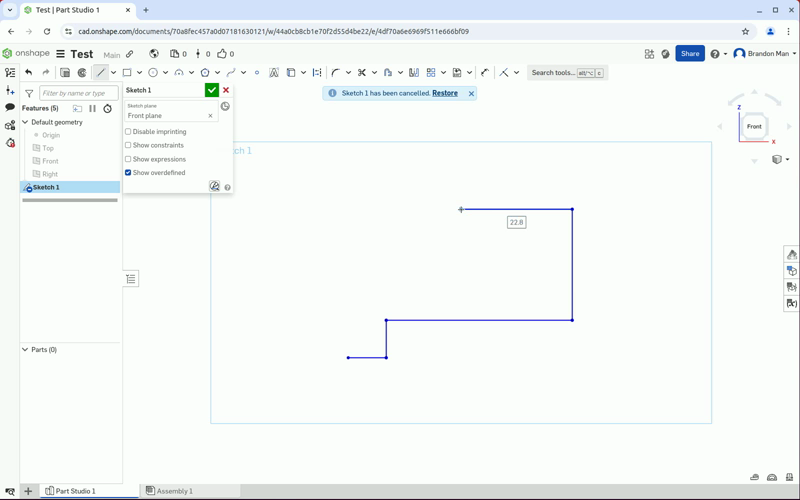
mouse_move(461, 282)
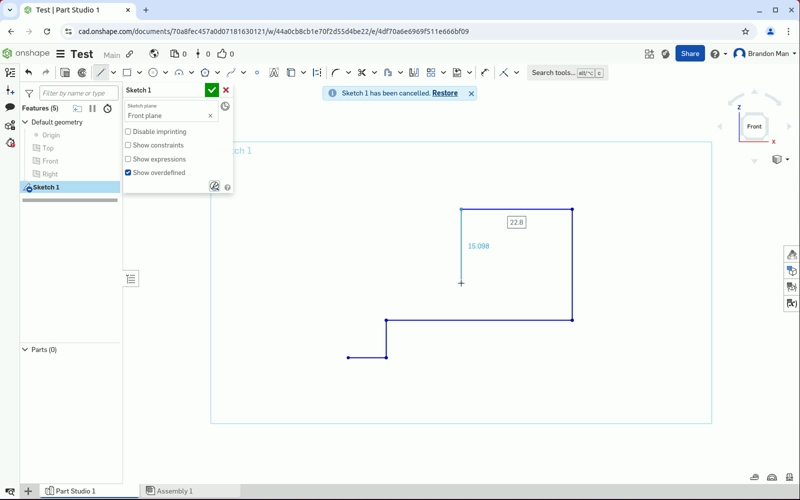
click(461, 282)
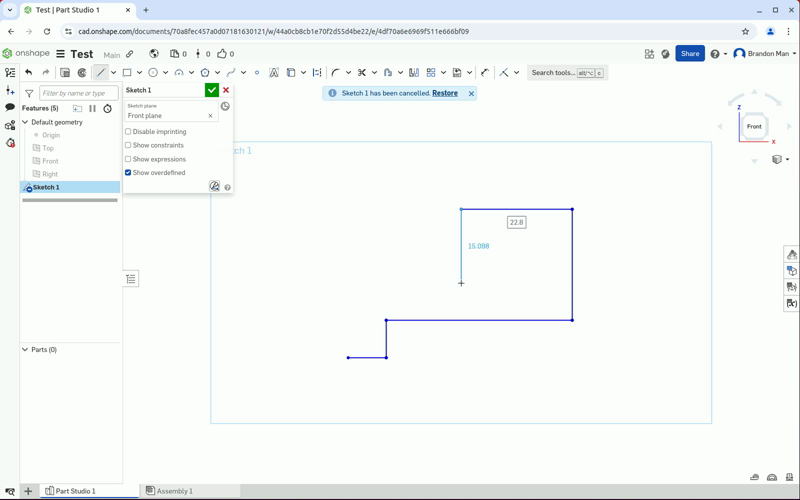
key_up(shift)
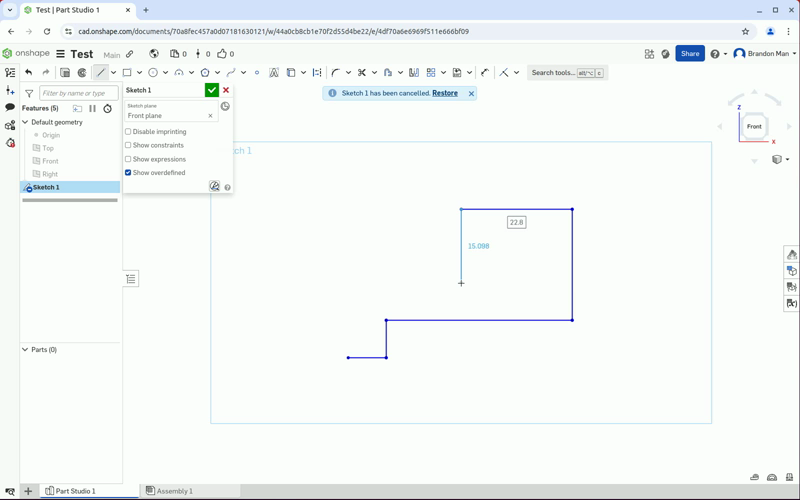
key_down(shift)
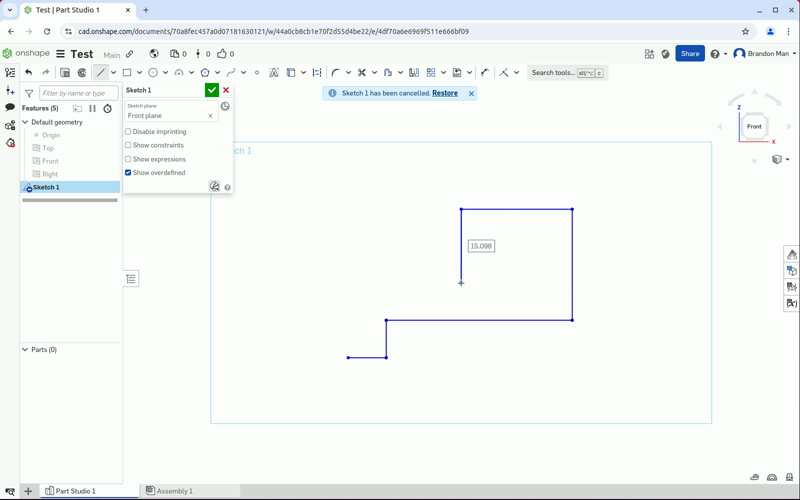
mouse_move(348, 282)
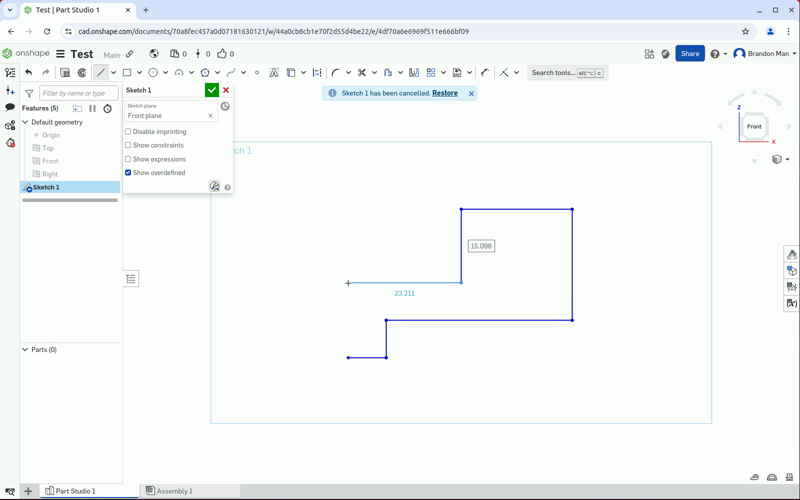
click(348, 282)
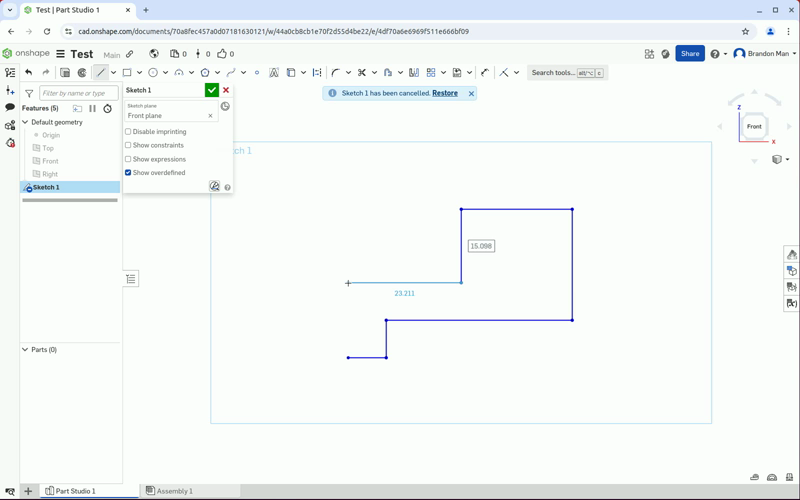
key_up(shift)
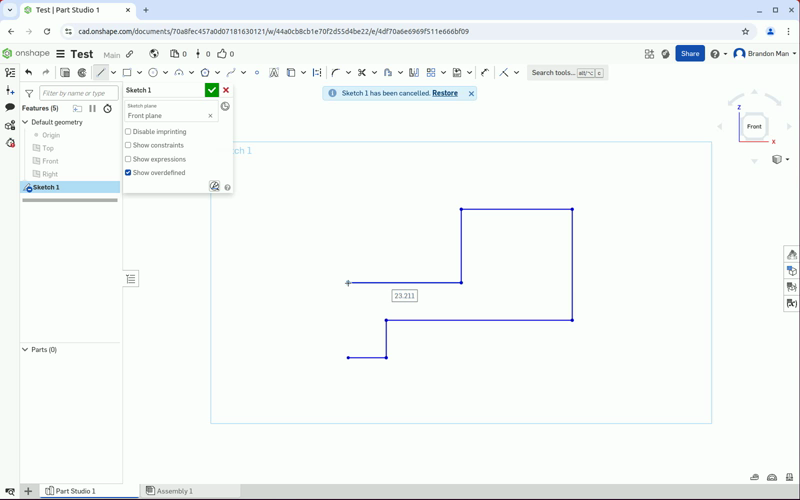
key_down(shift)
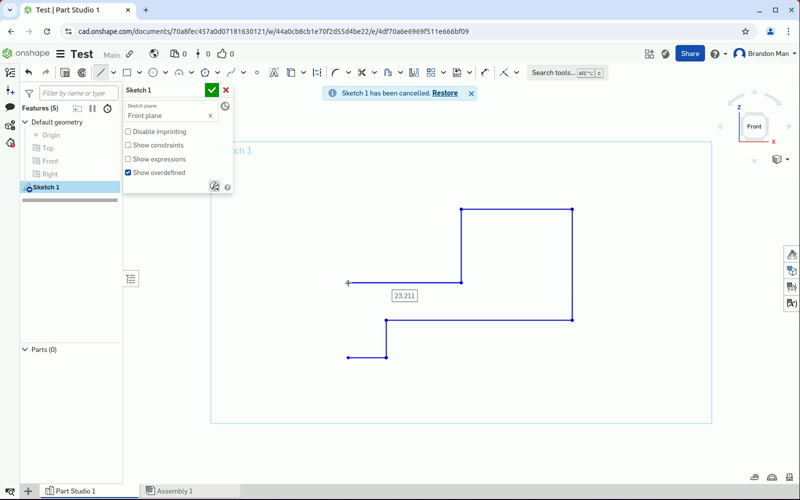
mouse_move(348, 357)
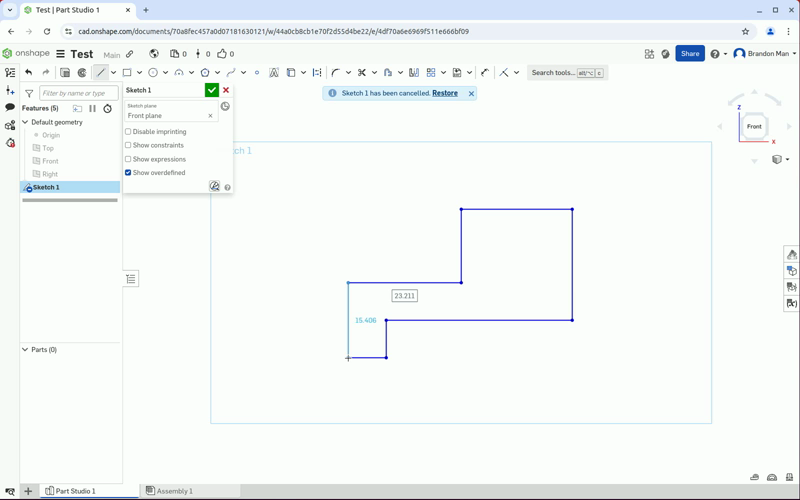
key_up(shift)
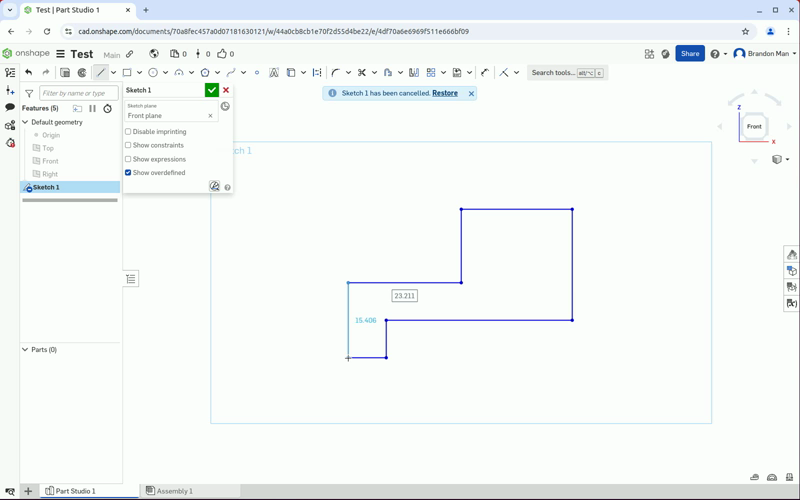
click(348, 357)
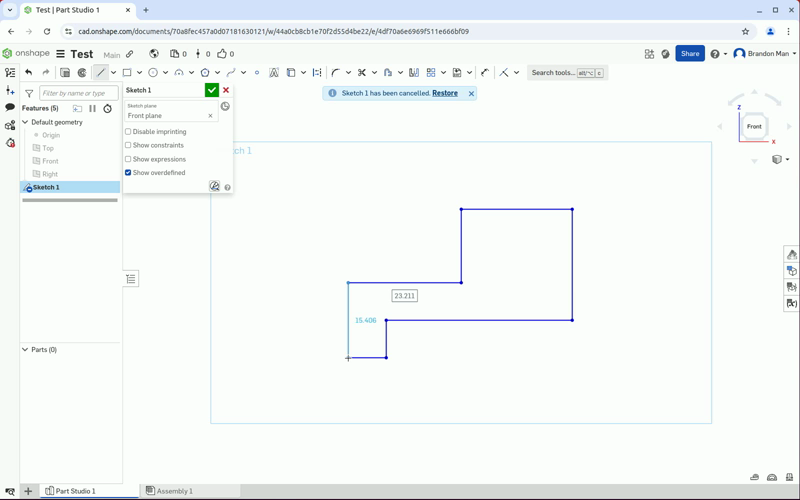
key(esc)
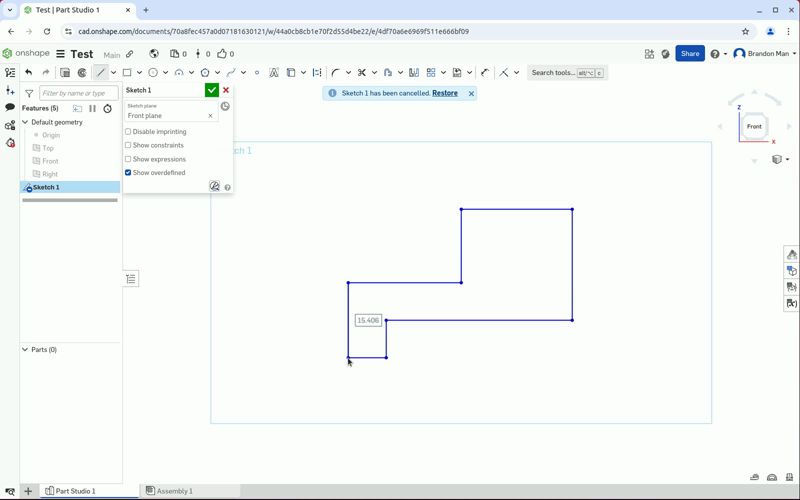
mouse_move(475, 296)
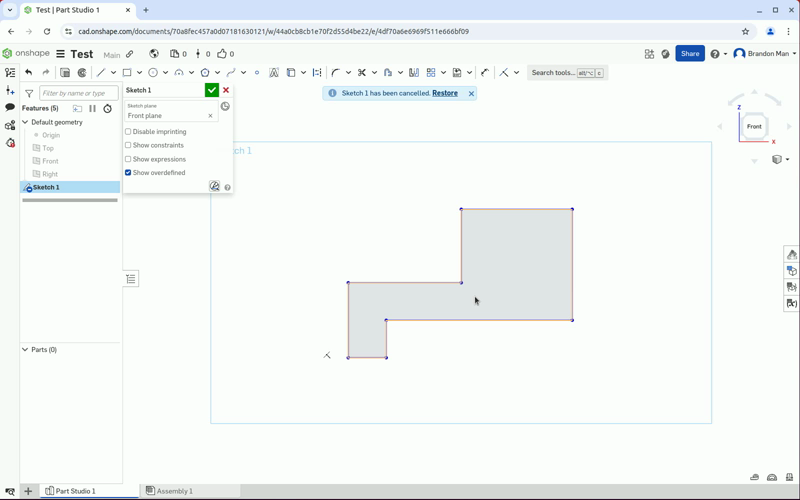
click(475, 296)
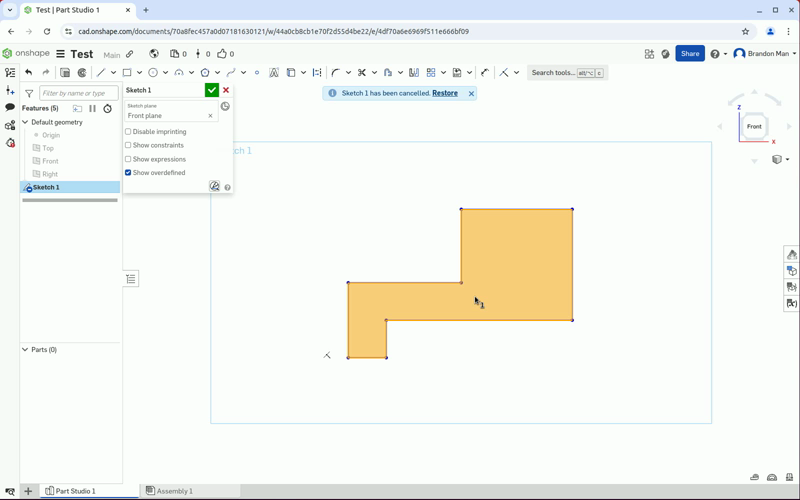
mouse_move(73, 352)
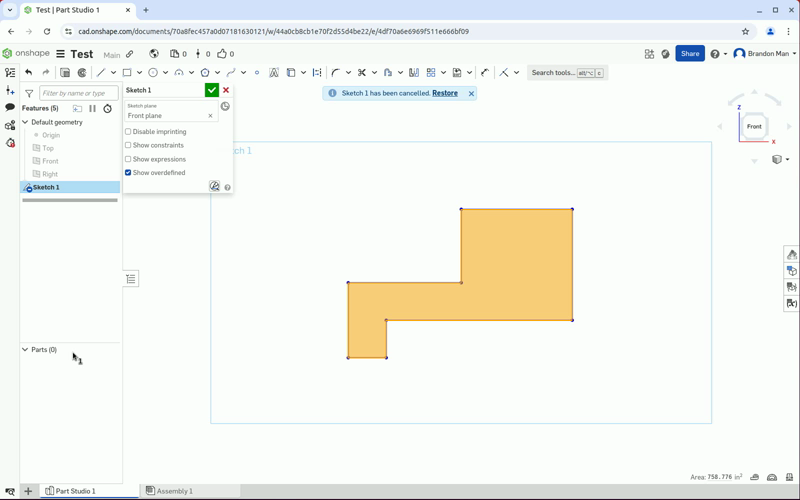
key(shift+y)
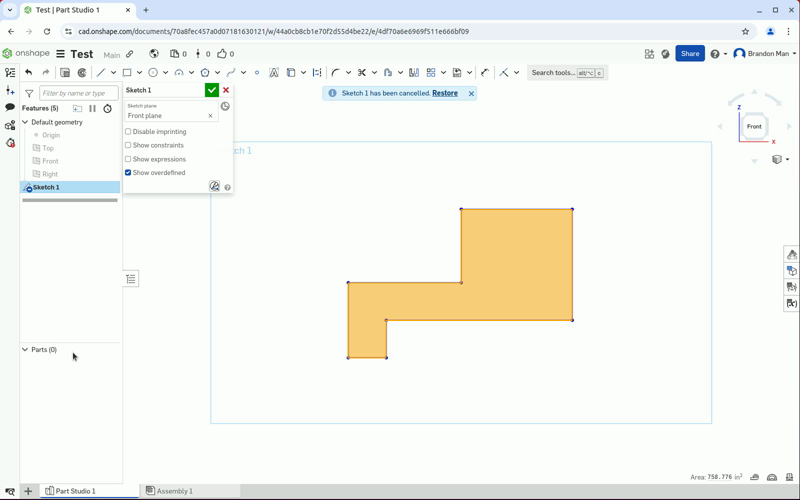
key(shift+e)
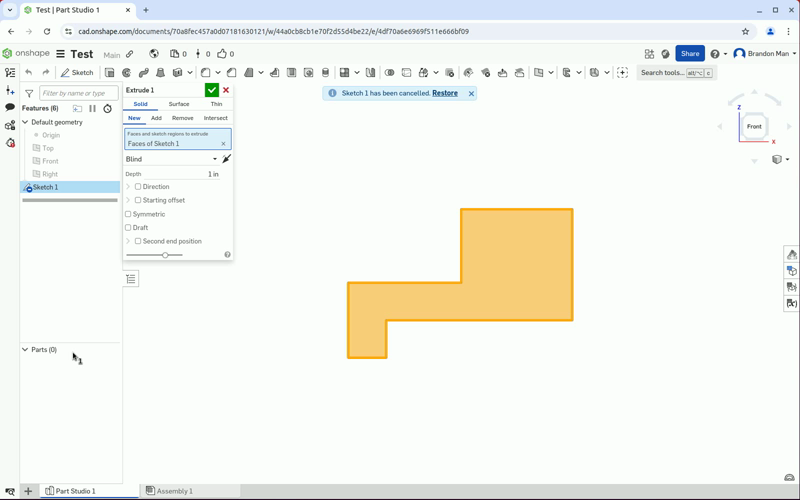
mouse_move(143, 106)
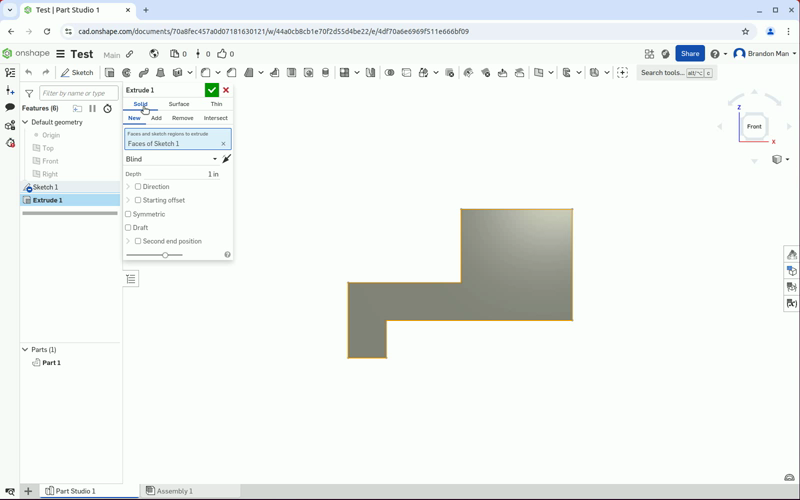
click(143, 106)
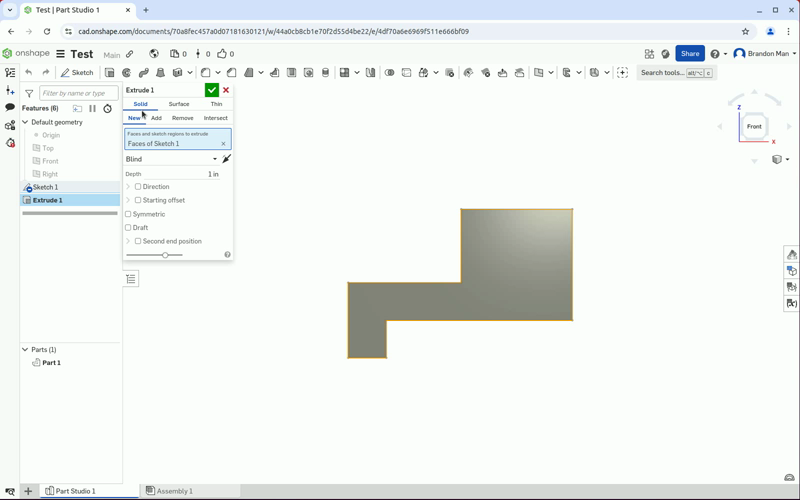
mouse_move(137, 120)
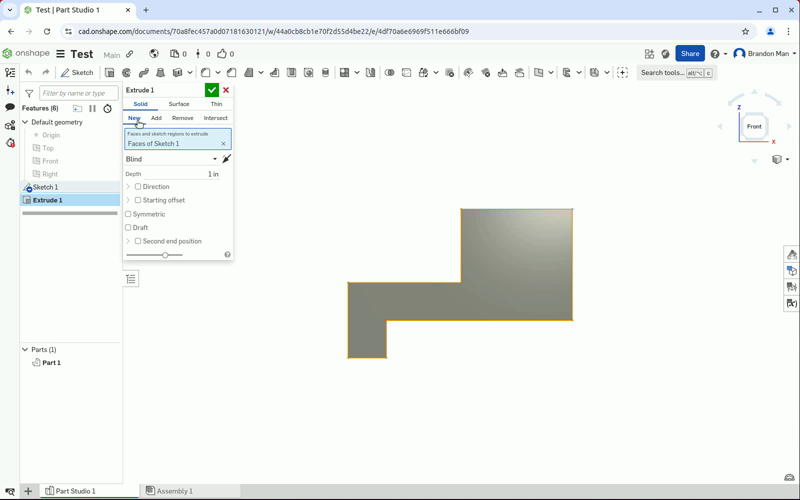
click(137, 120)
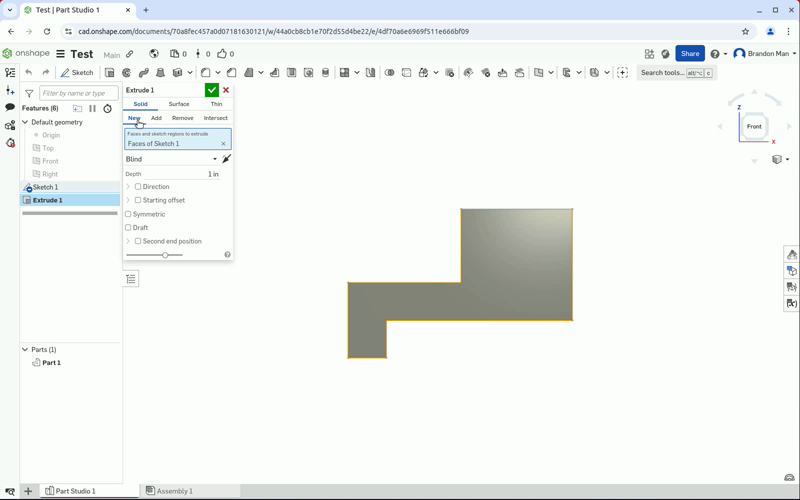
key(tab, 4)
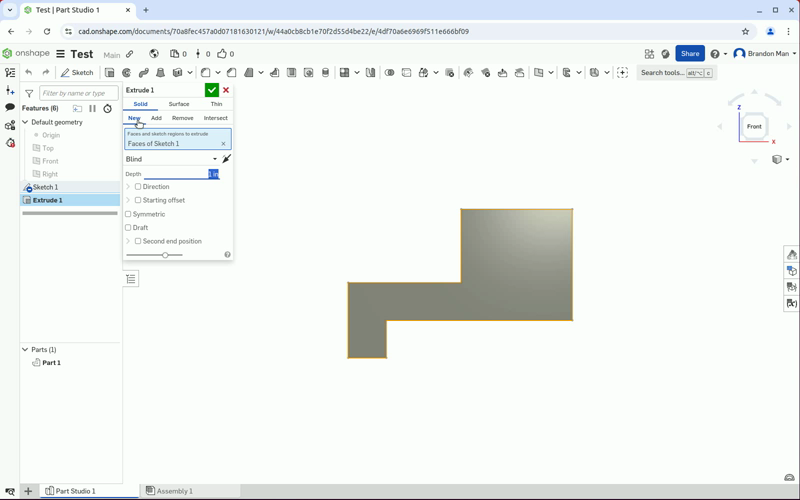
text(23.108)
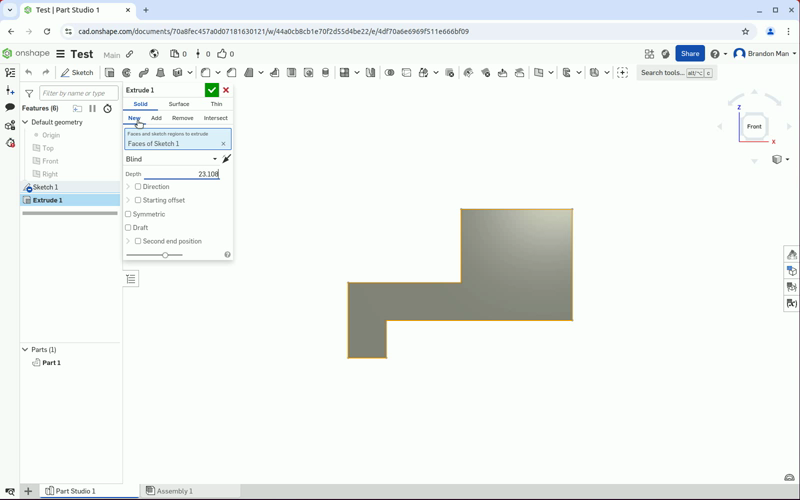
key(tab, 3)
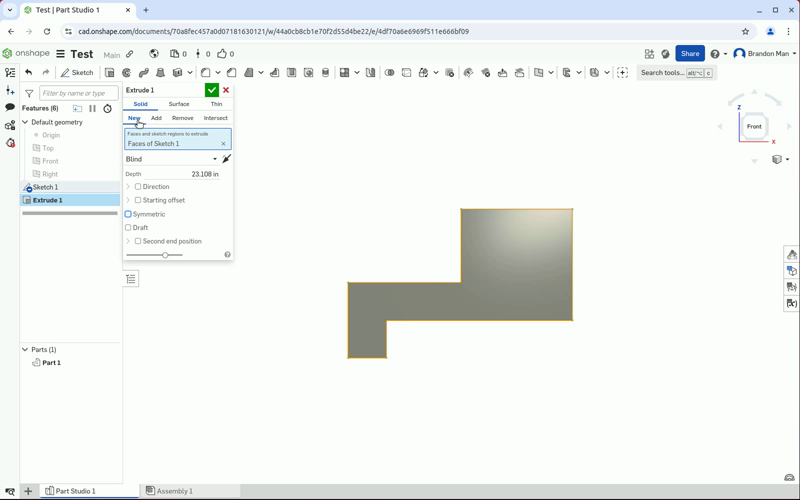
key(space)
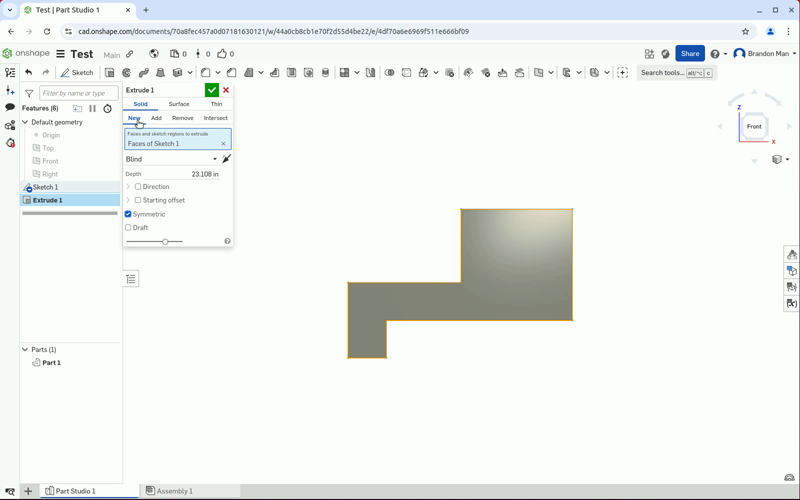
key(enter)
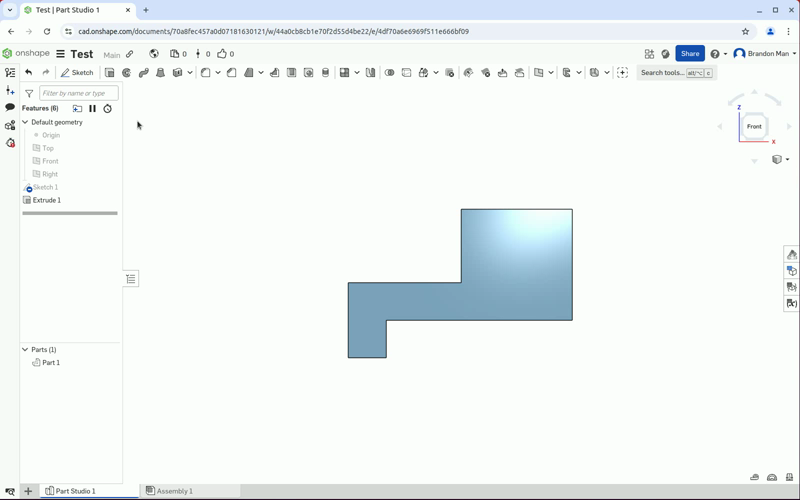
key(shift+h)
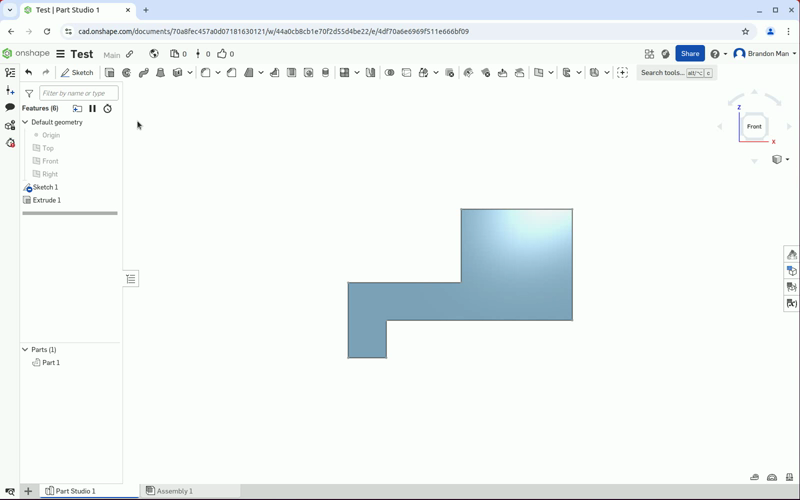
key(shift+h)
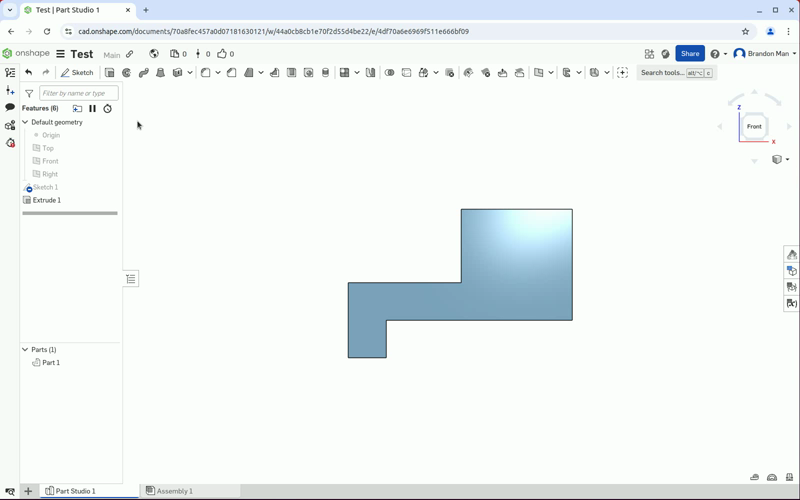
mouse_move(73, 189)
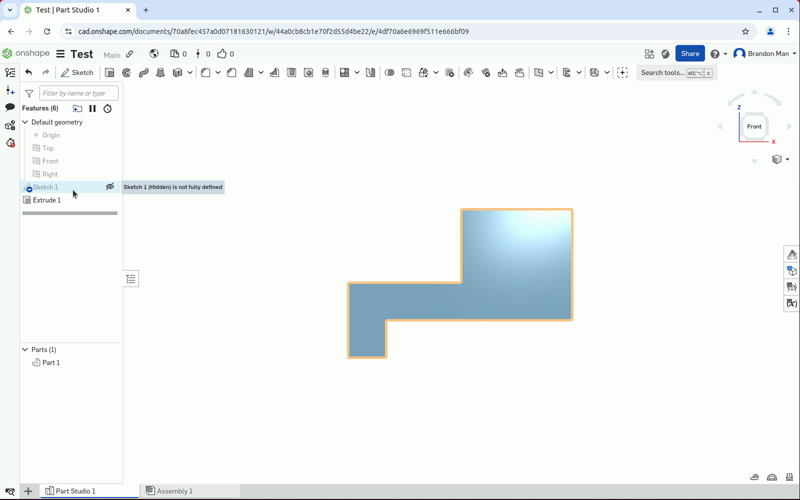
click(73, 189)
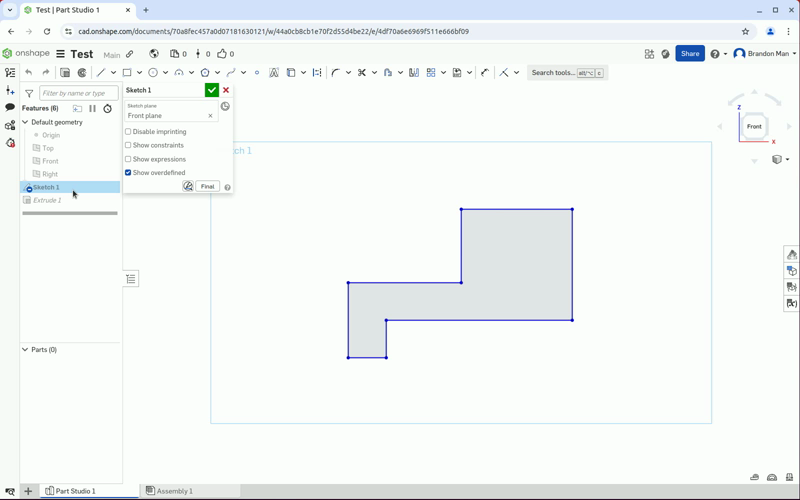
mouse_move(229, 92)
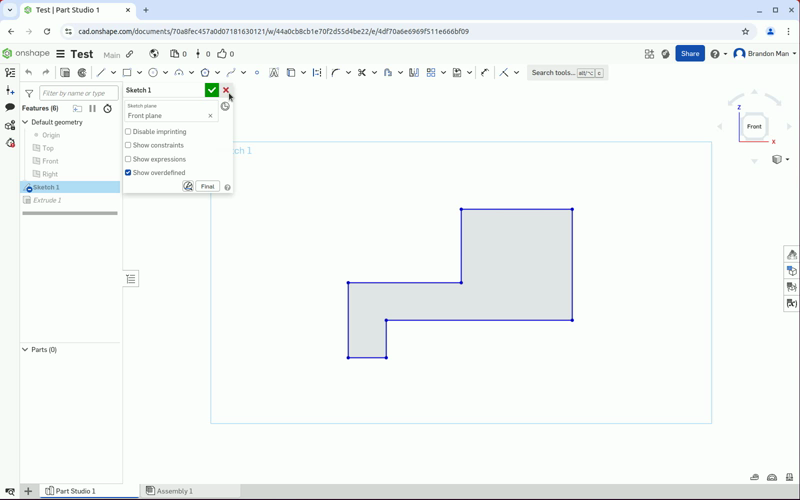
click(229, 92)
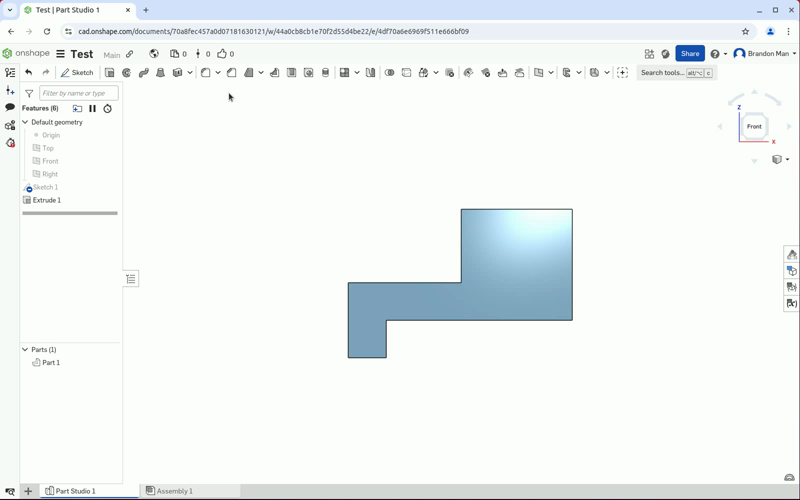
mouse_move(541, 75)
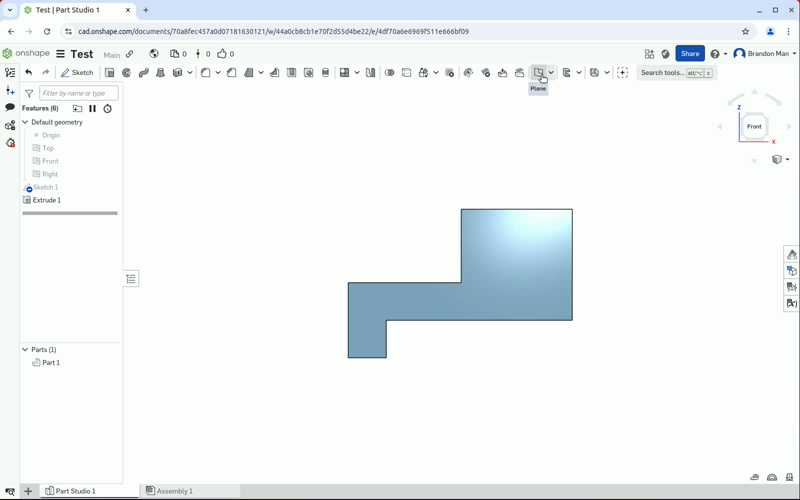
click(541, 75)
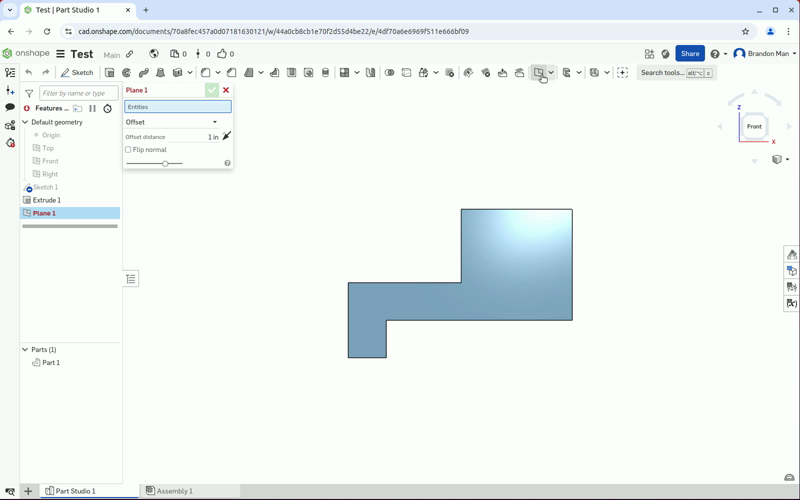
mouse_move(73, 163)
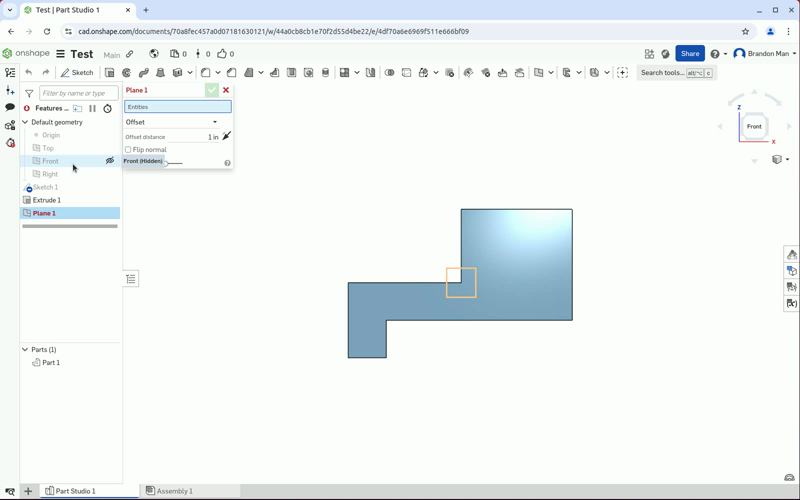
click(73, 163)
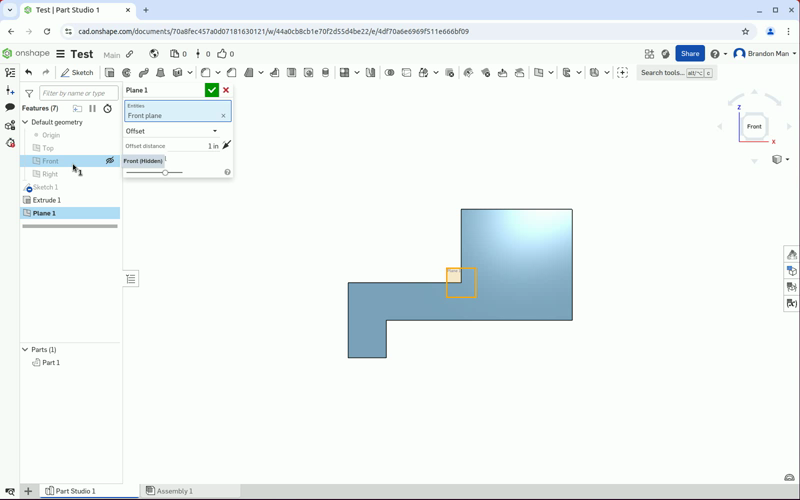
key(tab, 2)
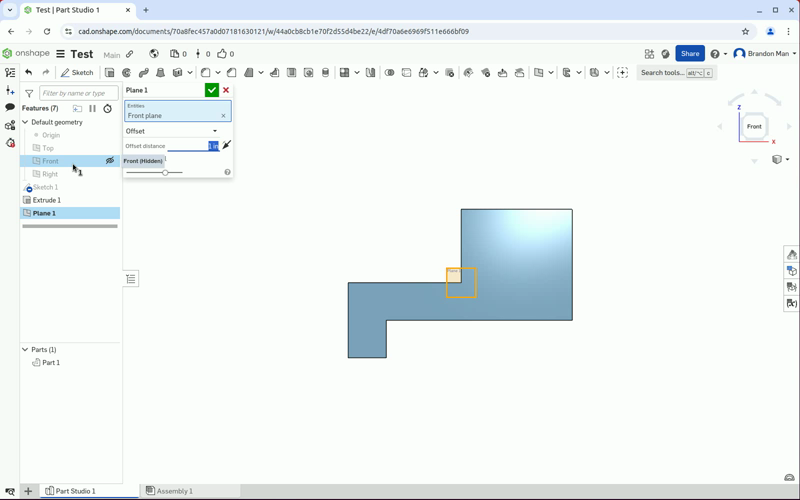
text(11.554)
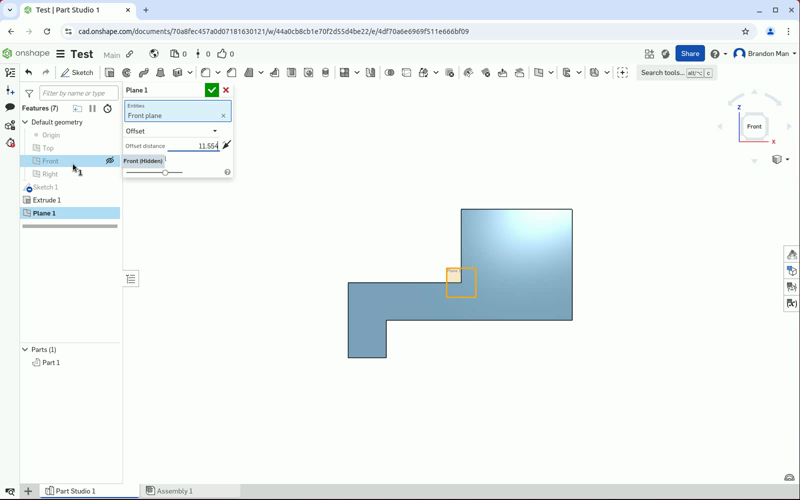
key(enter, 2)
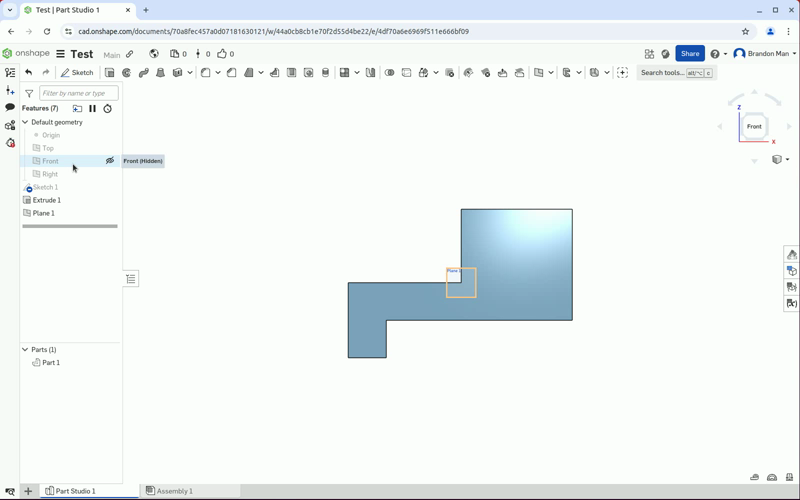
key(shift+s)
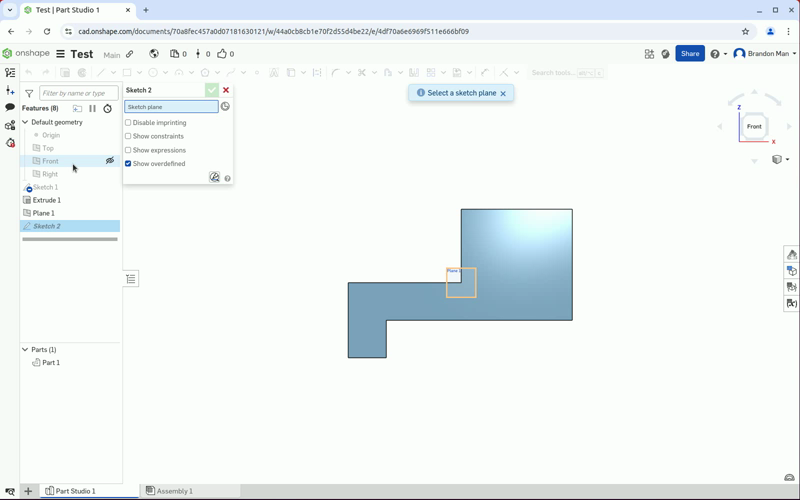
mouse_move(73, 215)
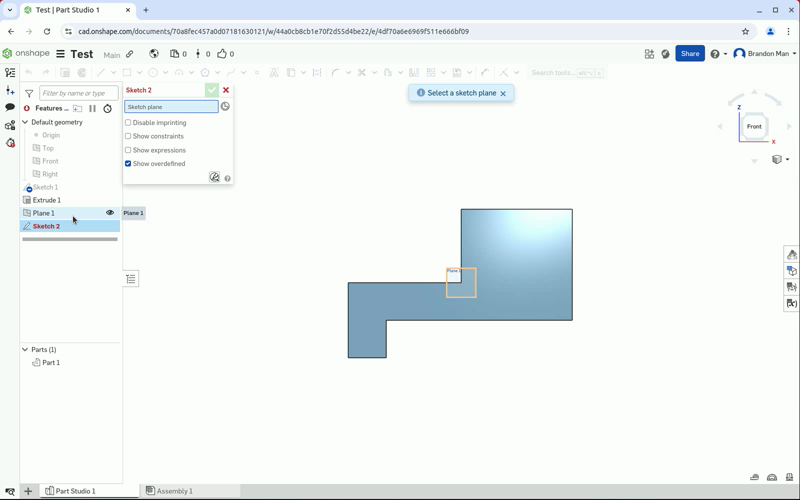
click(73, 215)
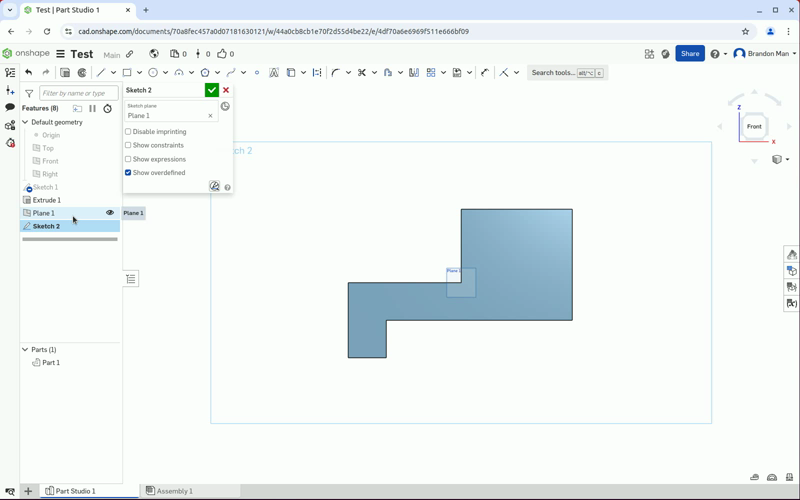
mouse_move(73, 352)
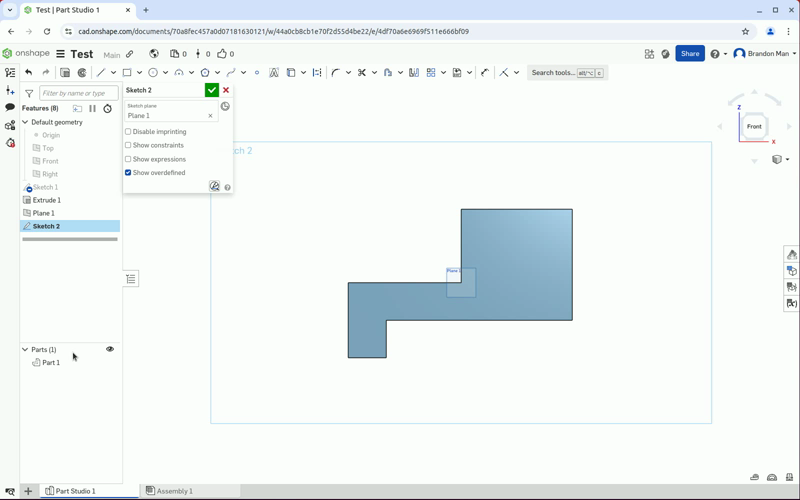
key(y)
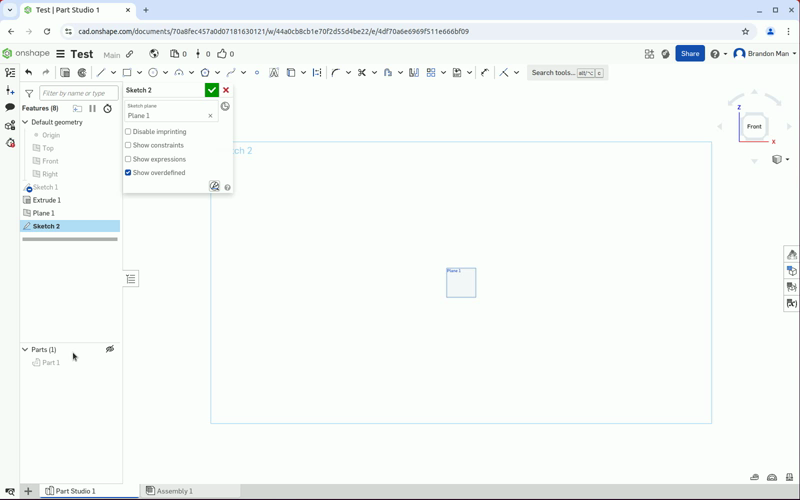
key(l)
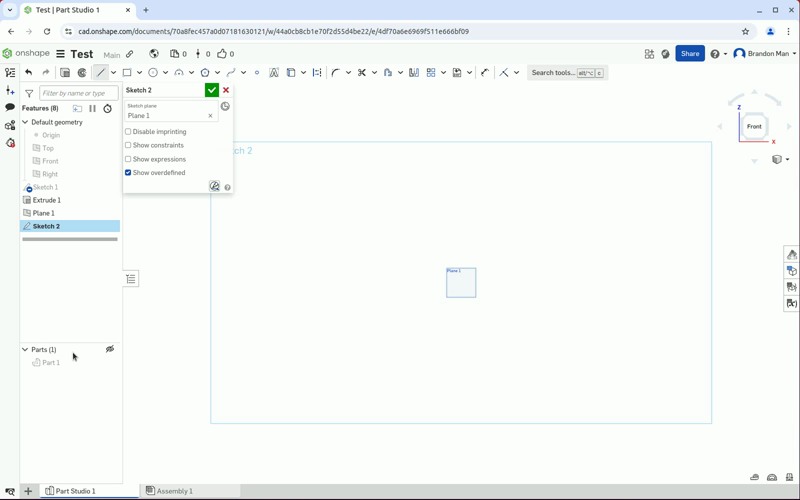
key_down(shift)
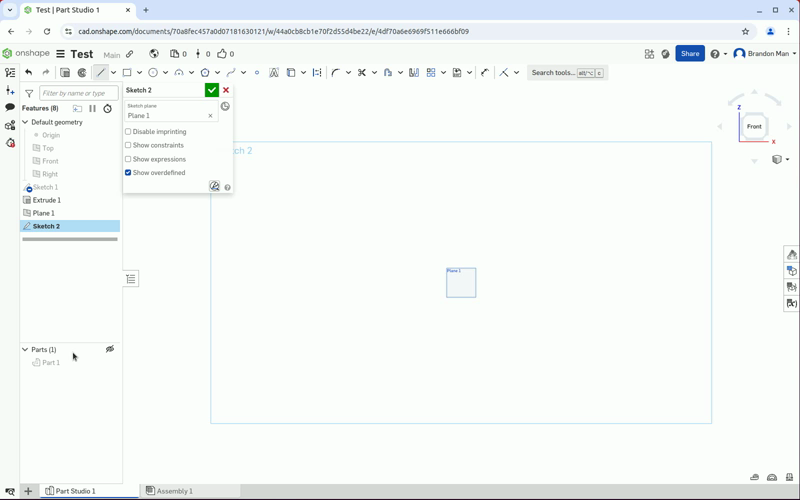
mouse_move(460, 320)
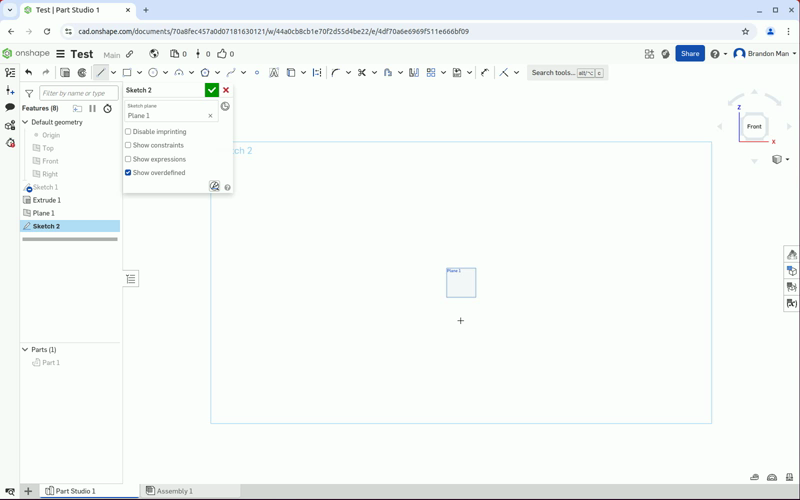
click(460, 320)
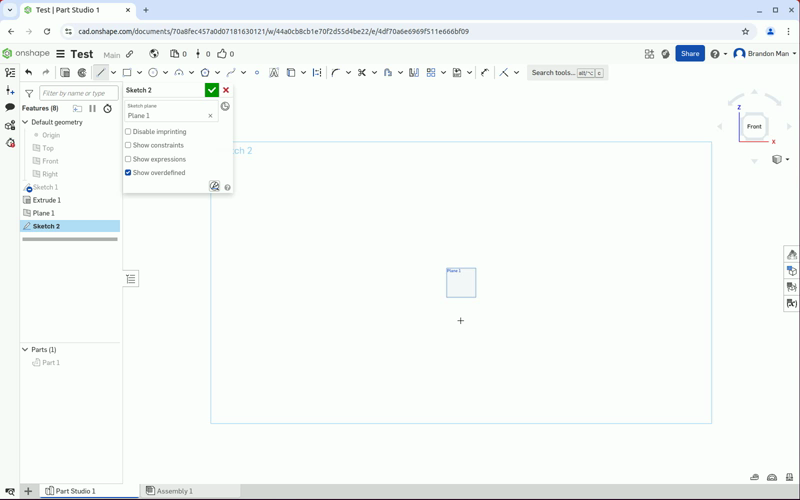
key_up(shift)
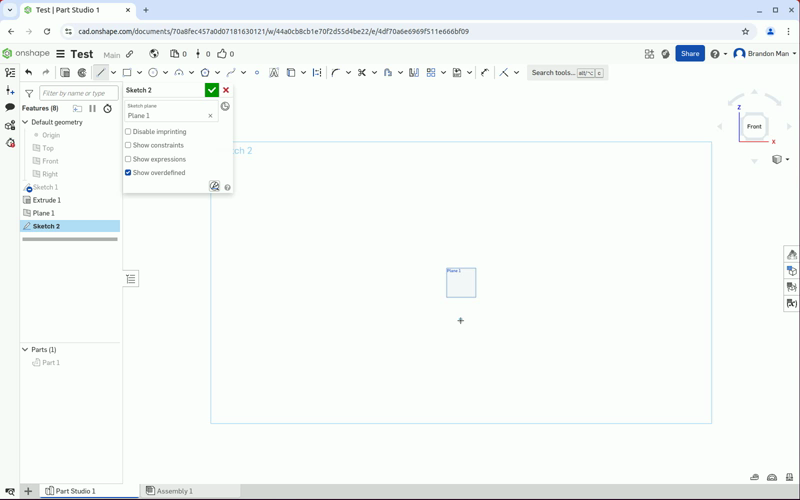
key_down(shift)
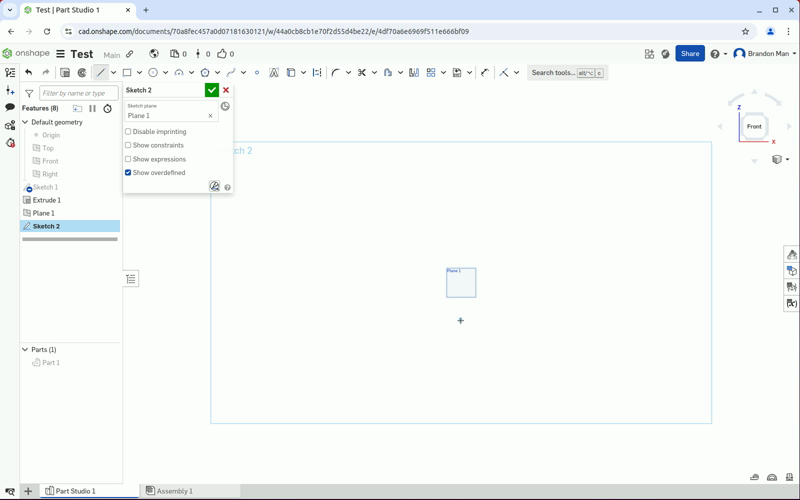
mouse_move(573, 320)
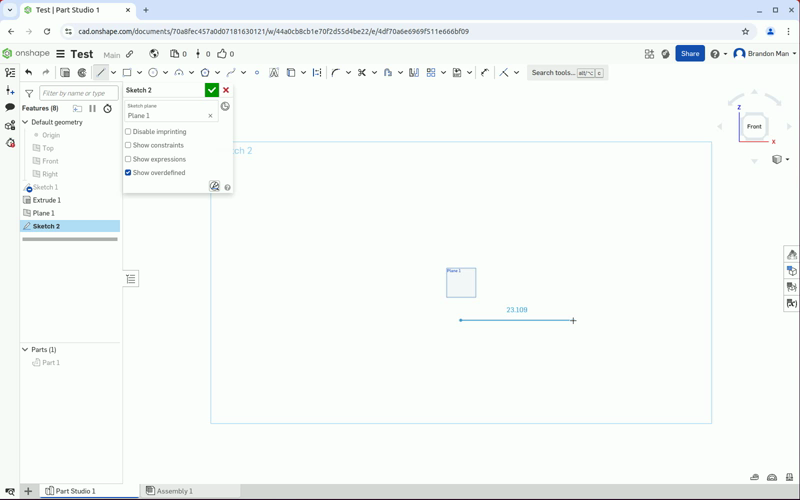
click(573, 320)
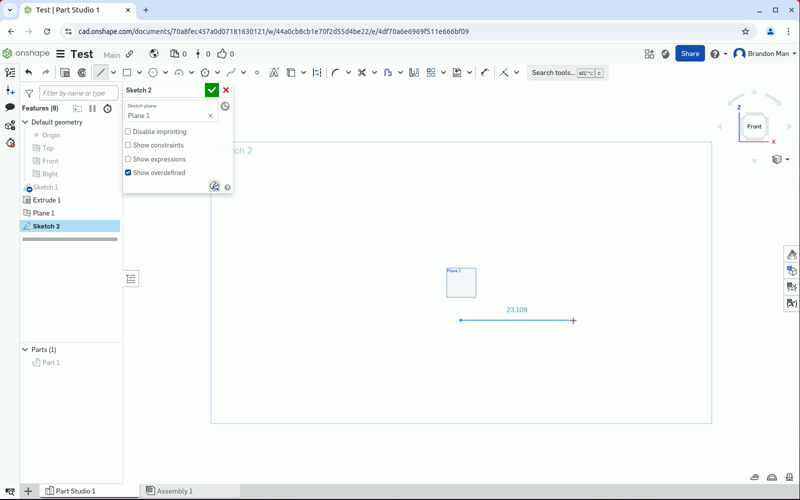
key_up(shift)
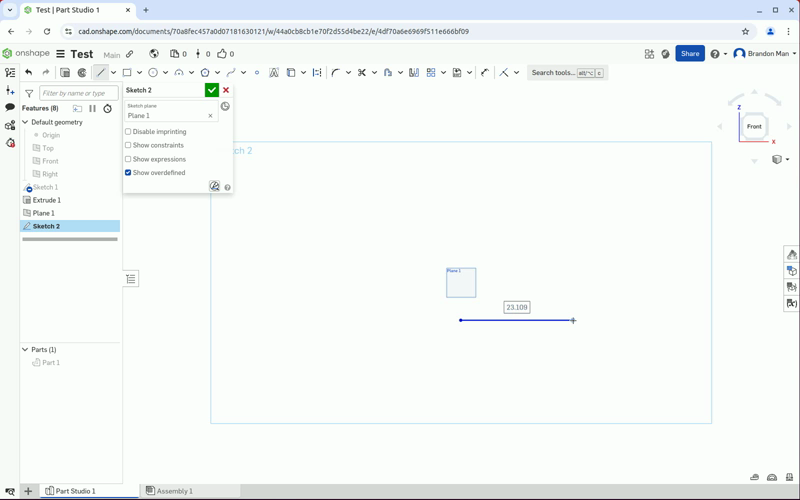
key_down(shift)
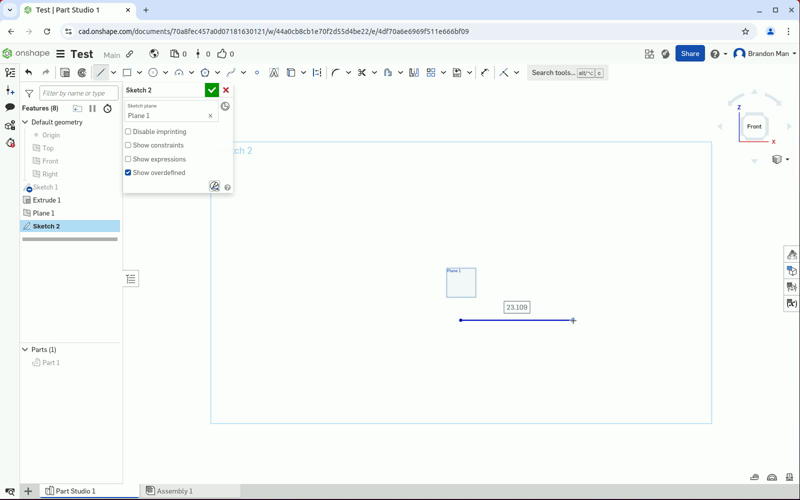
mouse_move(573, 245)
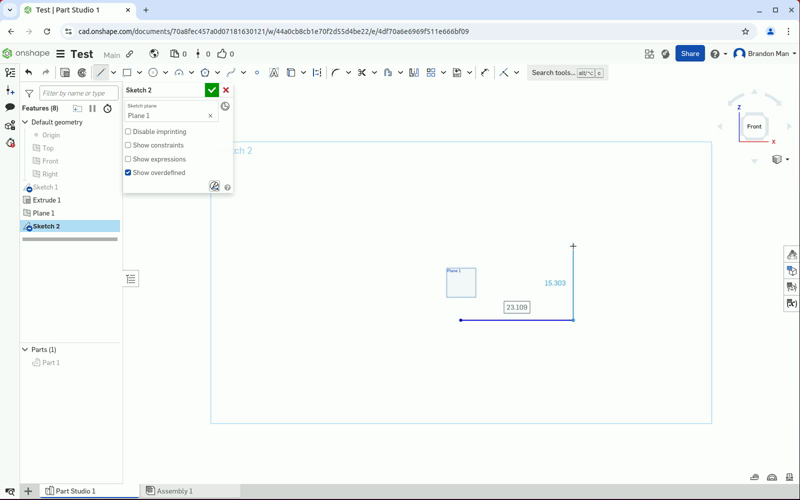
click(573, 245)
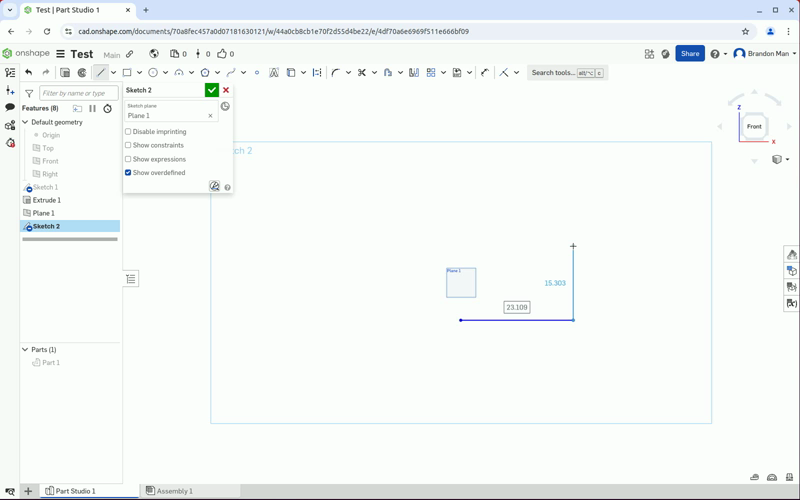
key_up(shift)
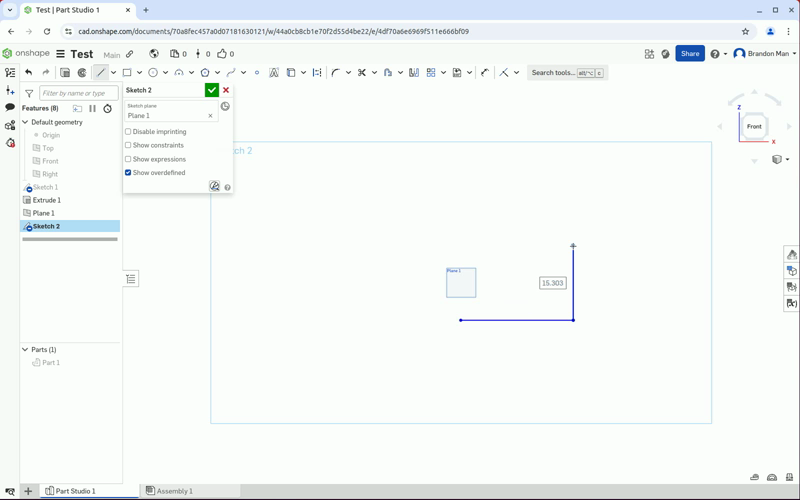
key_down(shift)
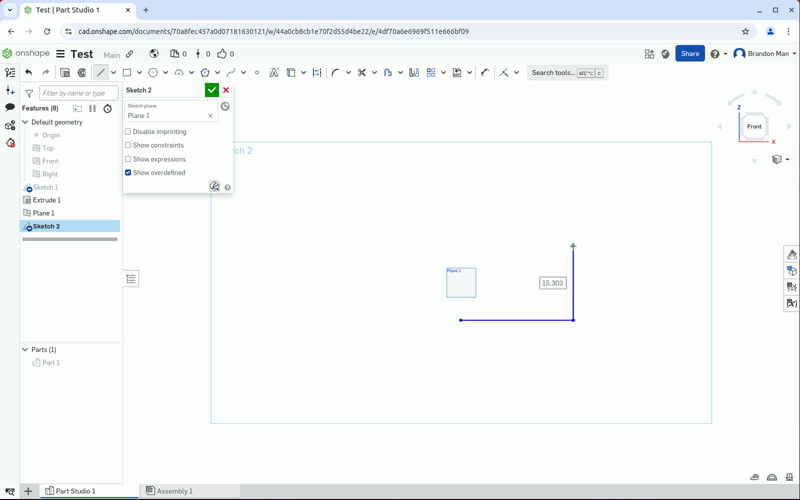
mouse_move(460, 245)
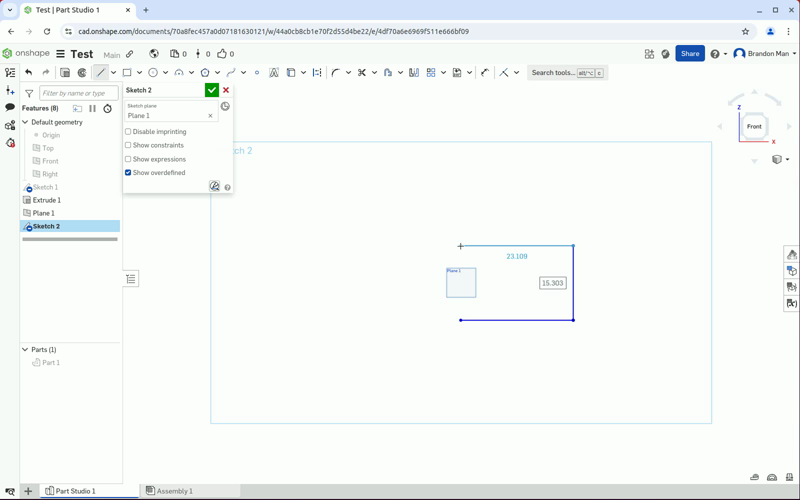
click(460, 245)
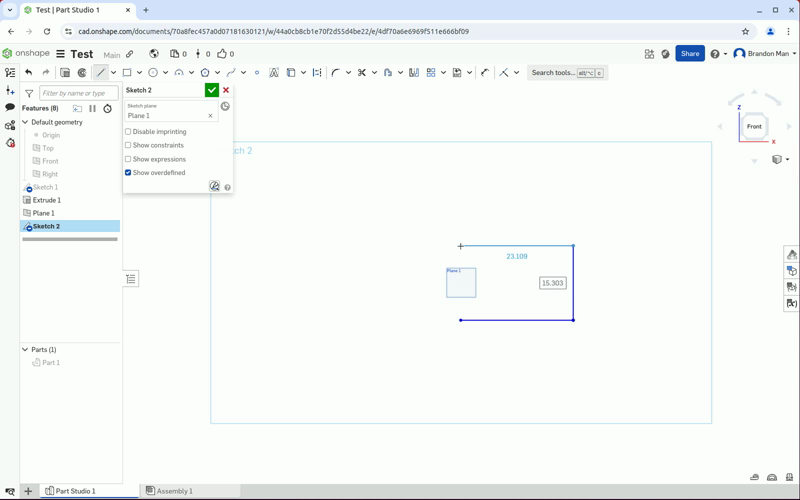
key_up(shift)
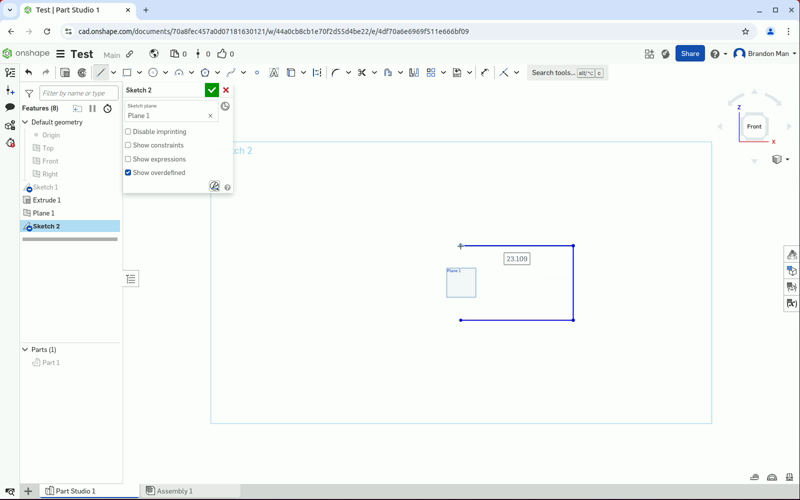
key_down(shift)
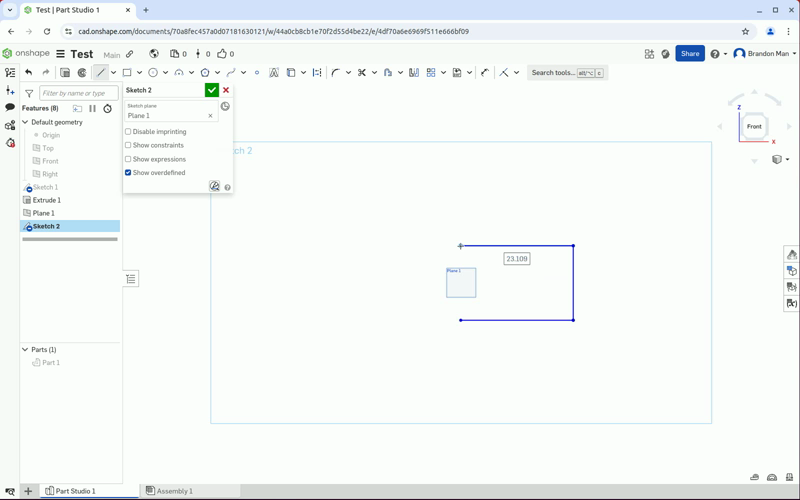
mouse_move(490, 245)
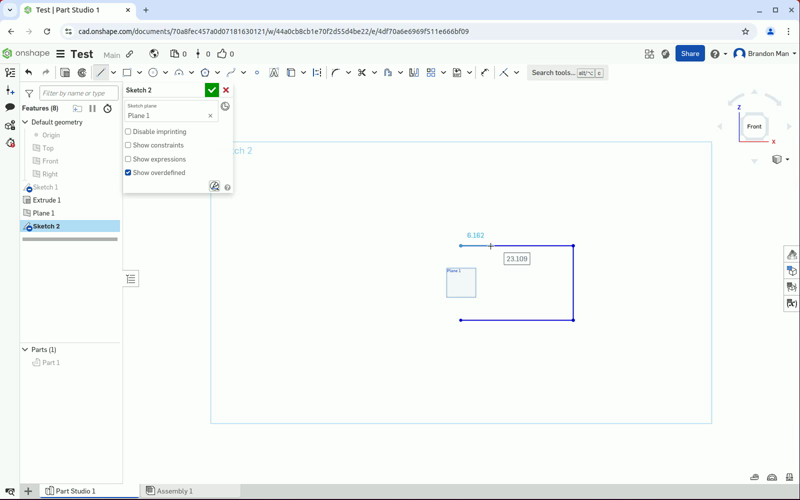
mouse_move(460, 282)
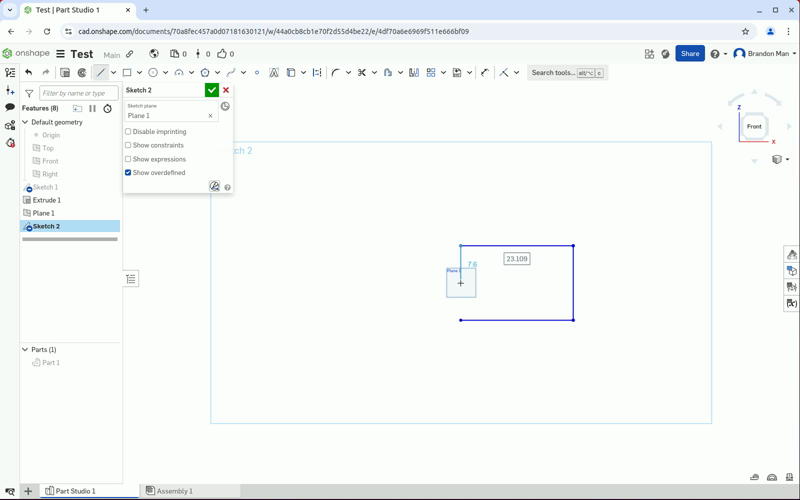
click(460, 282)
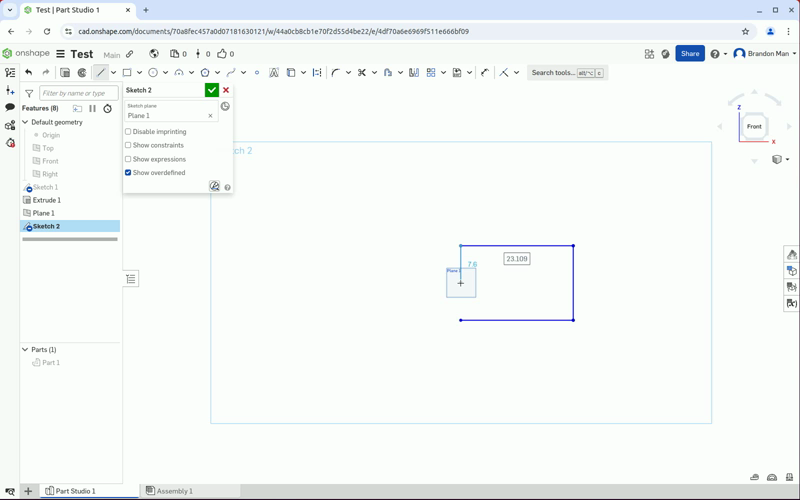
key_up(shift)
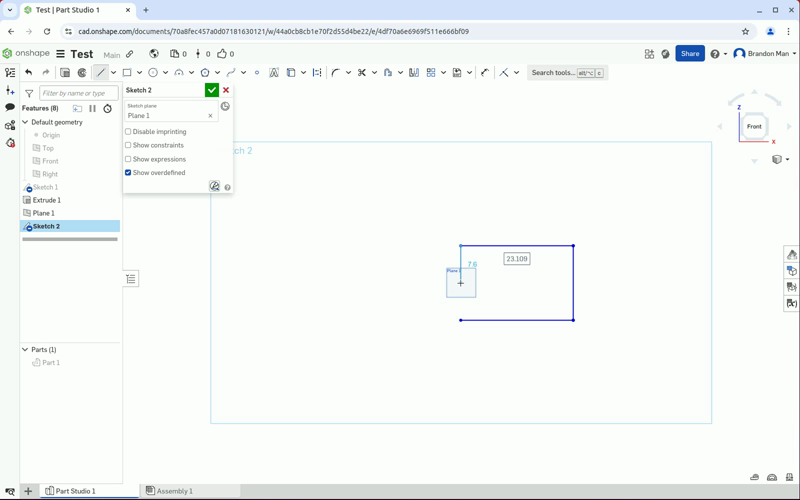
mouse_move(490, 282)
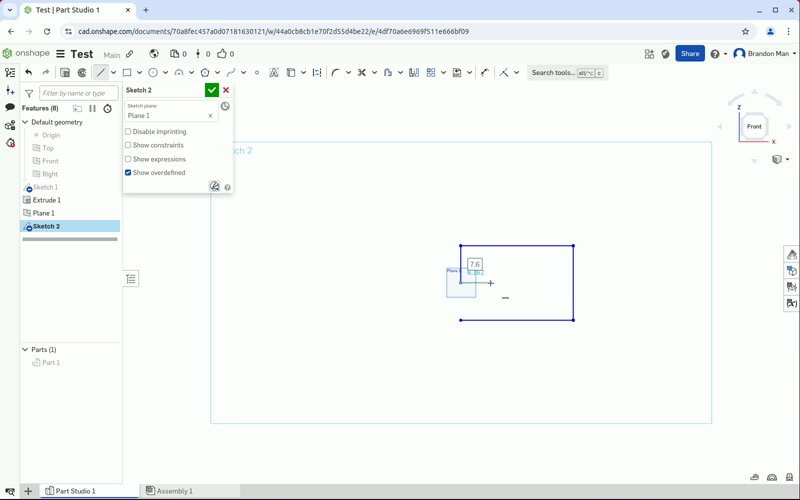
key_down(shift)
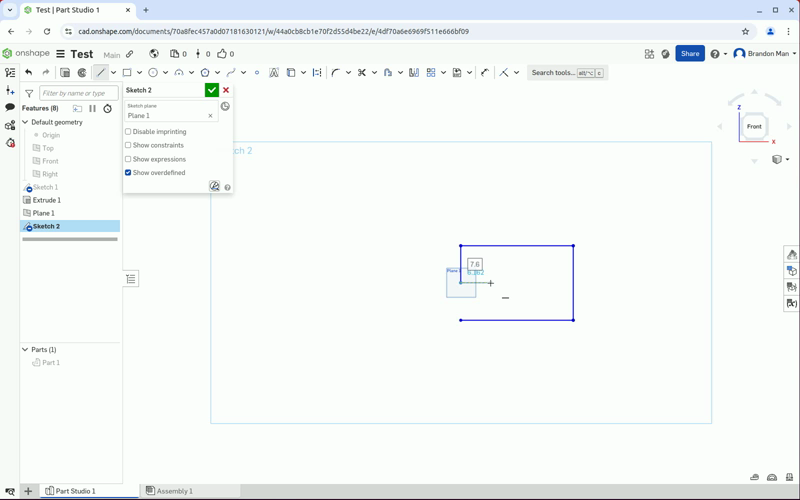
mouse_move(460, 320)
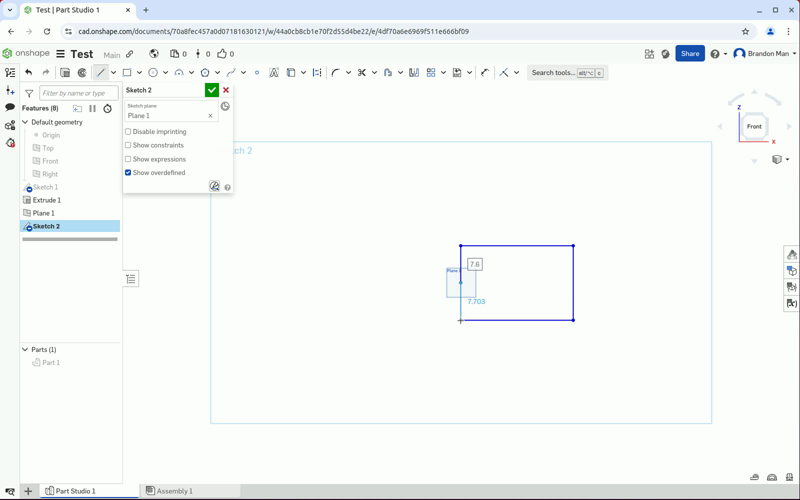
key_up(shift)
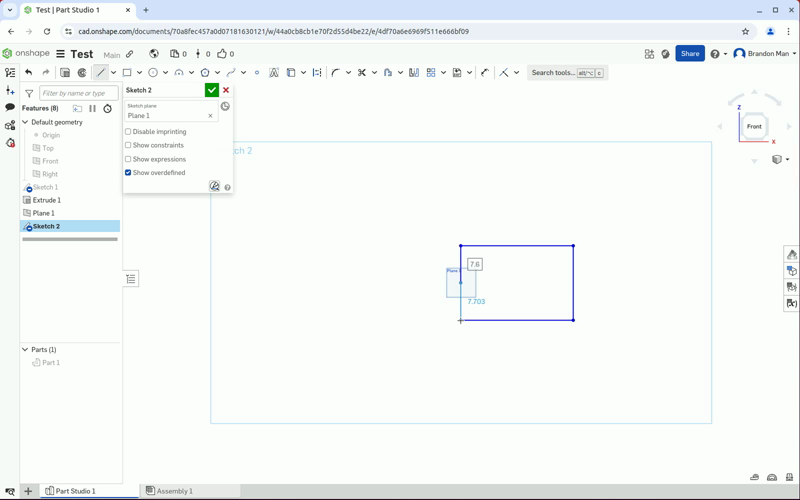
click(460, 320)
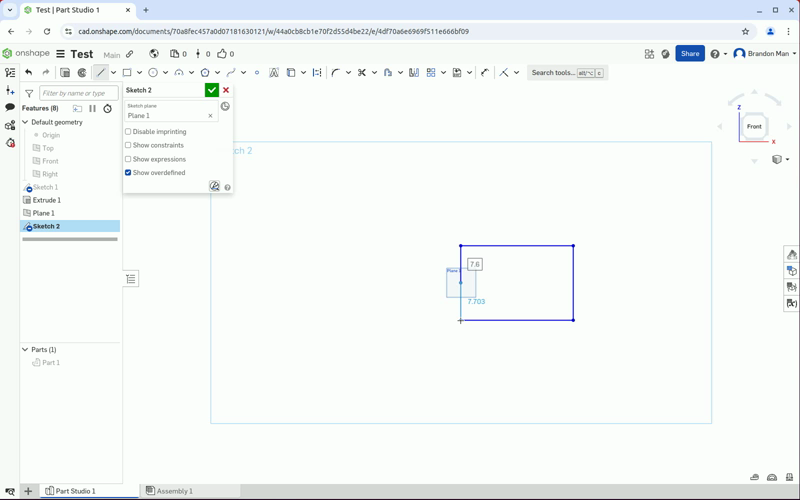
key(esc)
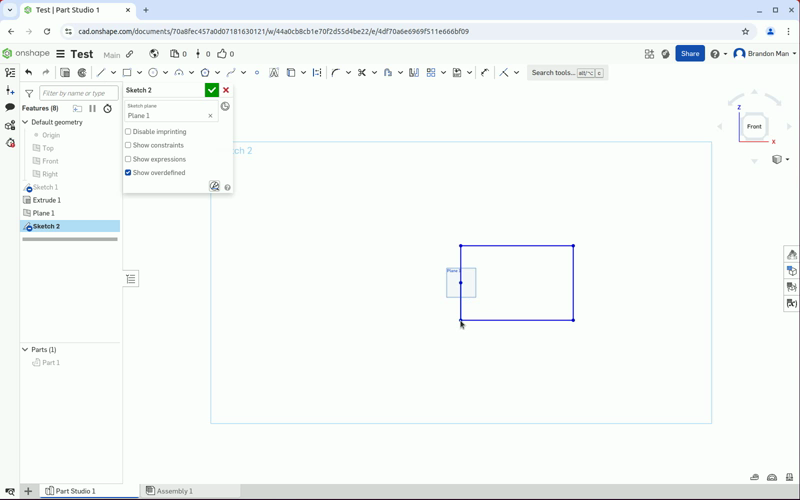
mouse_move(500, 259)
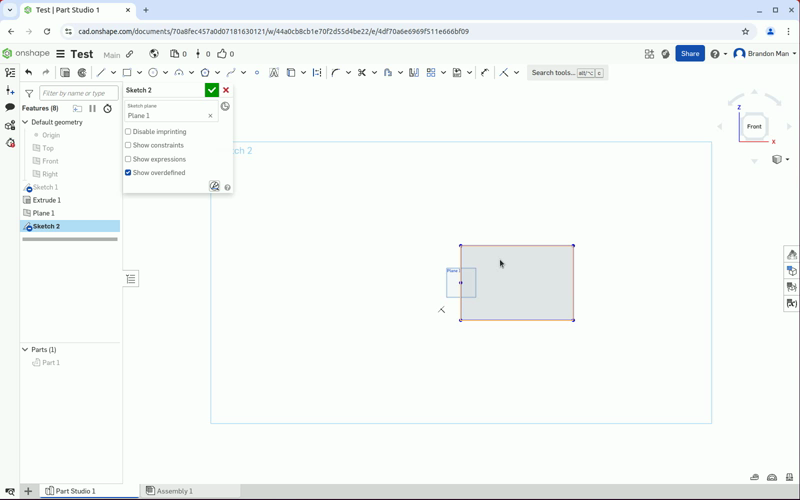
click(500, 259)
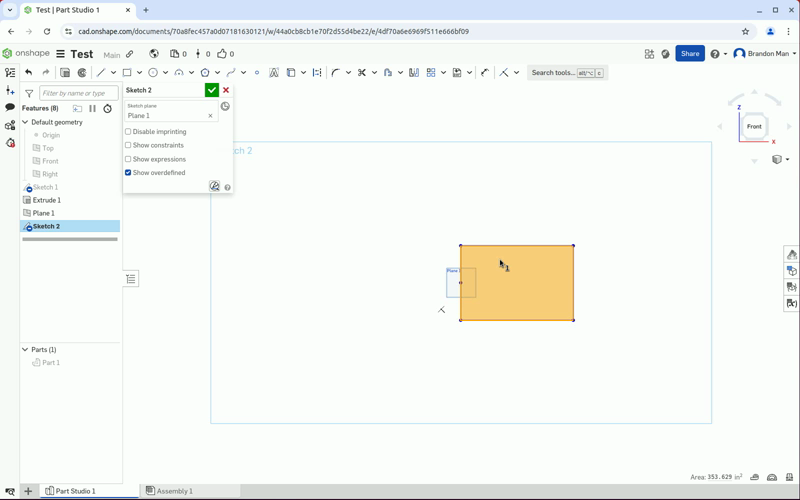
mouse_move(73, 352)
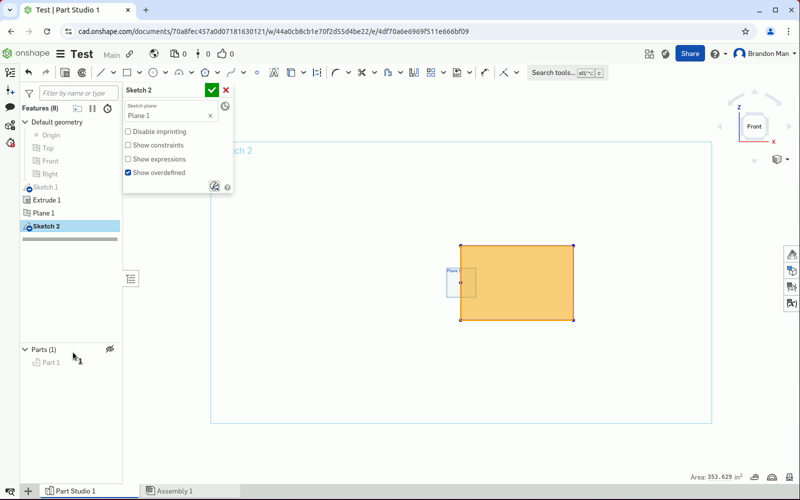
key(shift+y)
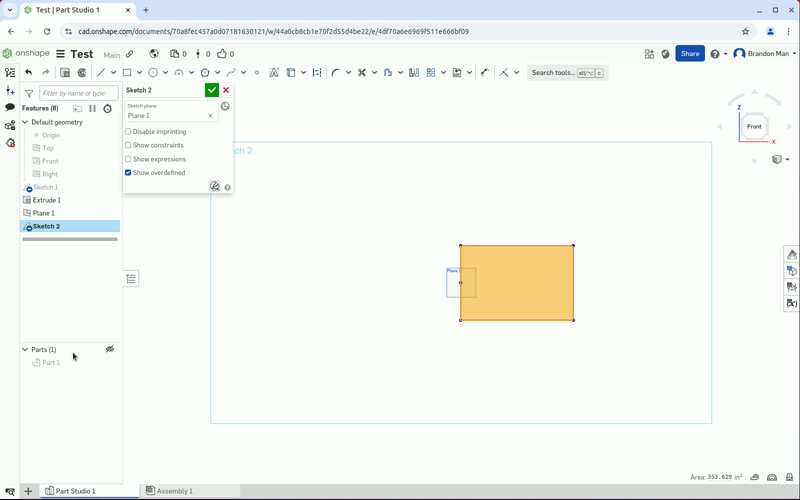
key(shift+e)
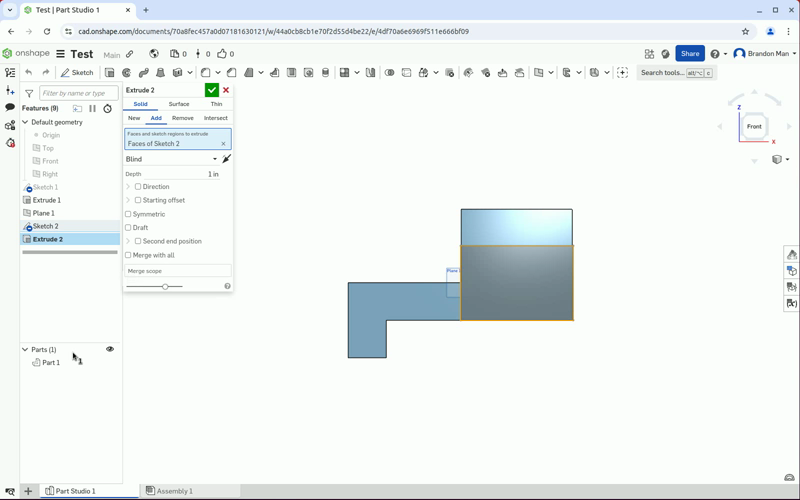
mouse_move(143, 106)
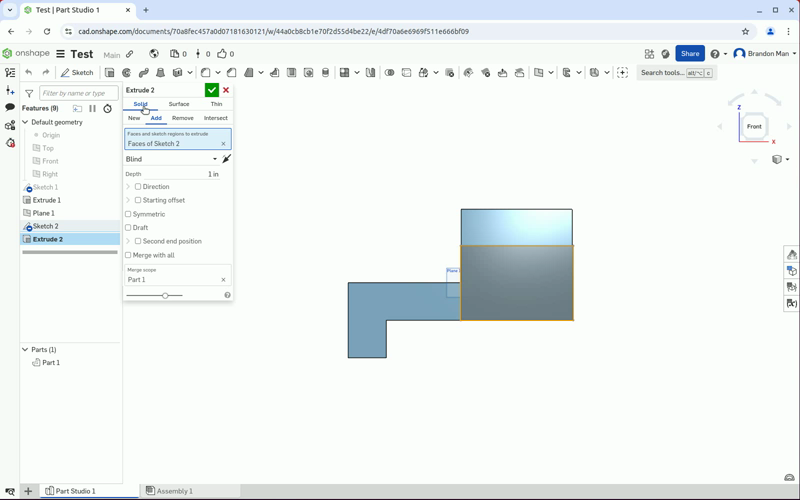
click(143, 106)
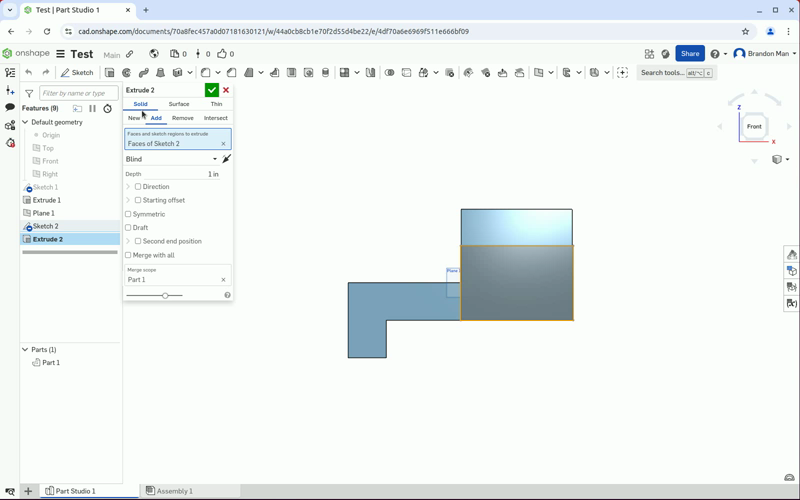
mouse_move(137, 120)
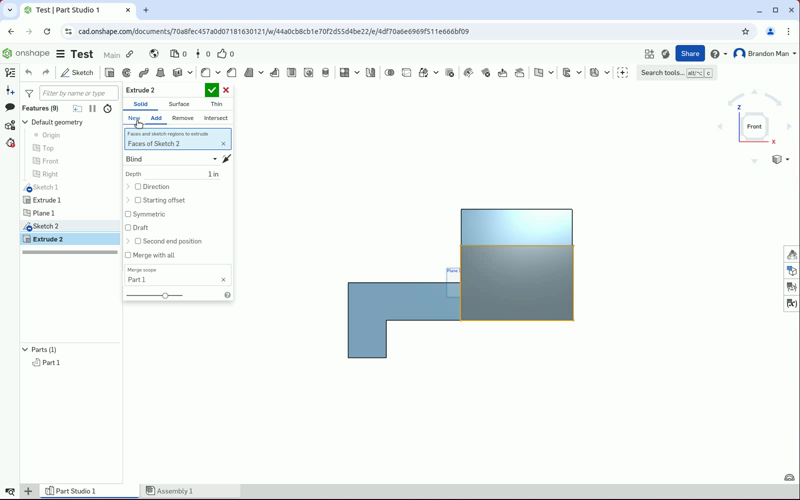
click(137, 120)
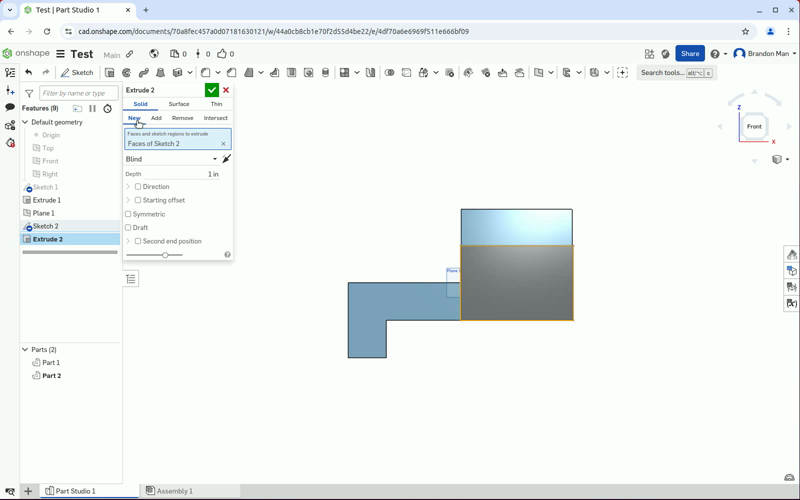
key(tab, 4)
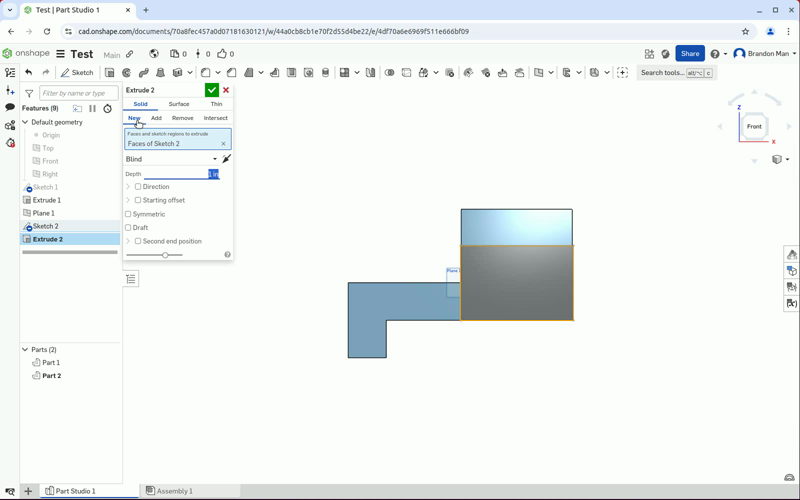
text(7.703)
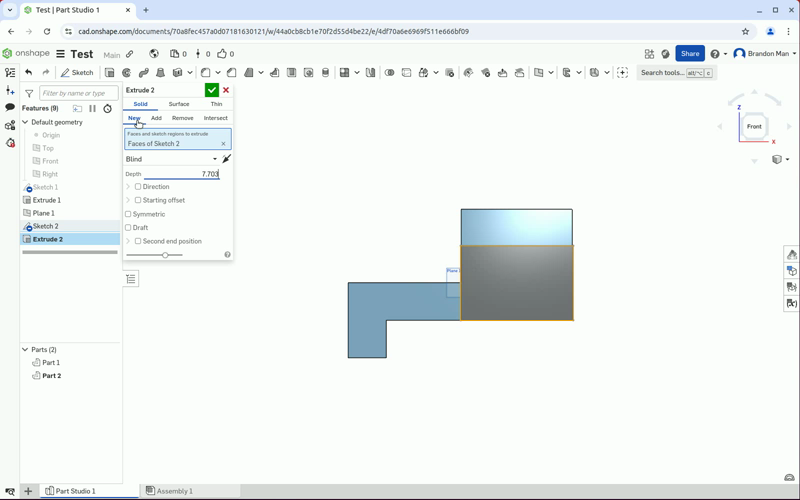
key(enter)
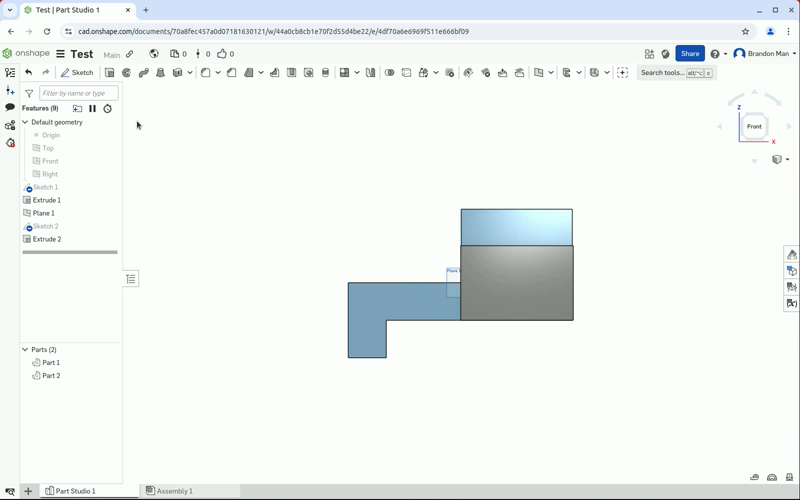
key(shift+h)
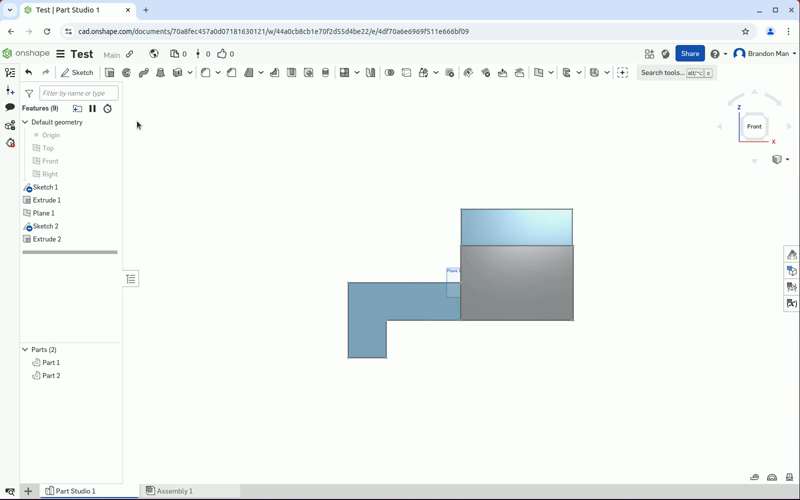
key(shift+h)
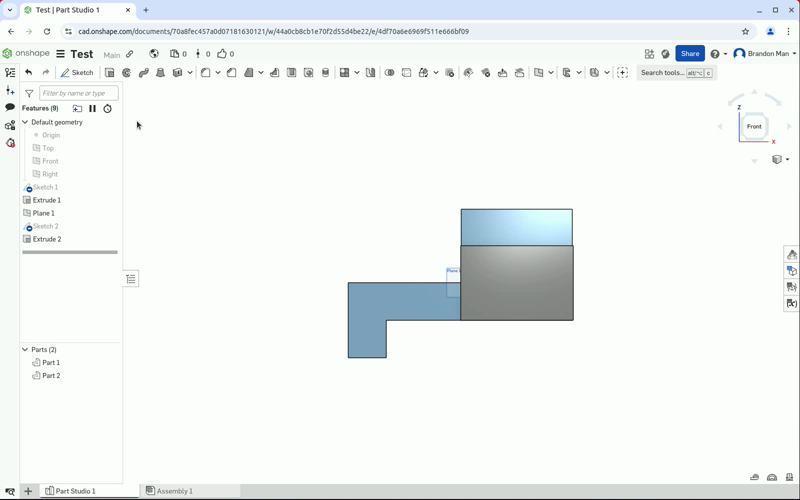
mouse_move(73, 189)
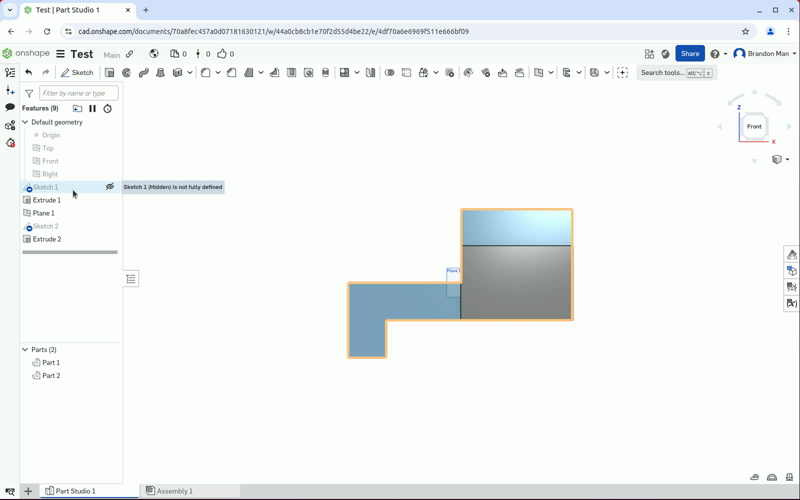
click(73, 189)
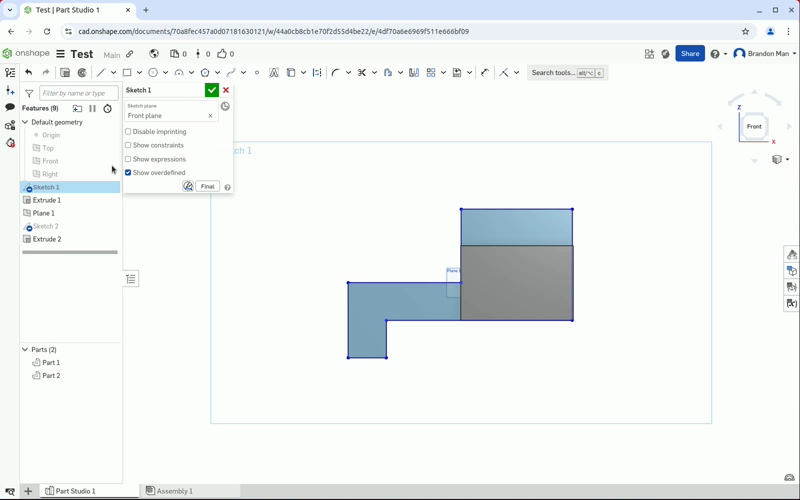
mouse_move(229, 92)
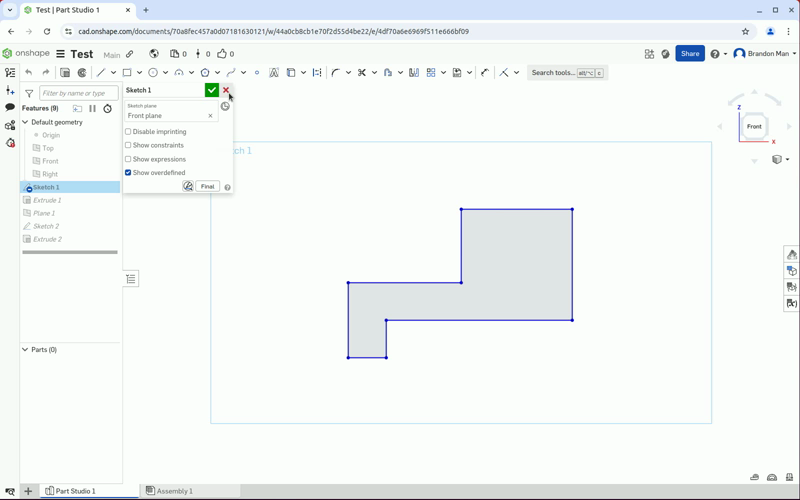
click(229, 92)
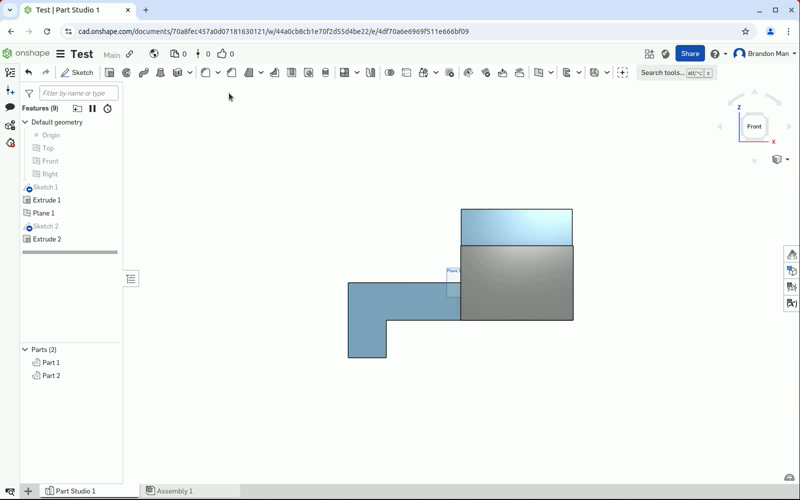
mouse_move(73, 352)
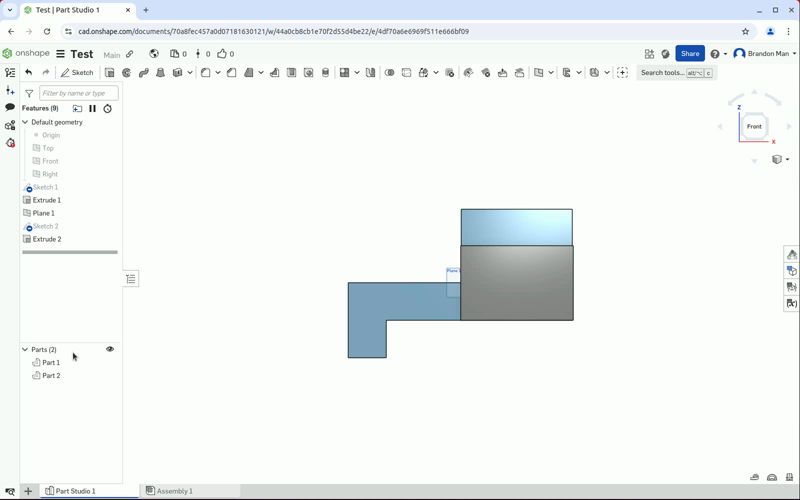
key(y)
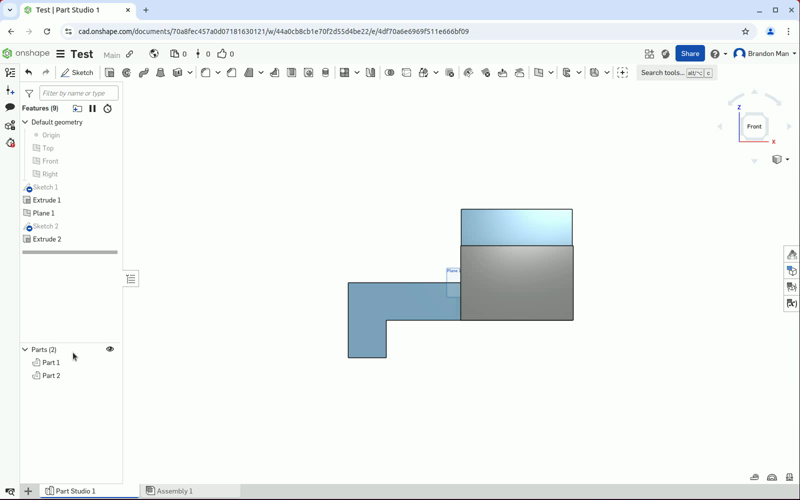
key(shift+p)
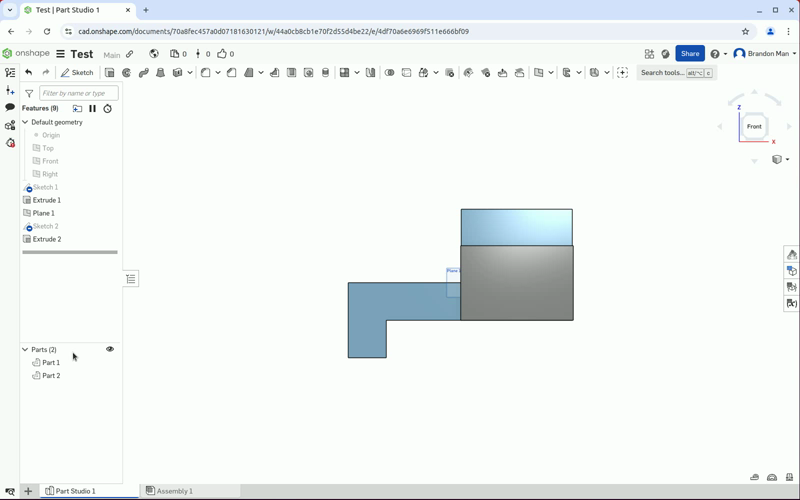
key(space)
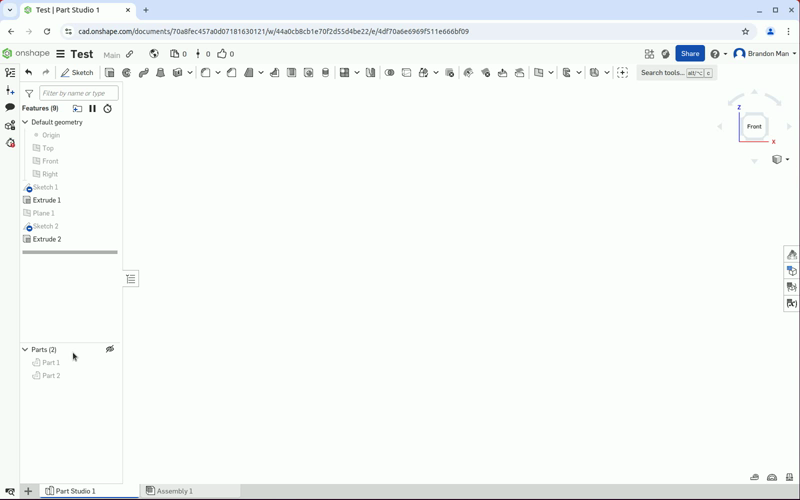
key_down(shift)
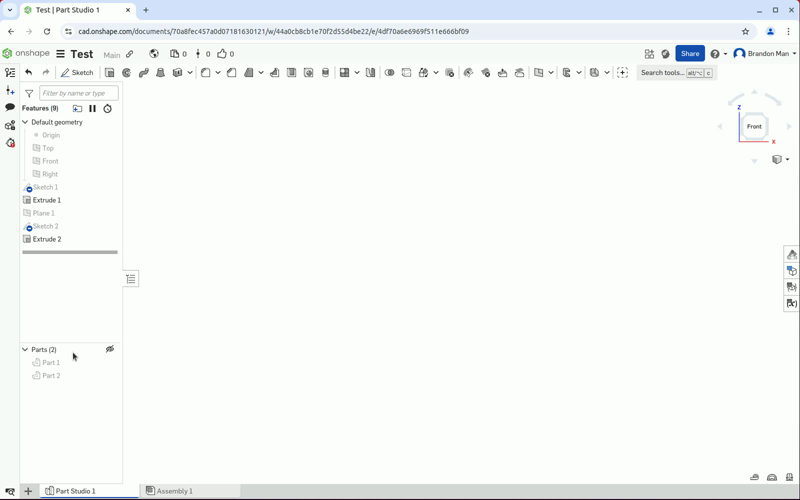
key(down)
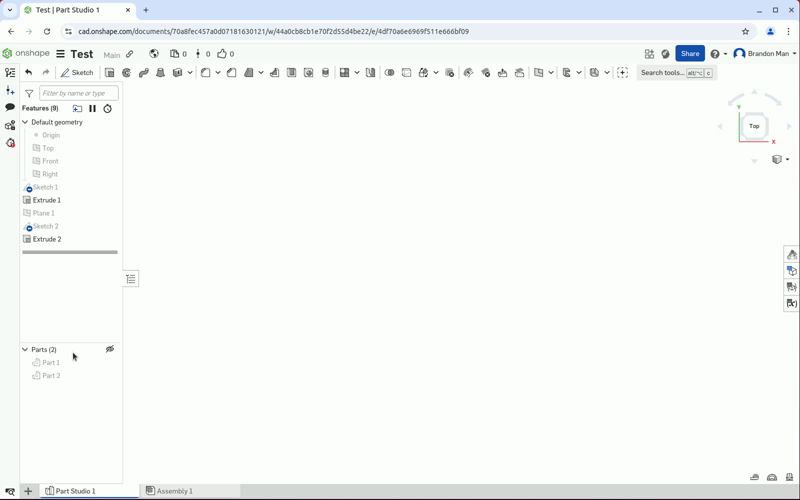
key_up(shift)
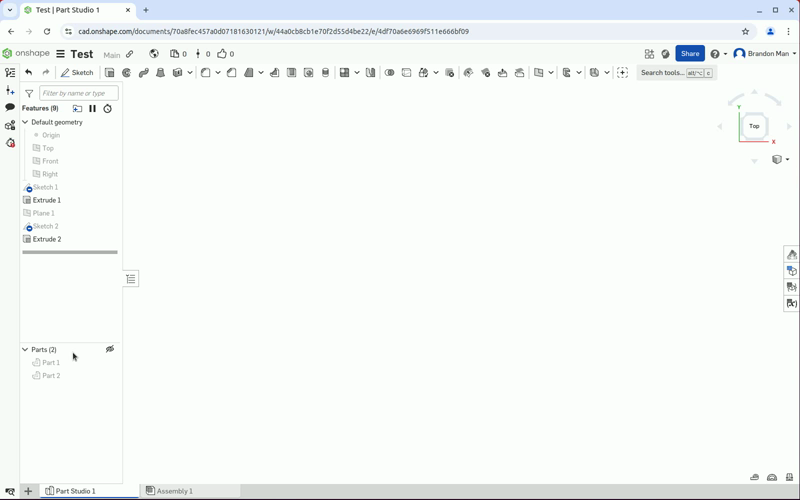
mouse_move(73, 352)
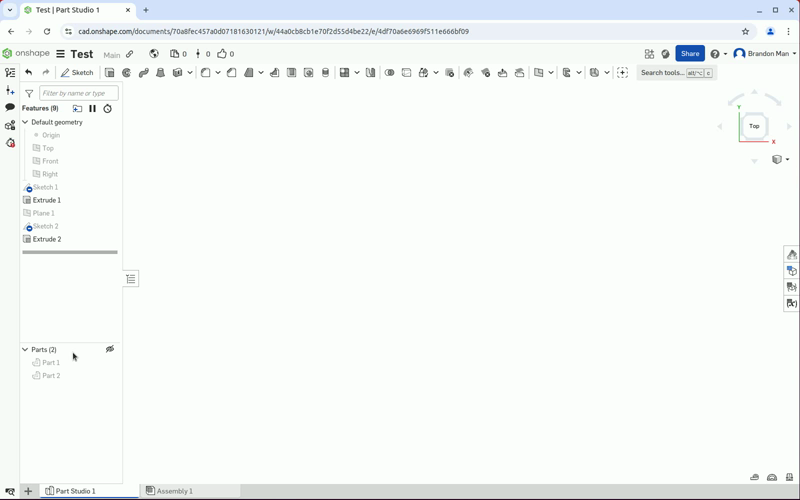
key(shift+y)
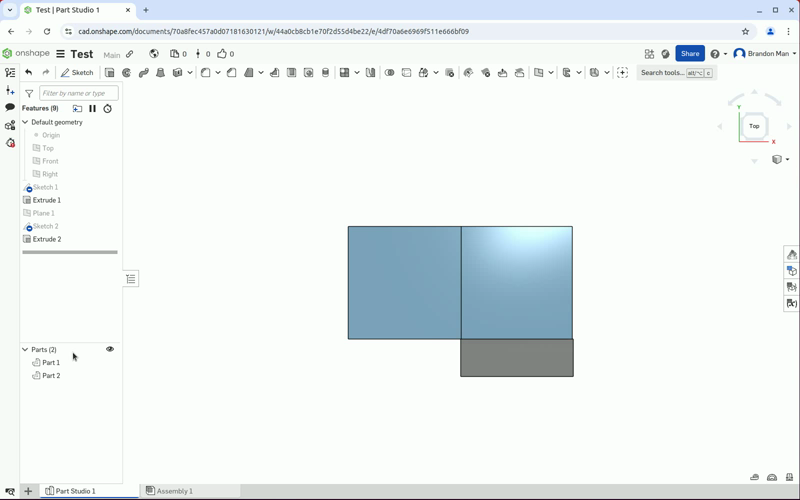
mouse_move(541, 75)
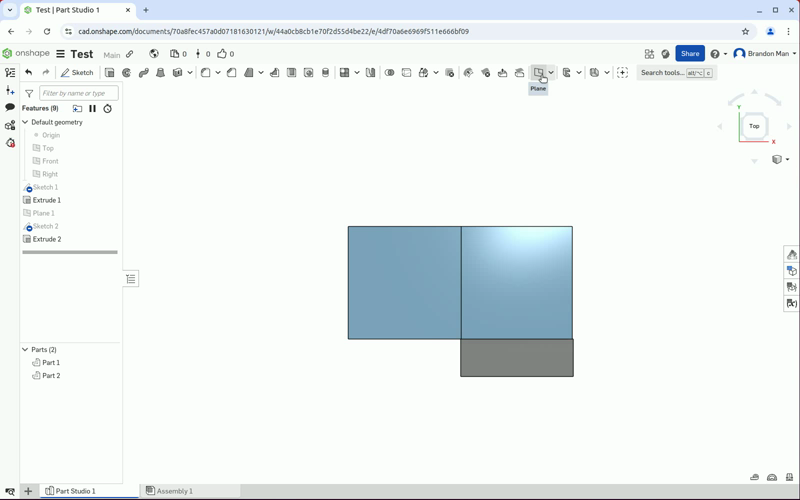
click(541, 75)
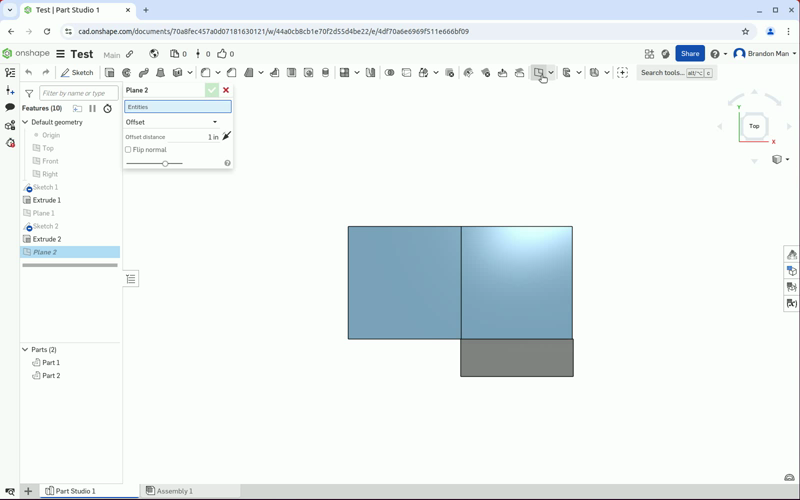
mouse_move(73, 150)
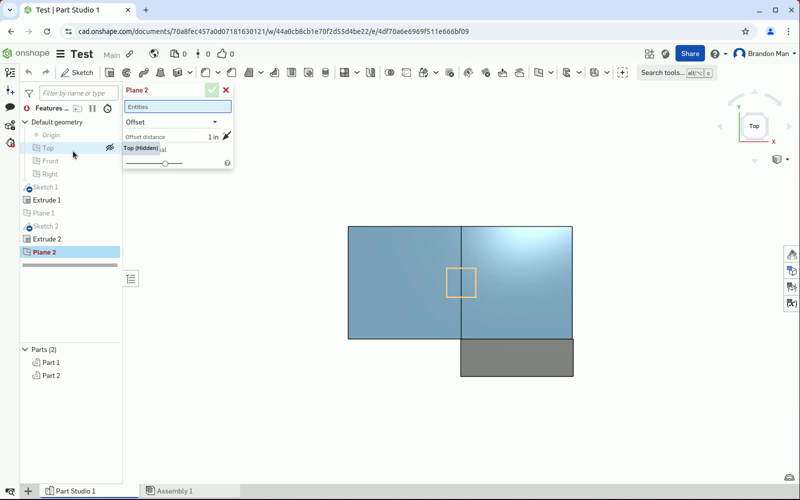
click(73, 150)
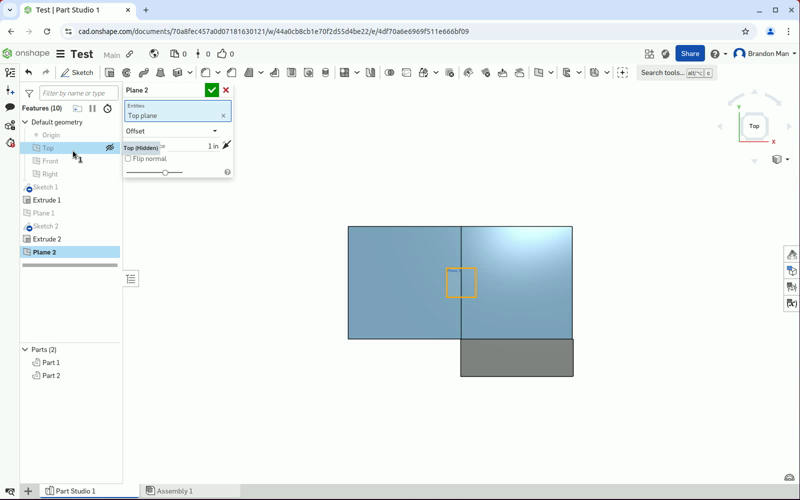
key(tab, 2)
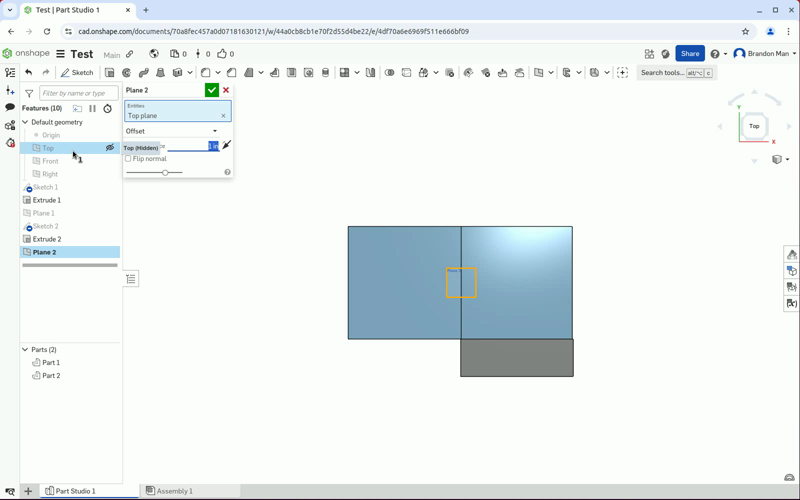
text(15.405)
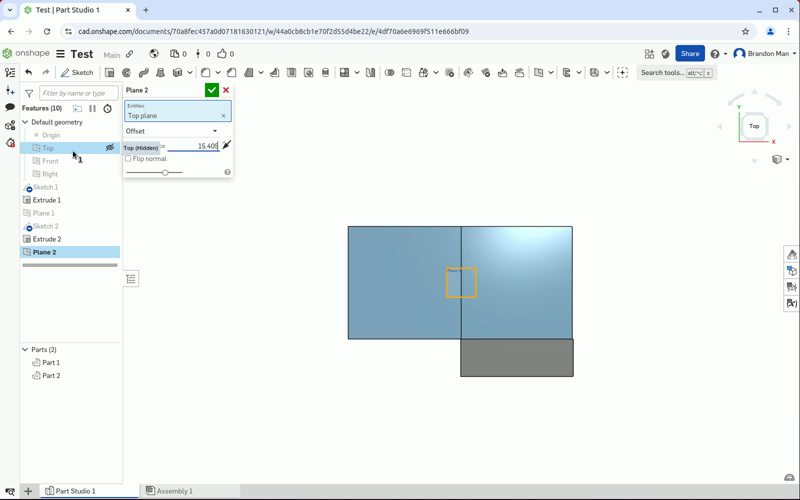
key(enter, 2)
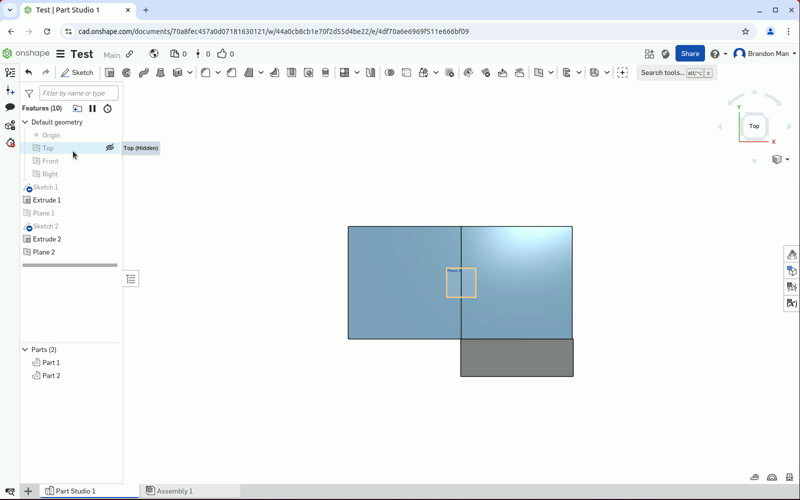
key(shift+s)
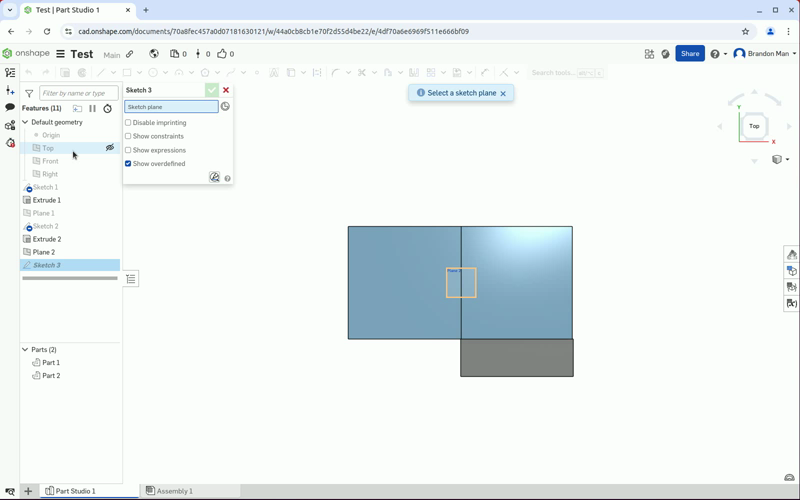
mouse_move(73, 254)
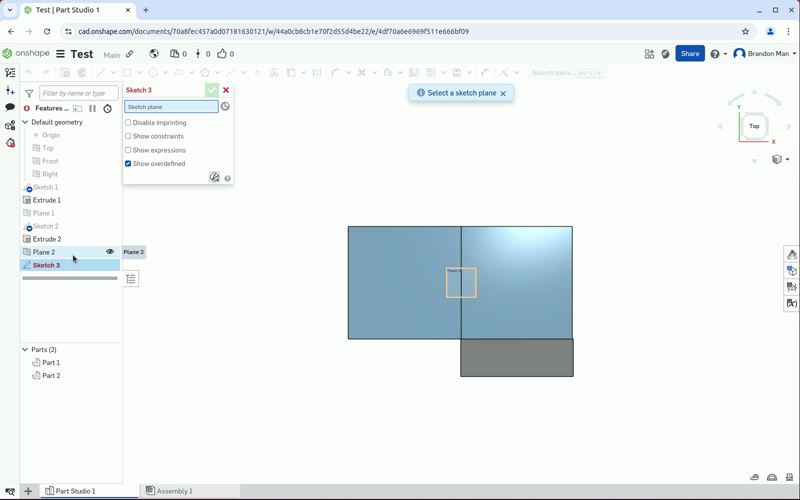
click(73, 254)
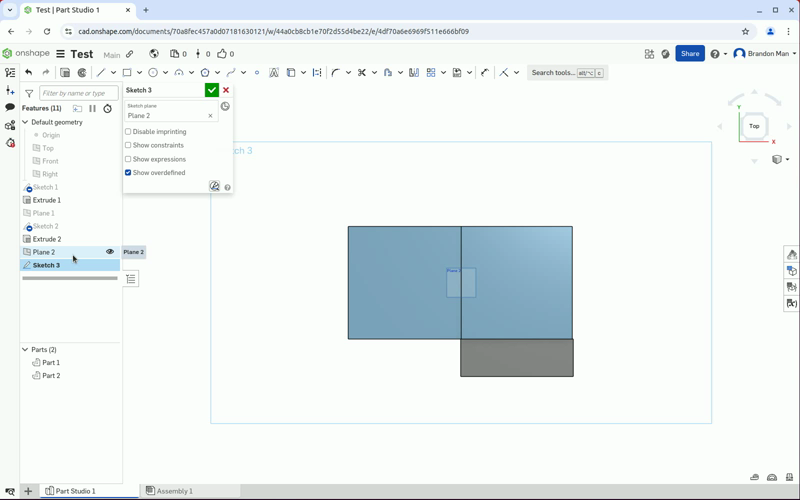
mouse_move(73, 352)
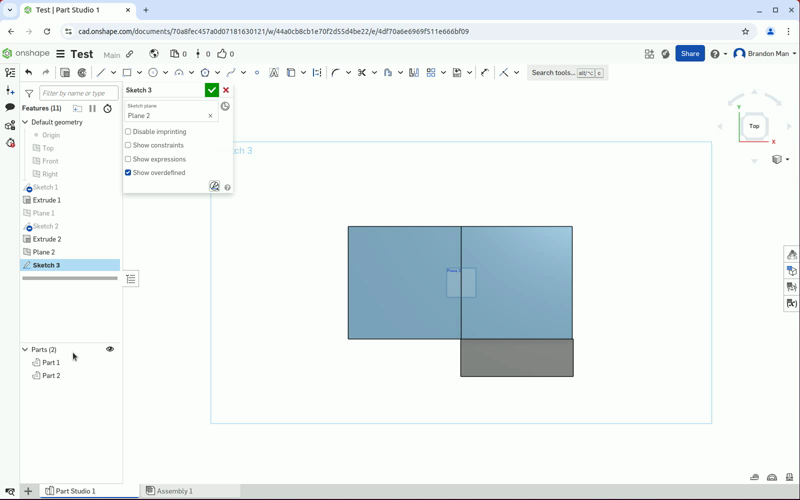
key(y)
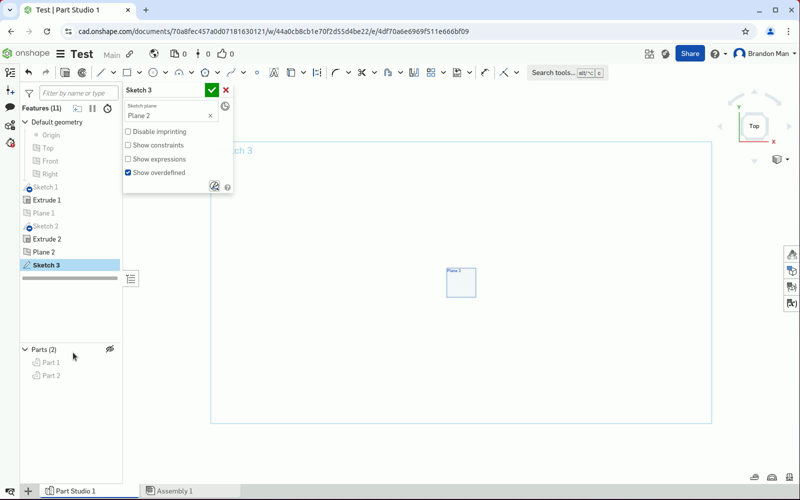
key(l)
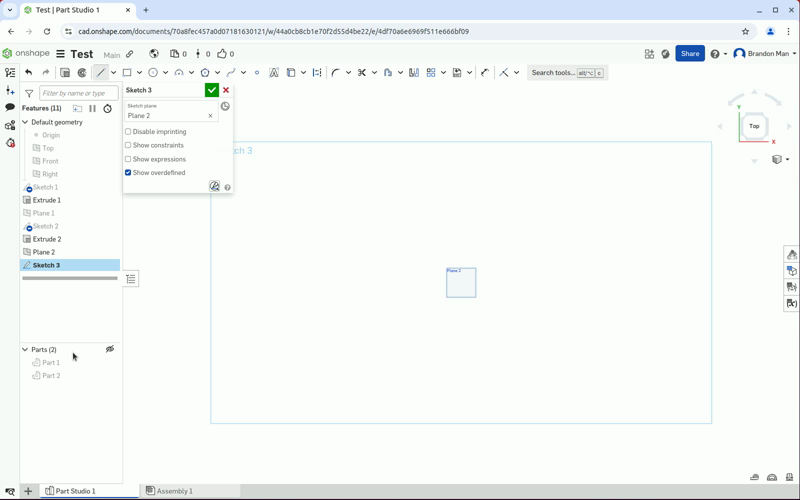
key_down(shift)
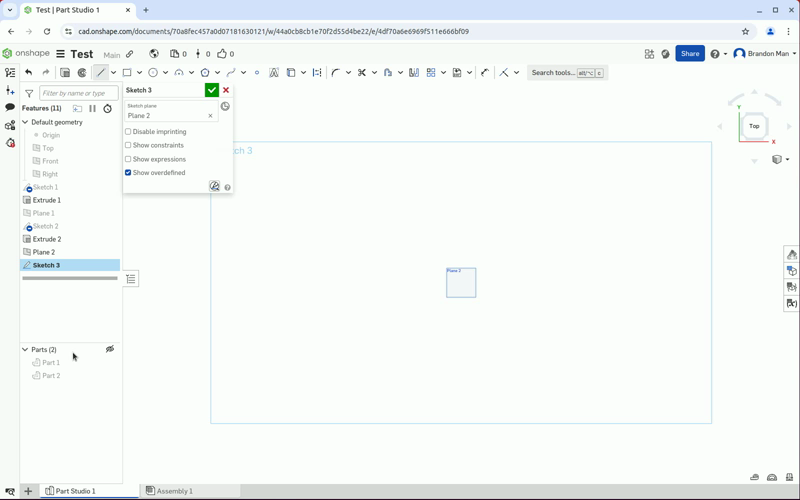
mouse_move(460, 339)
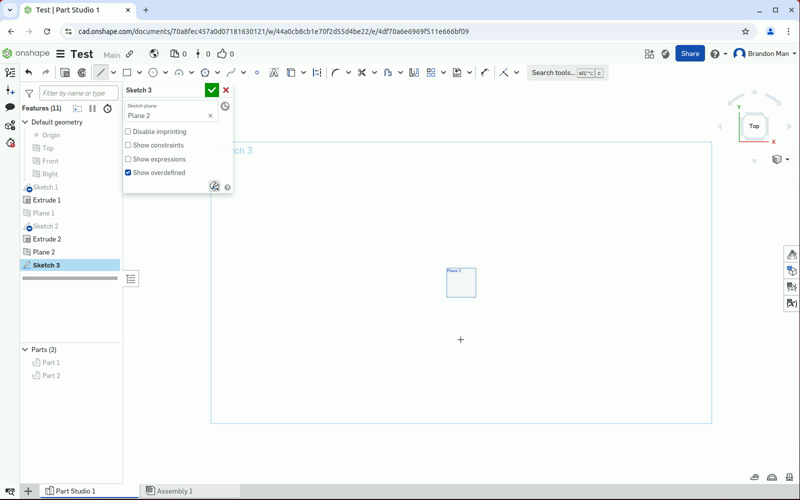
click(460, 339)
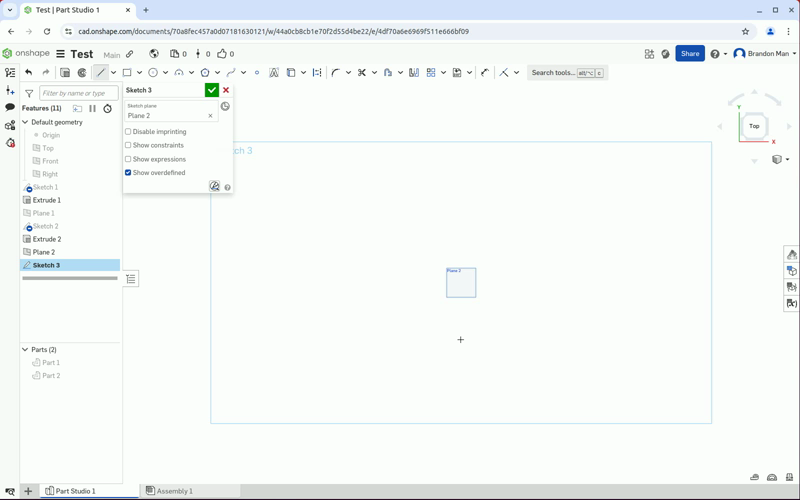
key_up(shift)
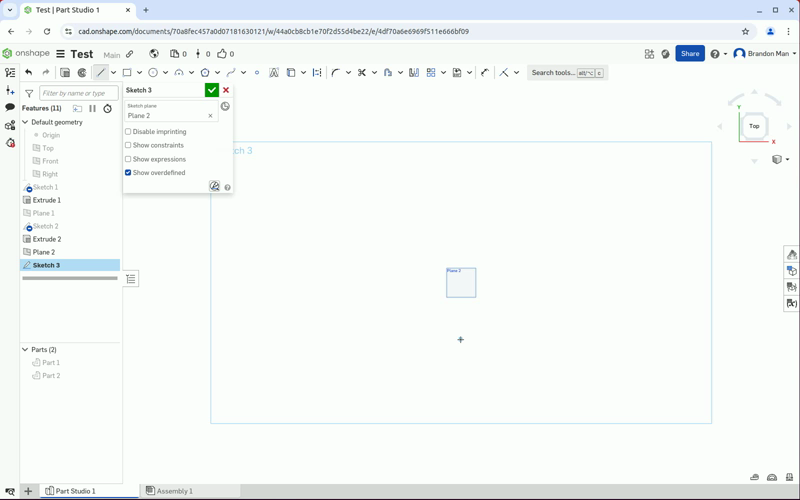
key_down(shift)
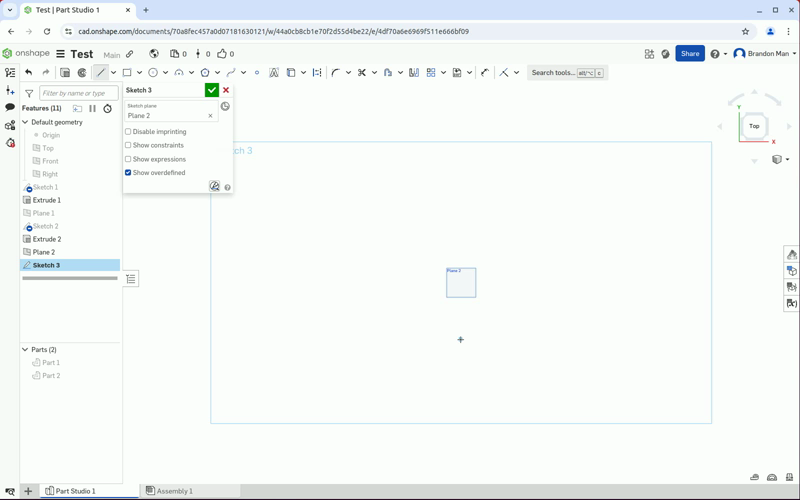
mouse_move(573, 339)
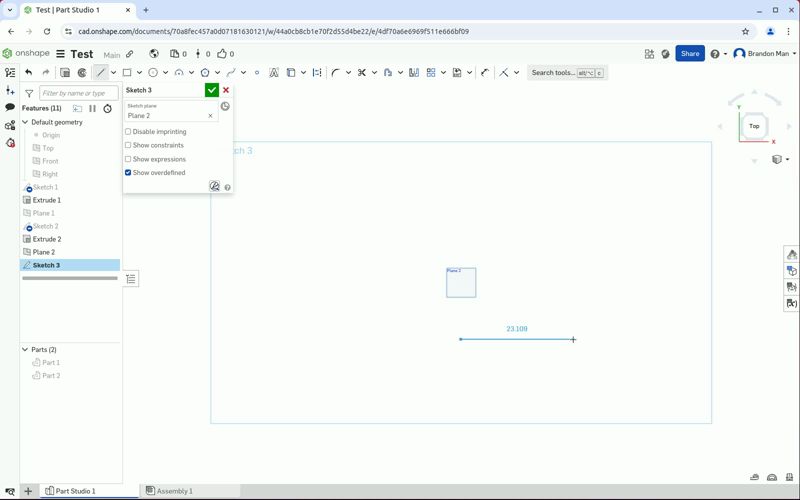
click(573, 339)
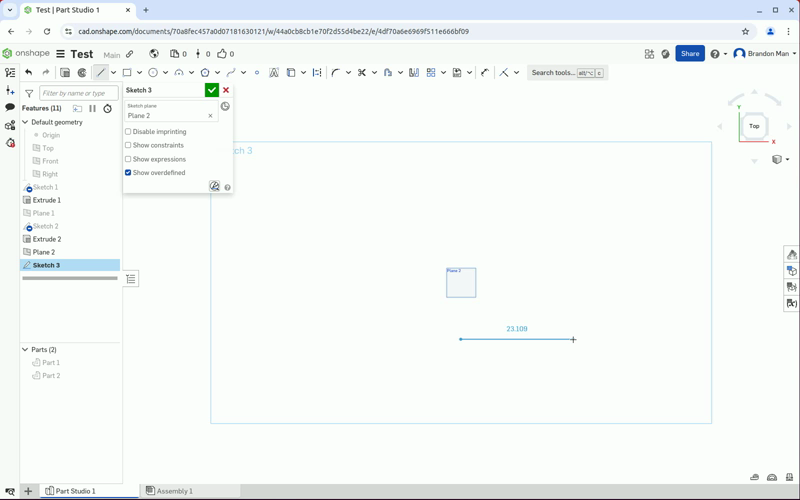
key_up(shift)
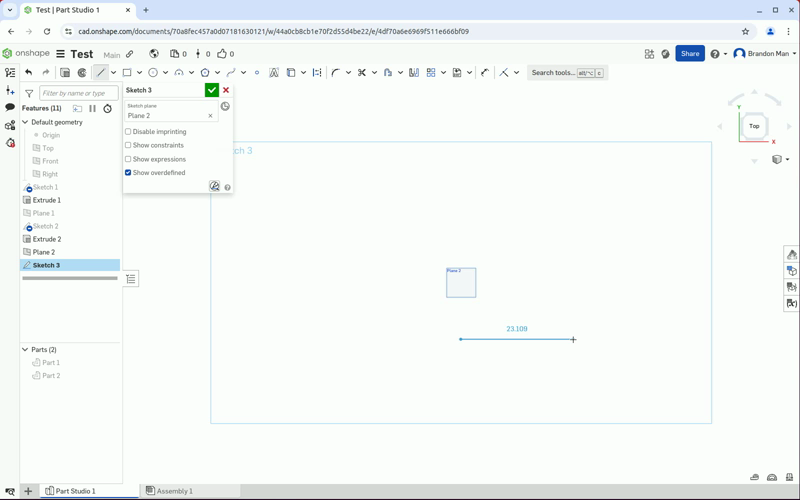
key_down(shift)
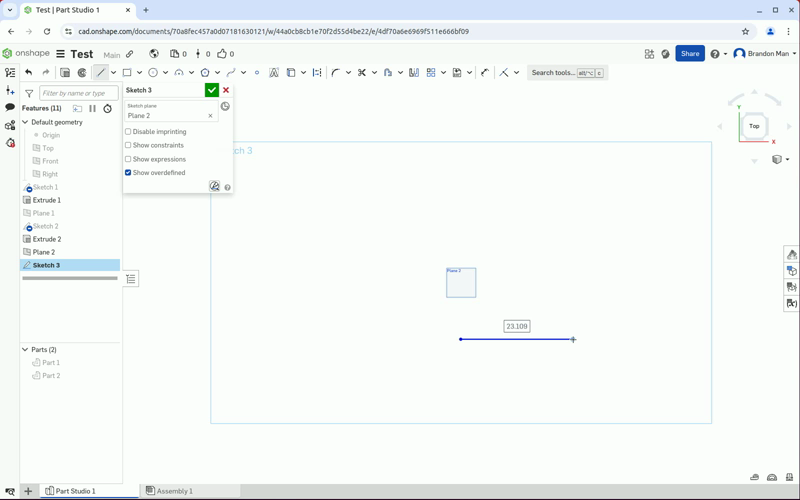
mouse_move(573, 264)
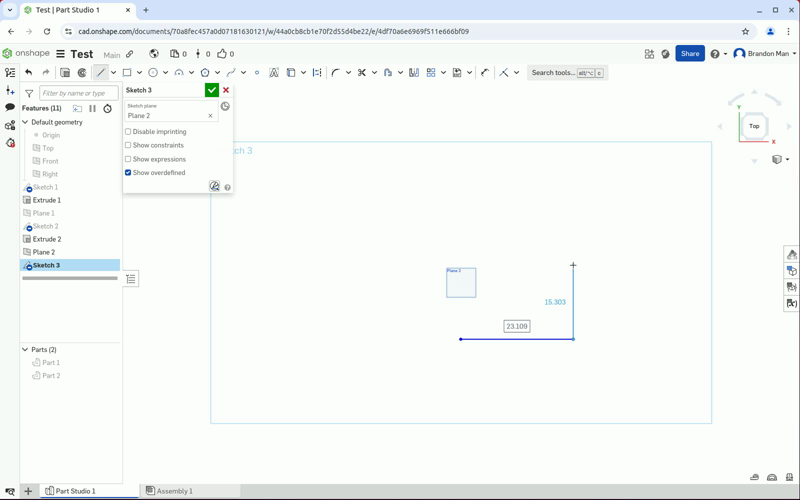
click(573, 264)
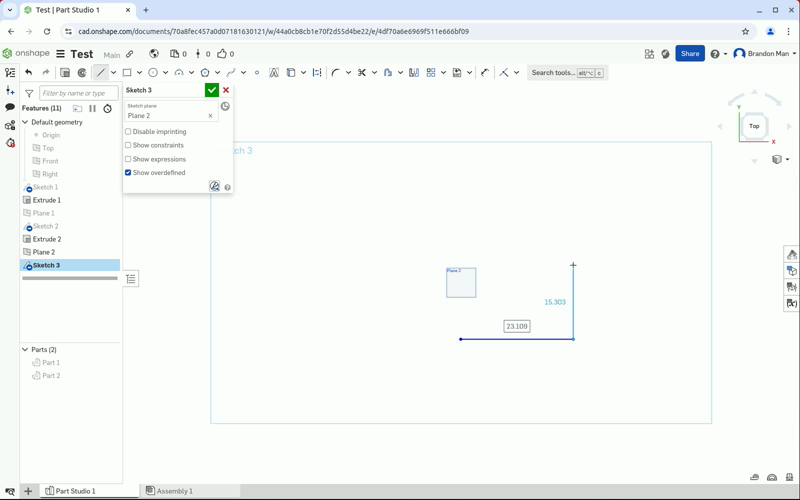
key_up(shift)
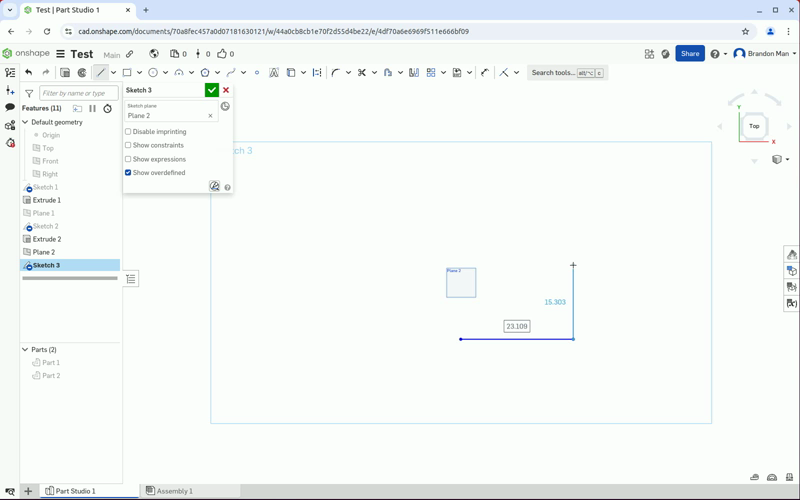
key_down(shift)
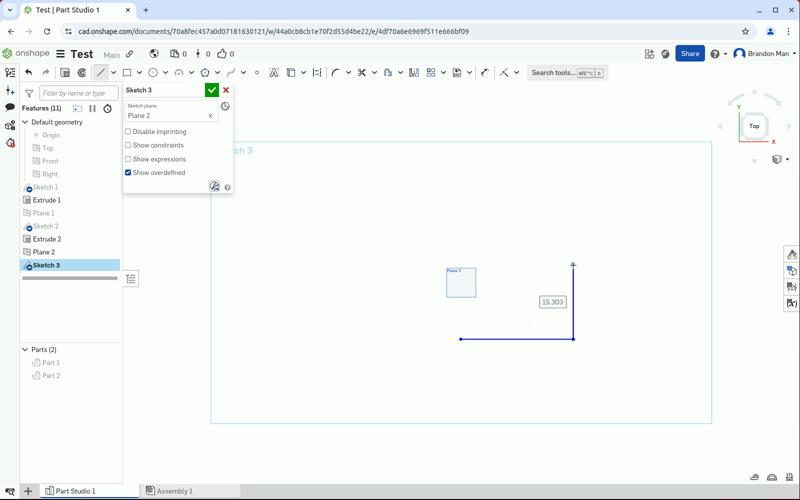
mouse_move(460, 264)
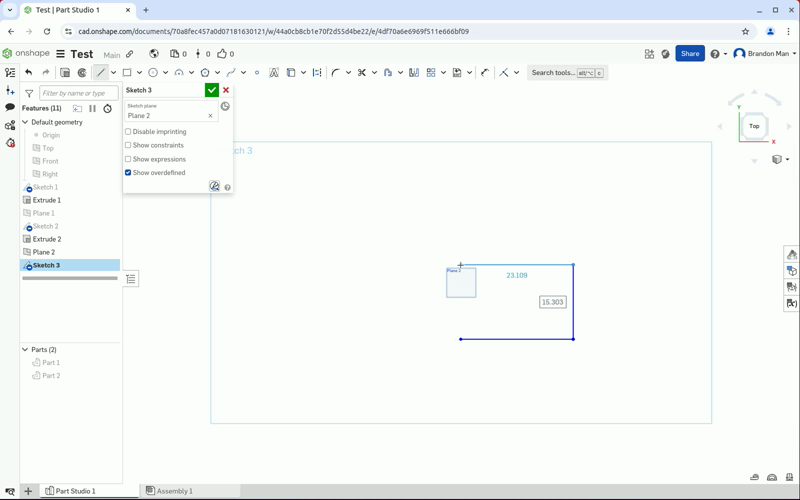
click(460, 264)
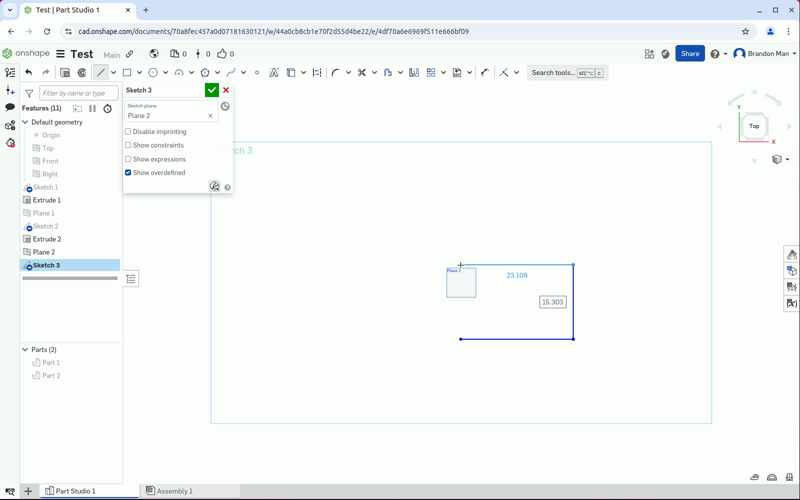
key_up(shift)
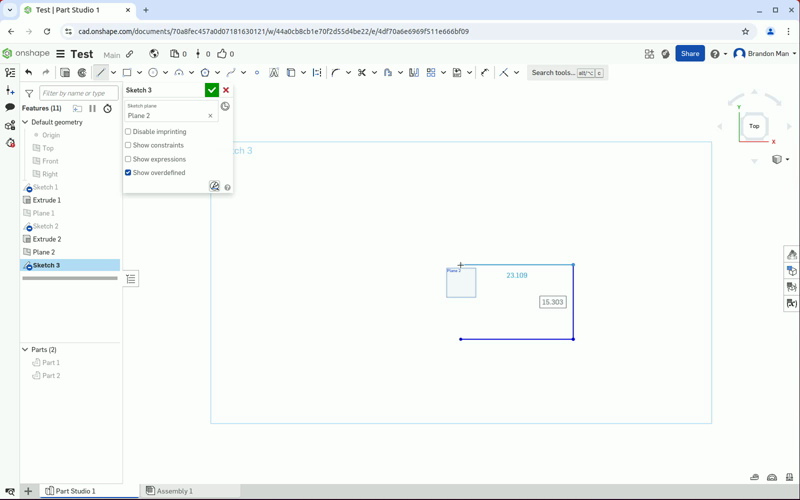
key_down(shift)
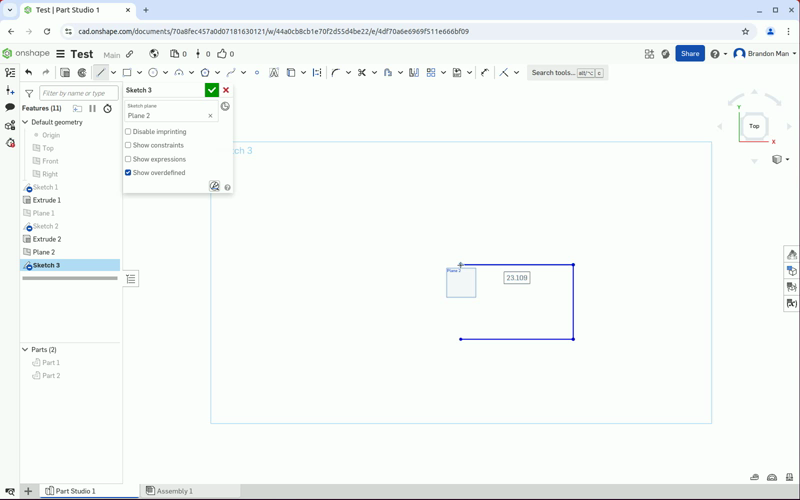
mouse_move(460, 339)
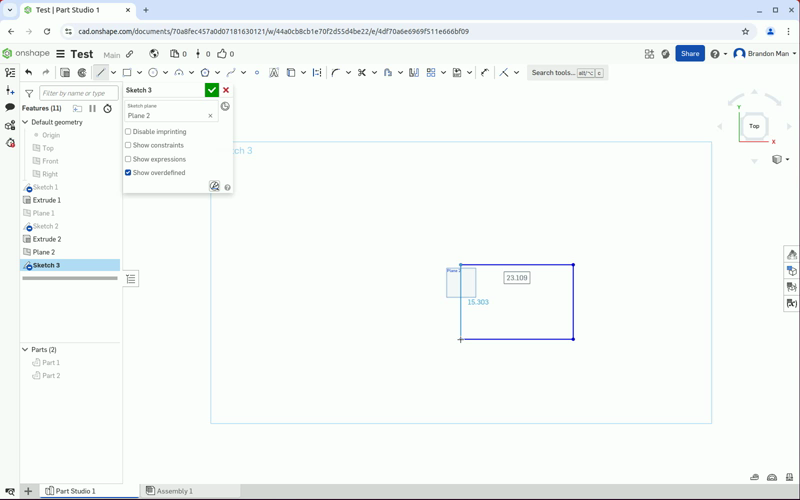
key_up(shift)
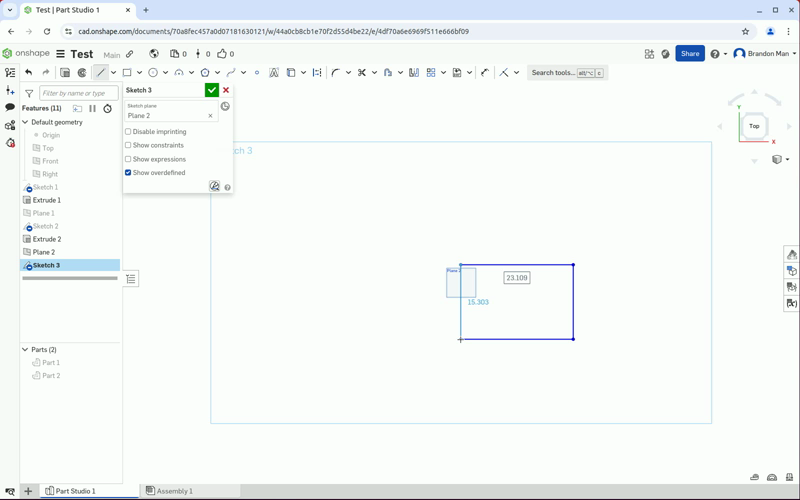
click(460, 339)
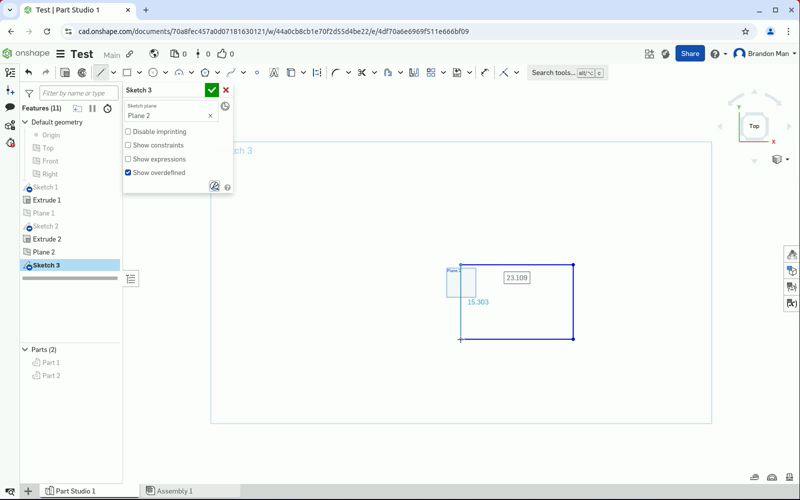
key(esc)
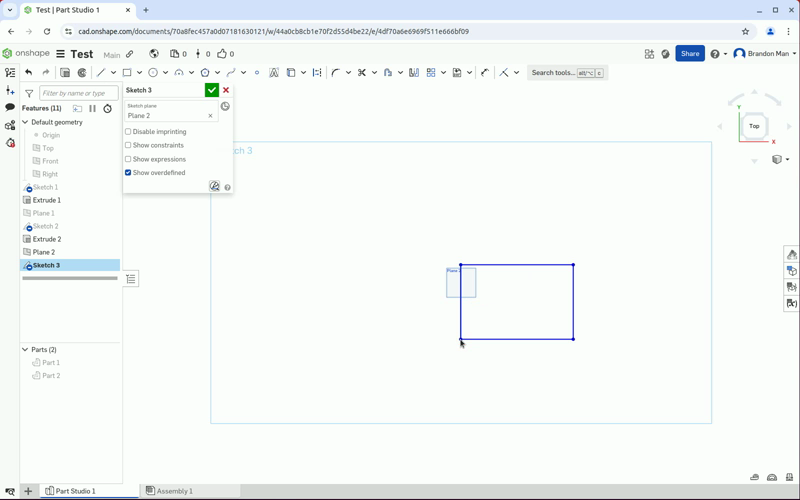
mouse_move(500, 295)
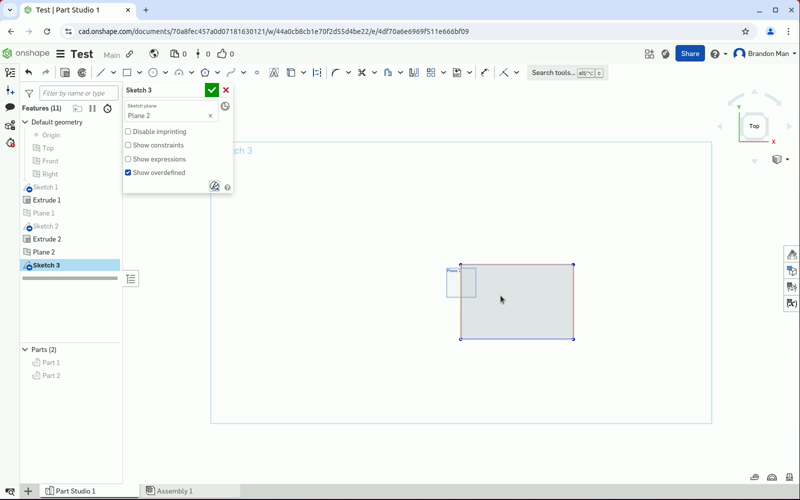
click(500, 295)
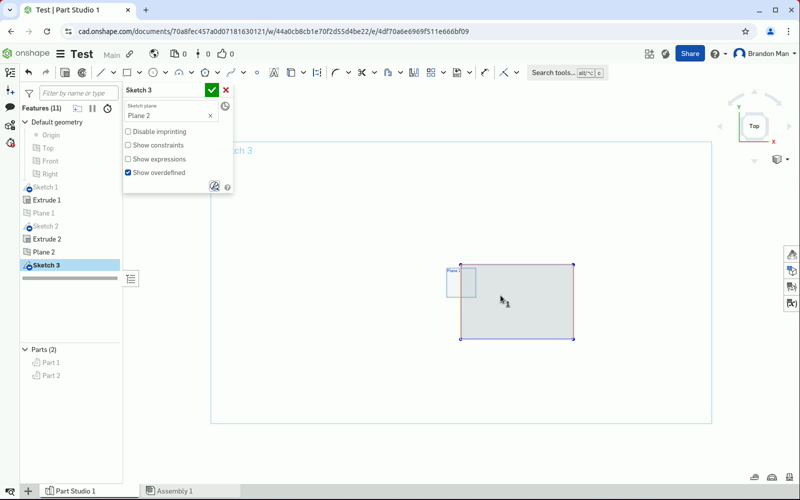
mouse_move(73, 352)
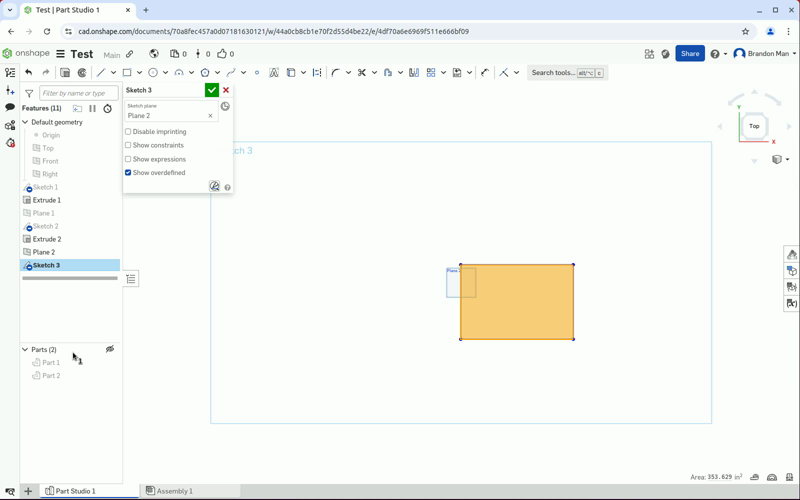
key(shift+y)
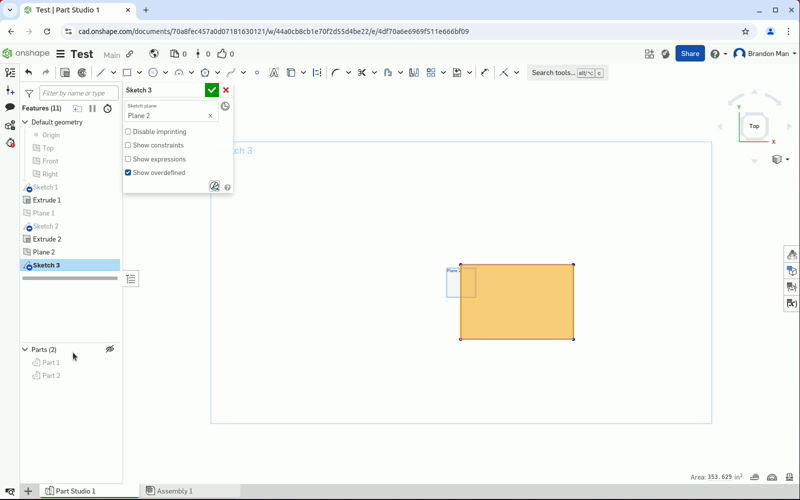
key(shift+e)
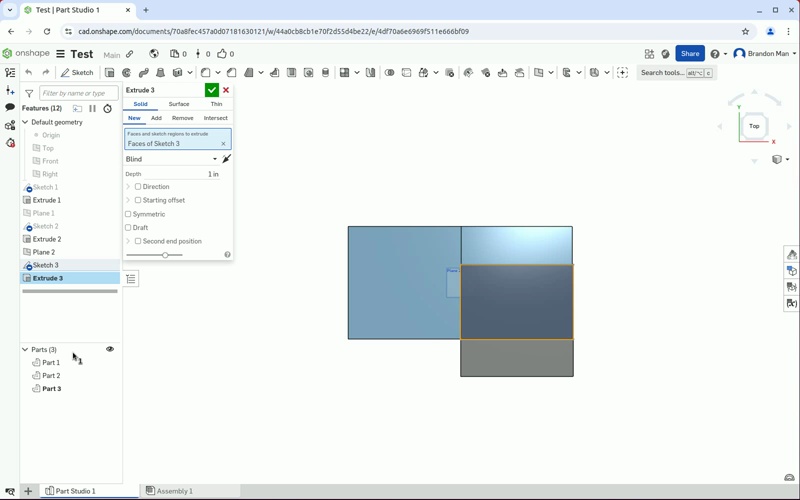
mouse_move(143, 106)
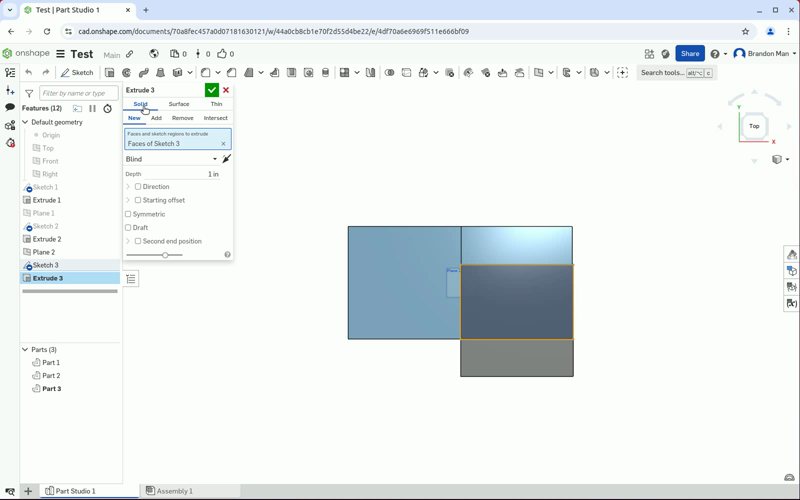
click(143, 106)
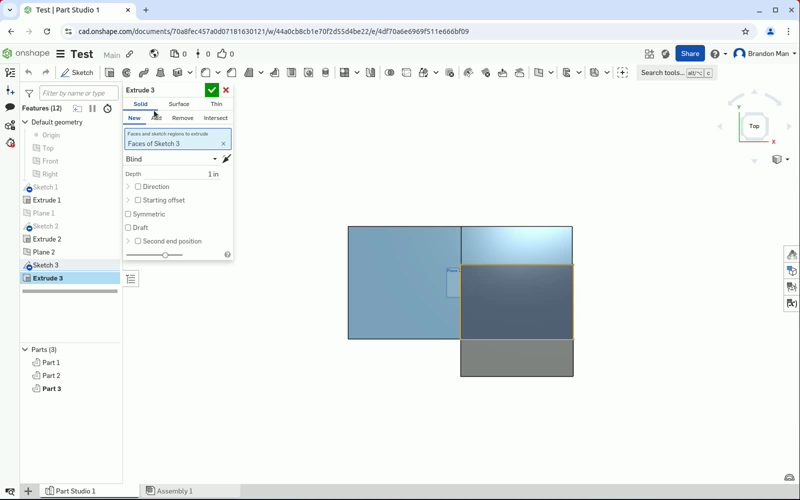
mouse_move(186, 120)
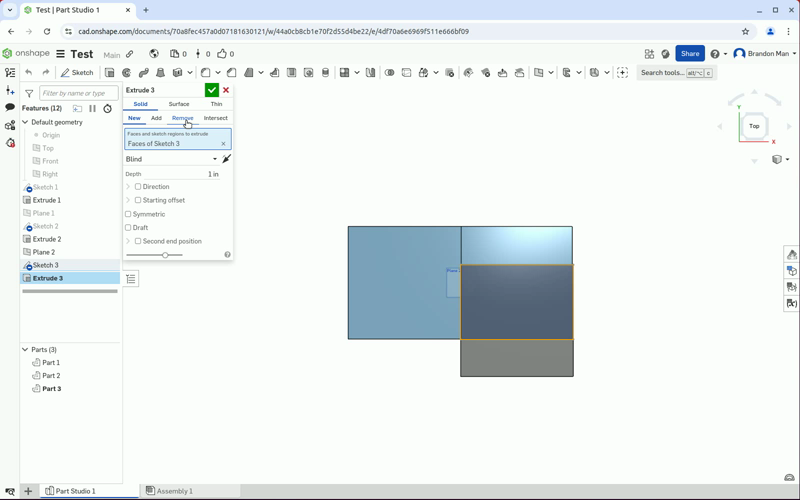
click(186, 120)
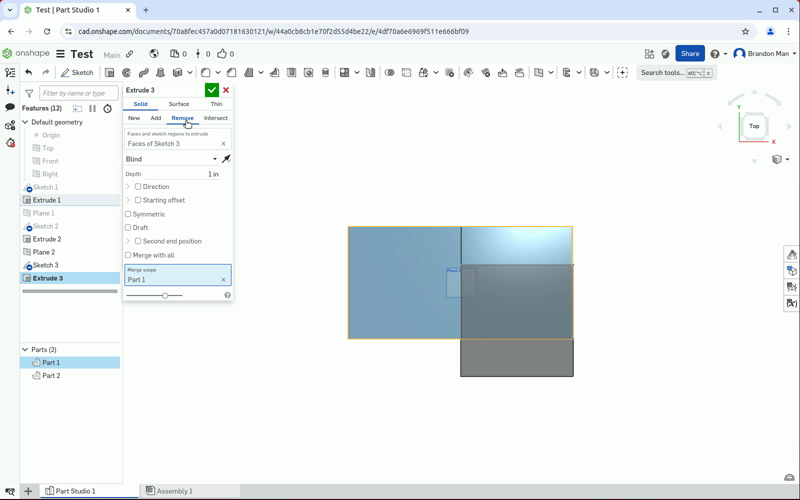
key(tab, 4)
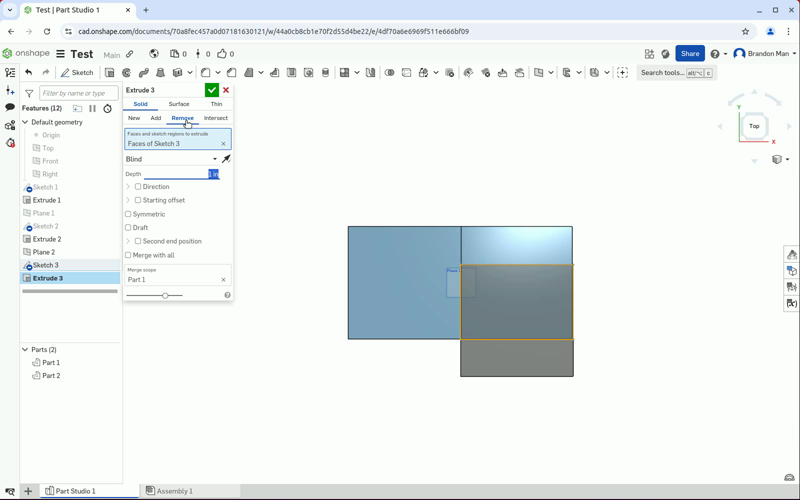
text(7.703)
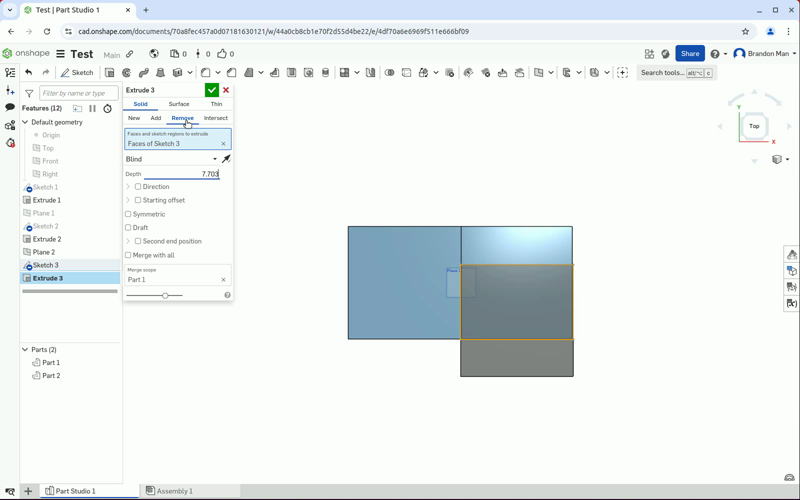
key(tab, 6)
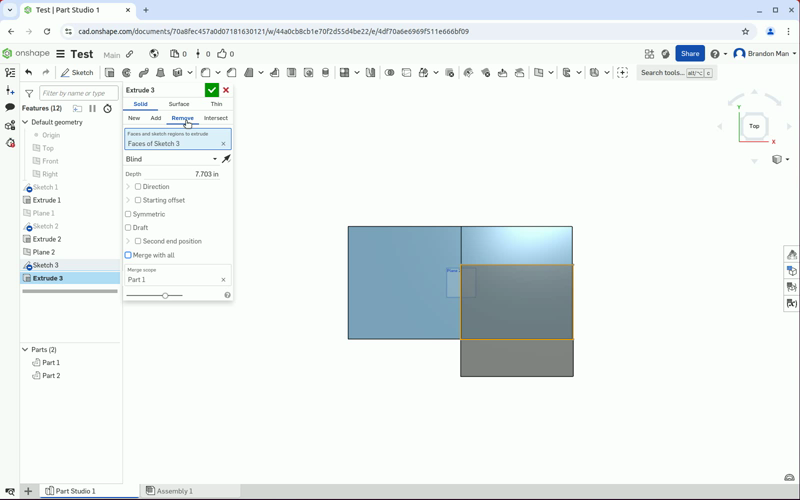
key(space)
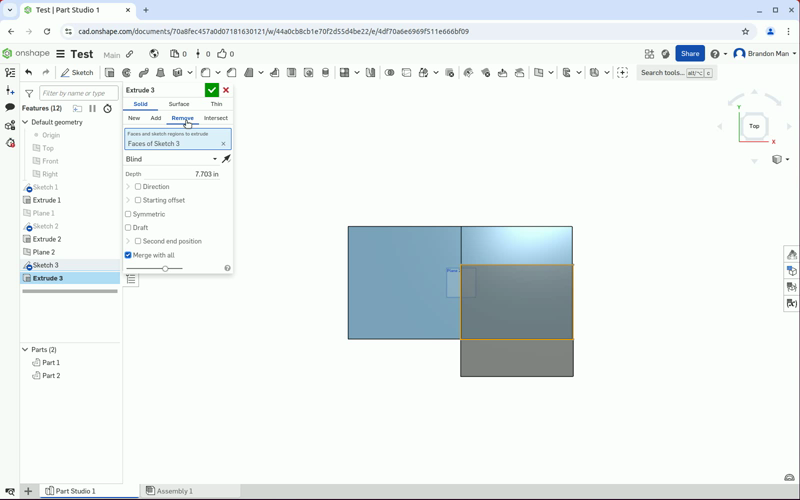
key(enter)
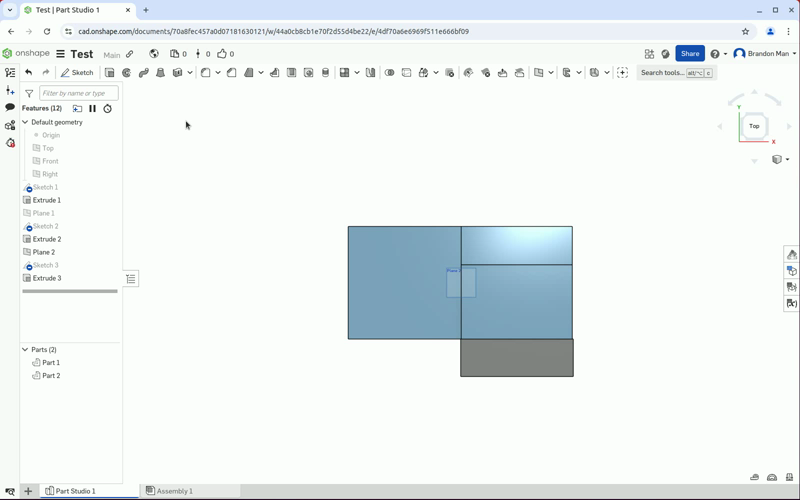
key(shift+h)
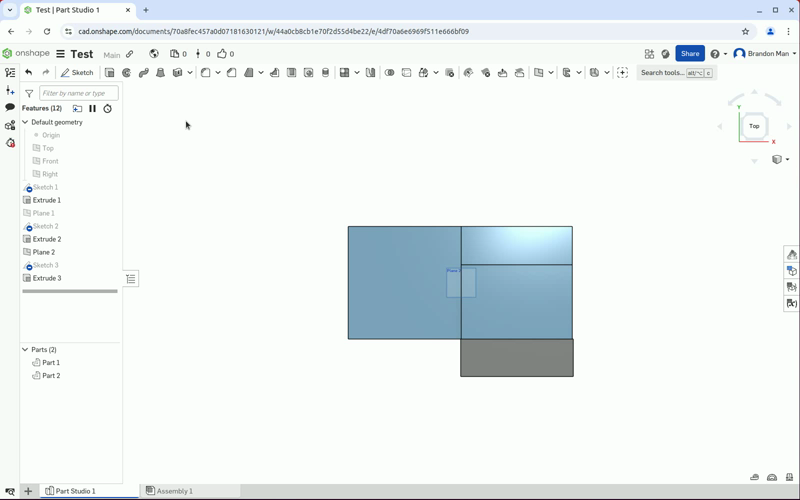
key(shift+h)
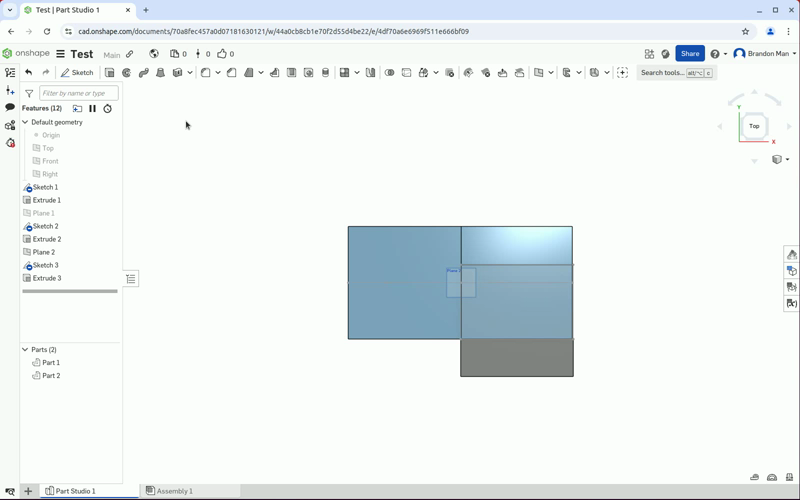
key(shift+7)
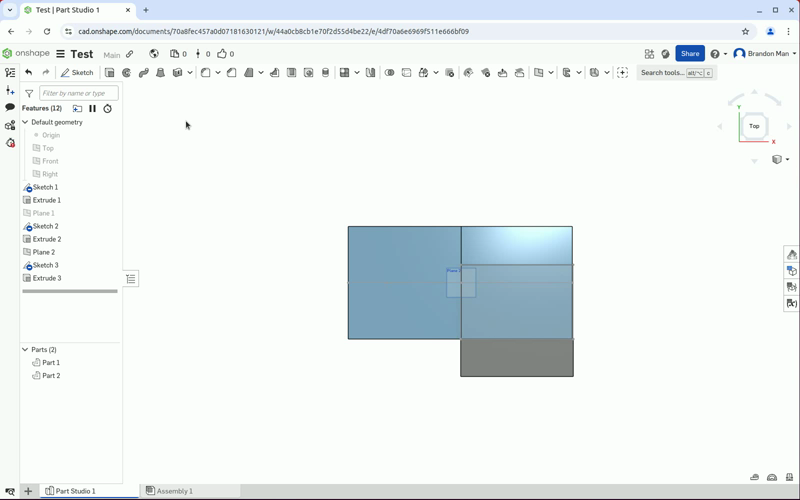
key(up, 3)
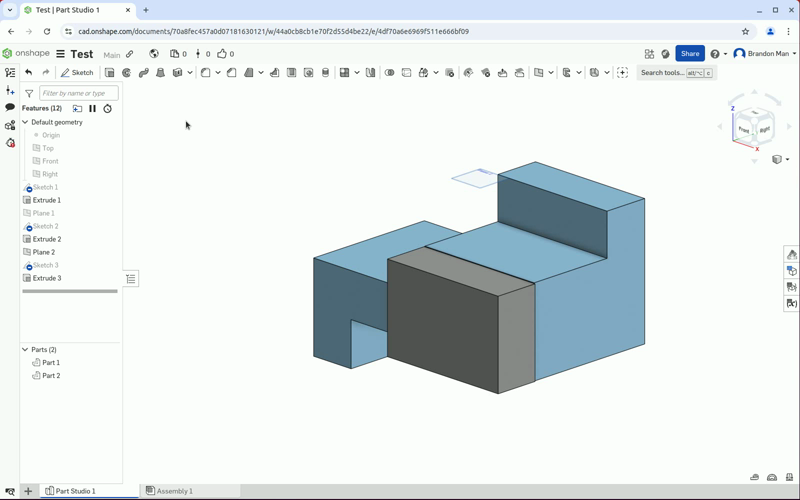
key(left, 3)
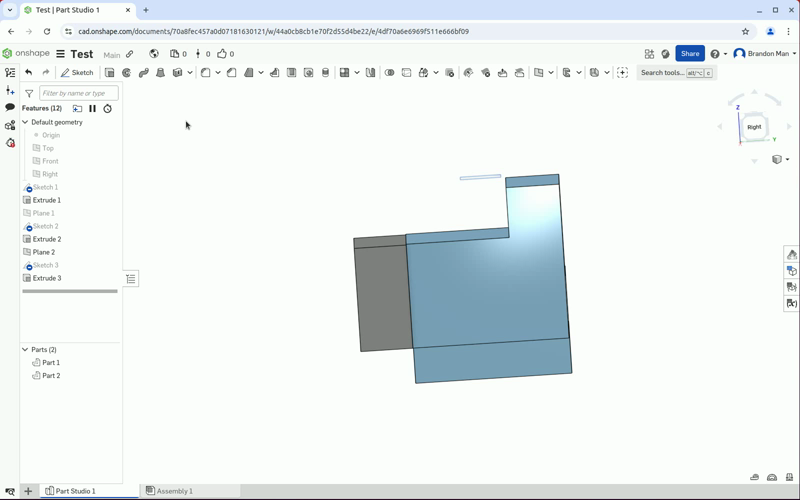
key(right, 3)
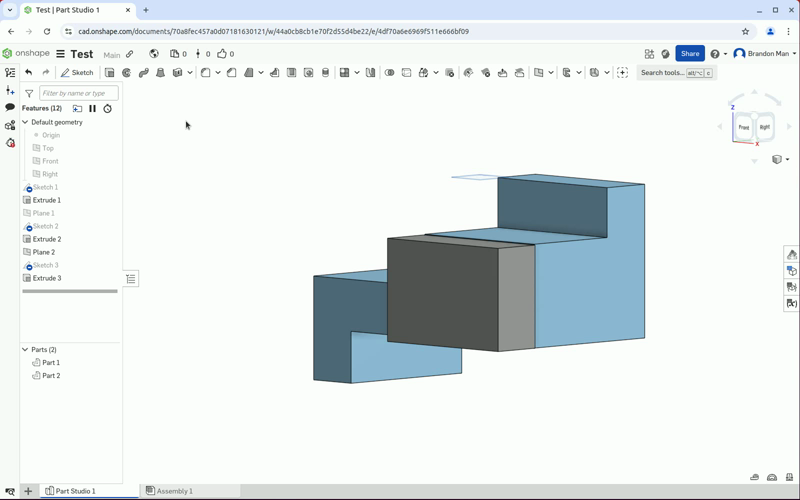
key(down, 3)
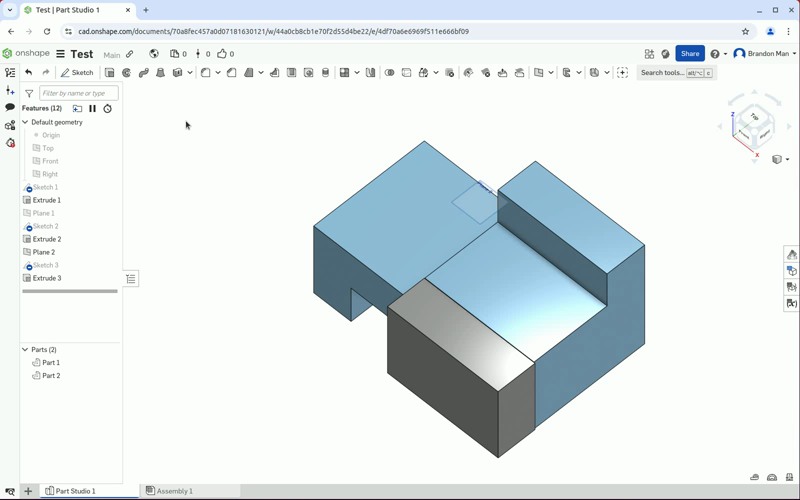
mouse_move(73, 189)
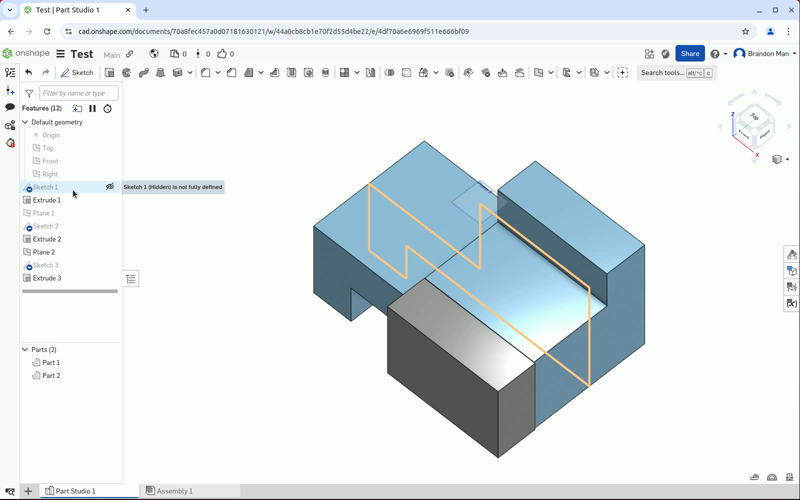
click(73, 189)